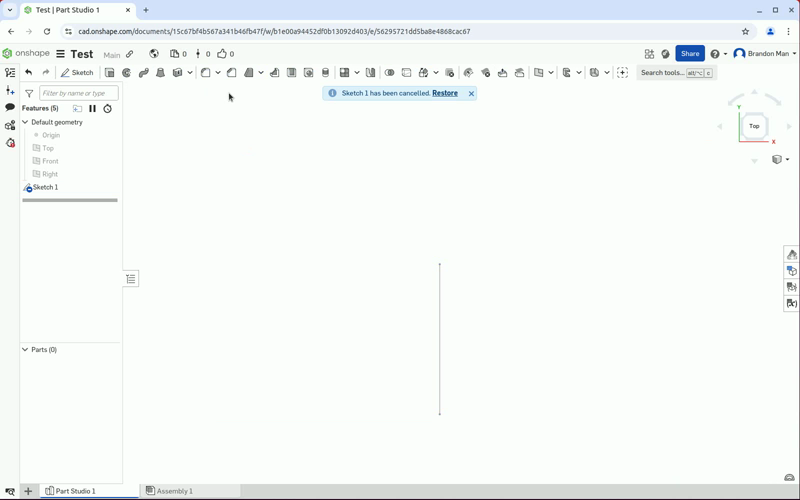
key(shift+h)
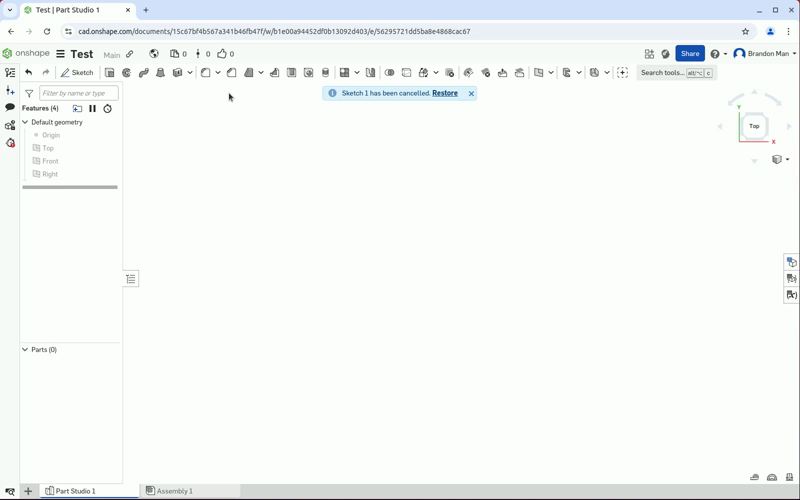
mouse_move(73, 352)
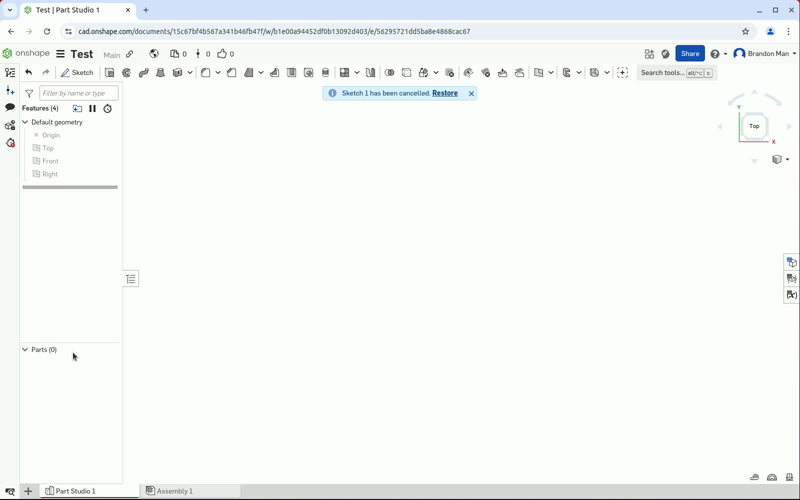
key(y)
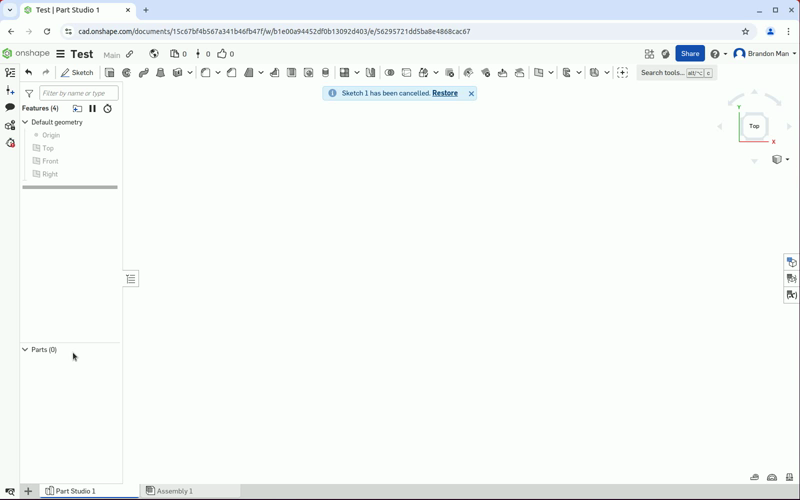
key(shift+p)
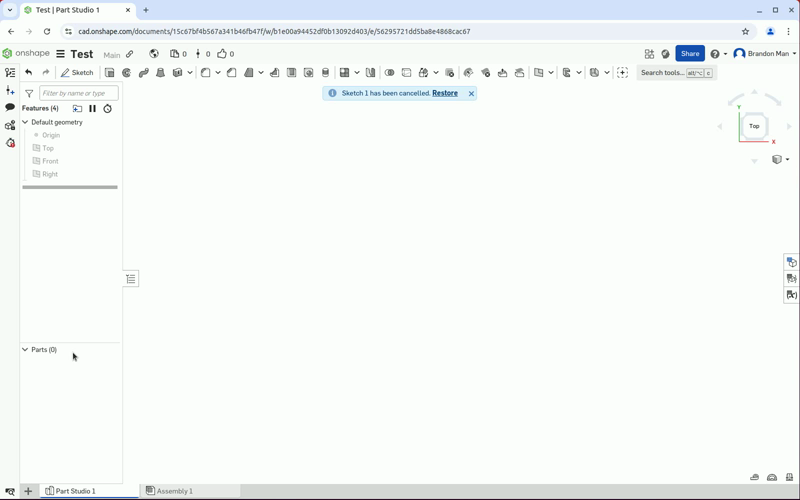
key(space)
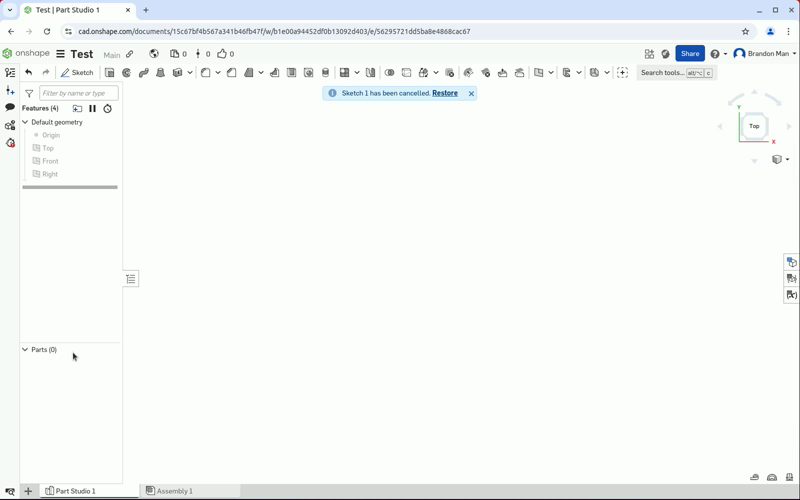
key_down(shift)
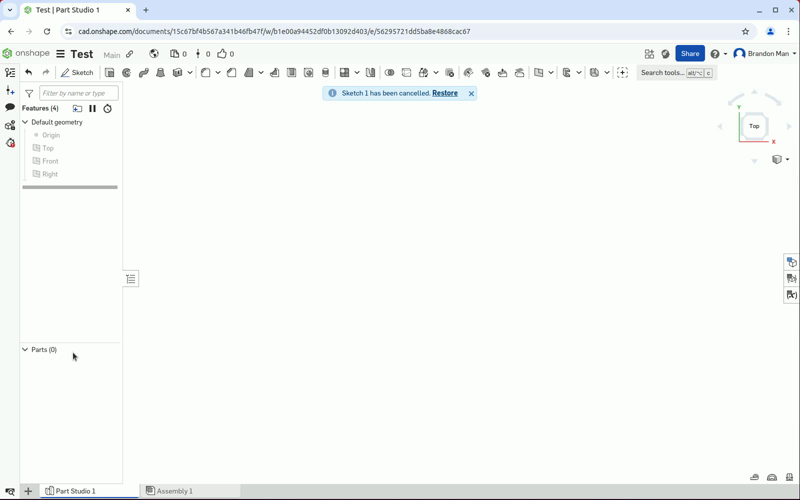
key(up)
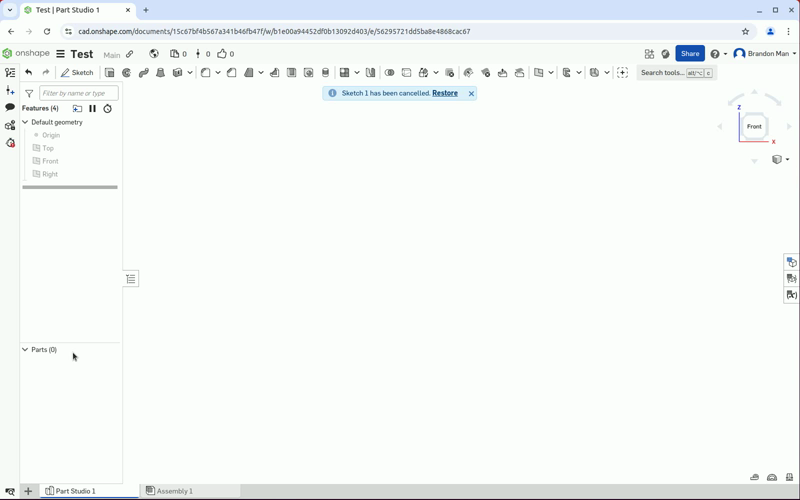
key_up(shift)
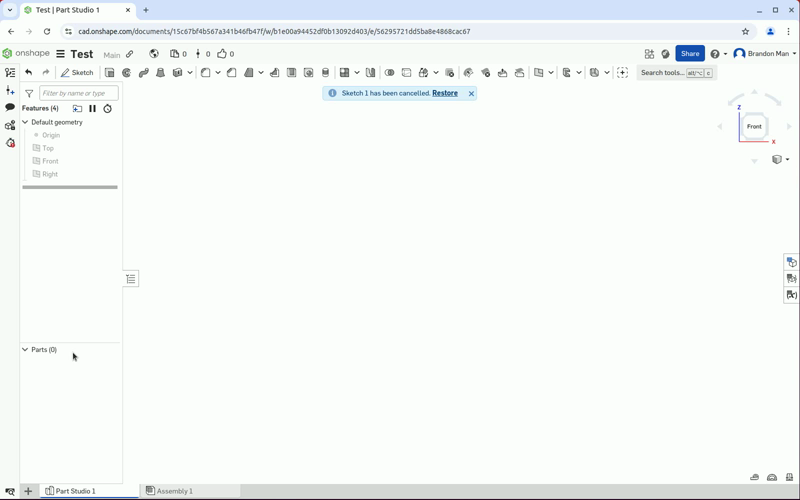
mouse_move(73, 352)
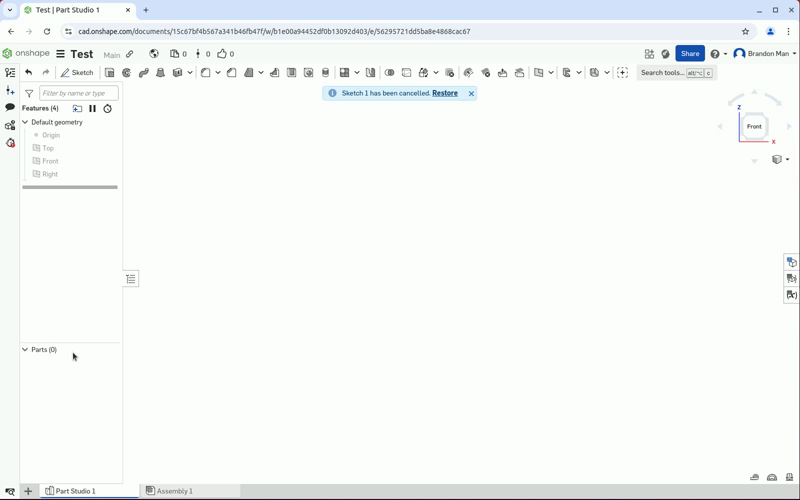
key(shift+y)
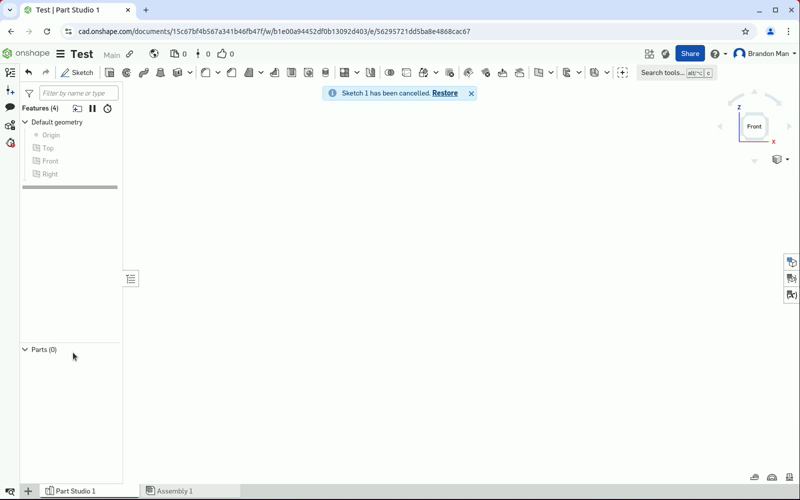
key(shift+s)
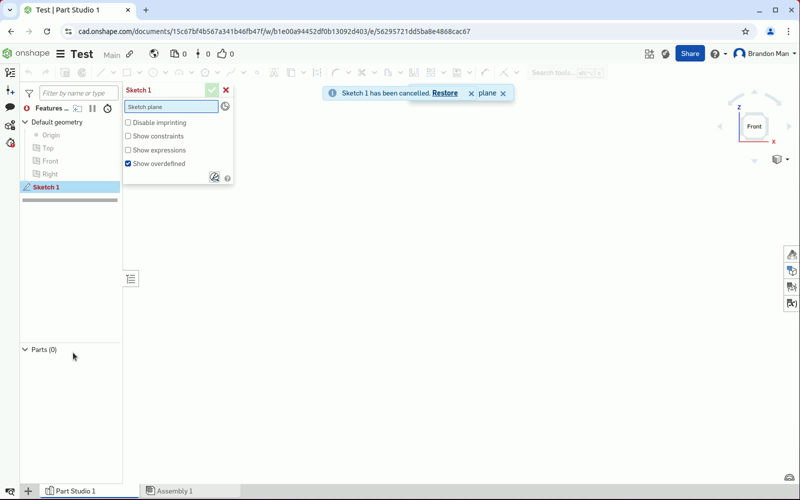
mouse_move(73, 163)
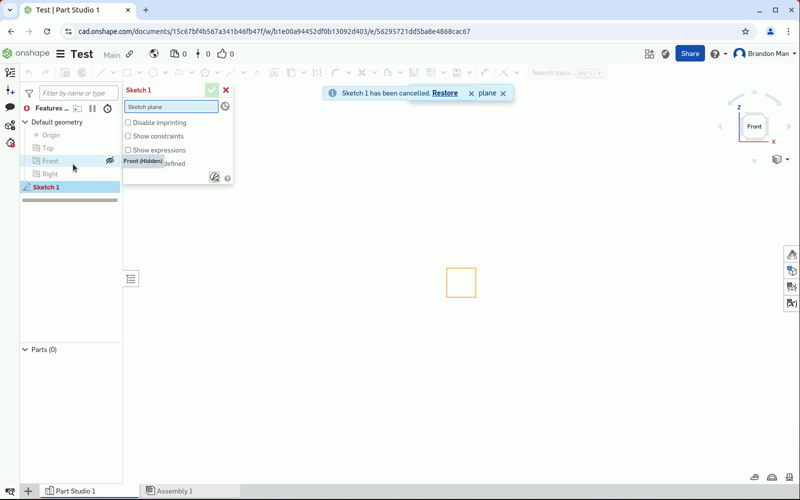
click(73, 163)
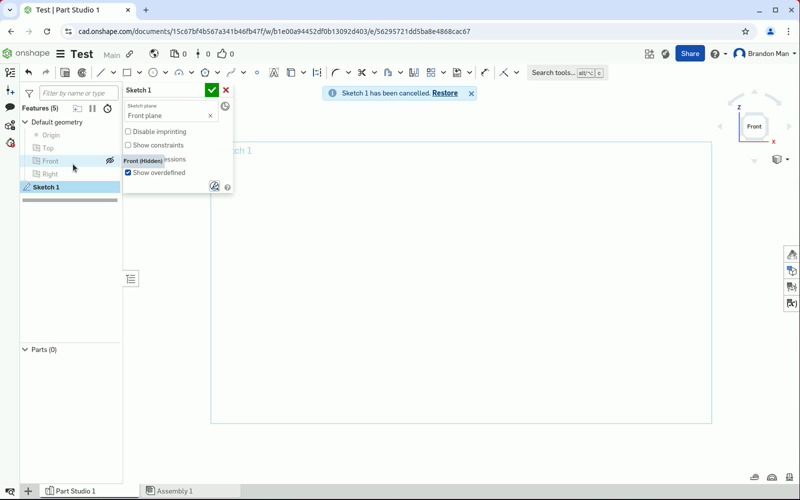
mouse_move(73, 352)
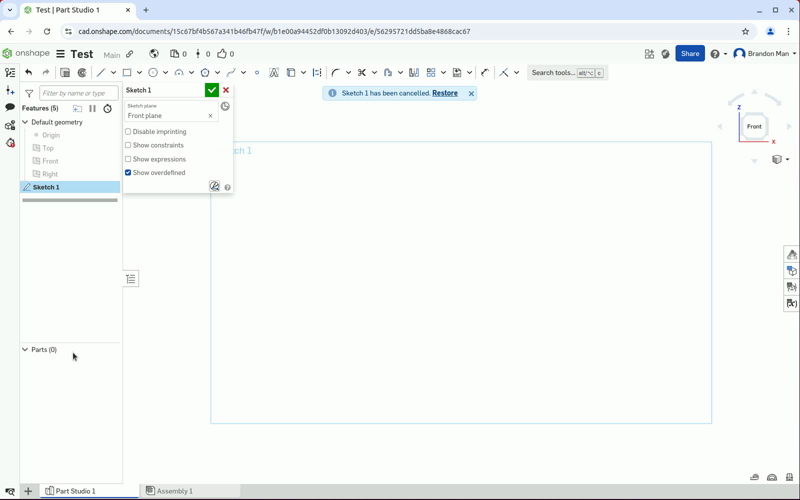
key(y)
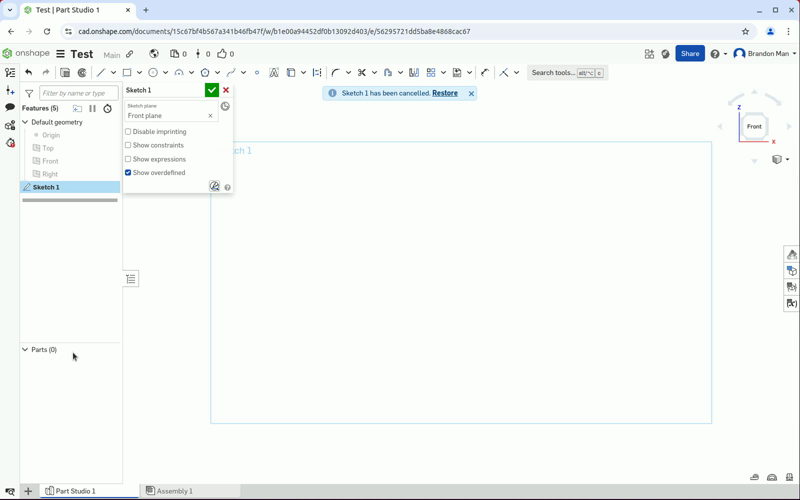
key(l)
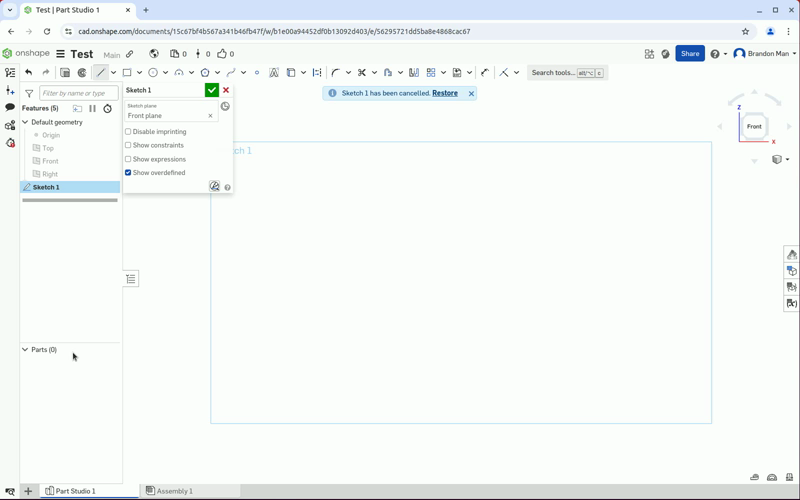
key_down(shift)
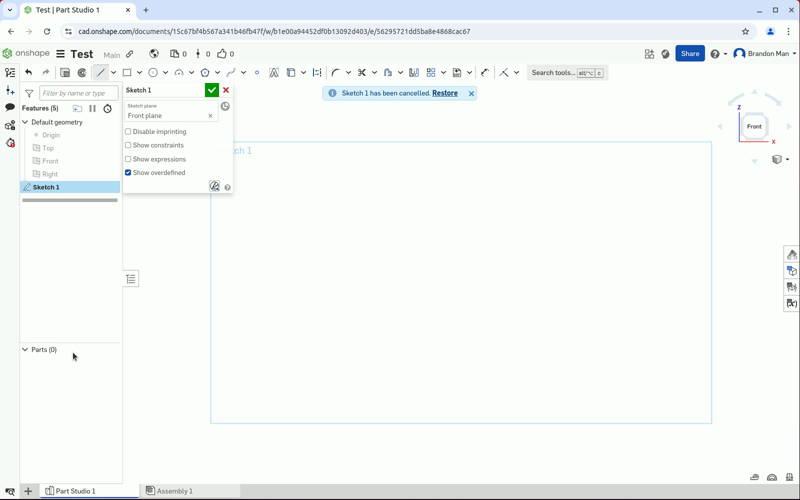
mouse_move(460, 282)
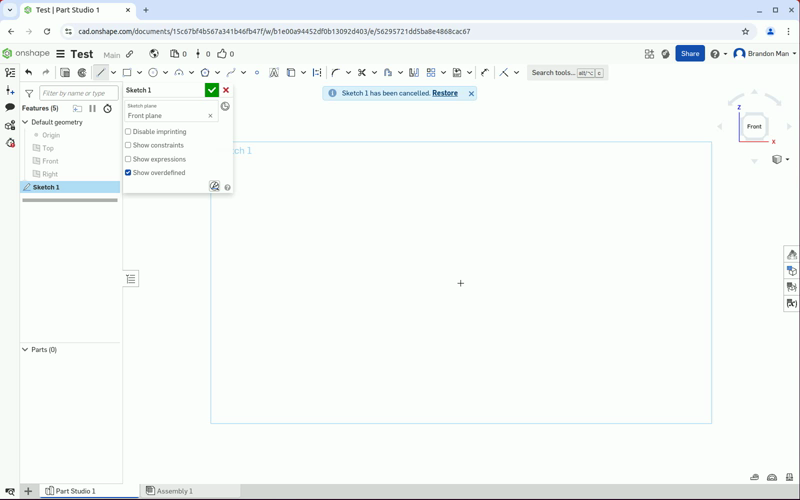
click(460, 282)
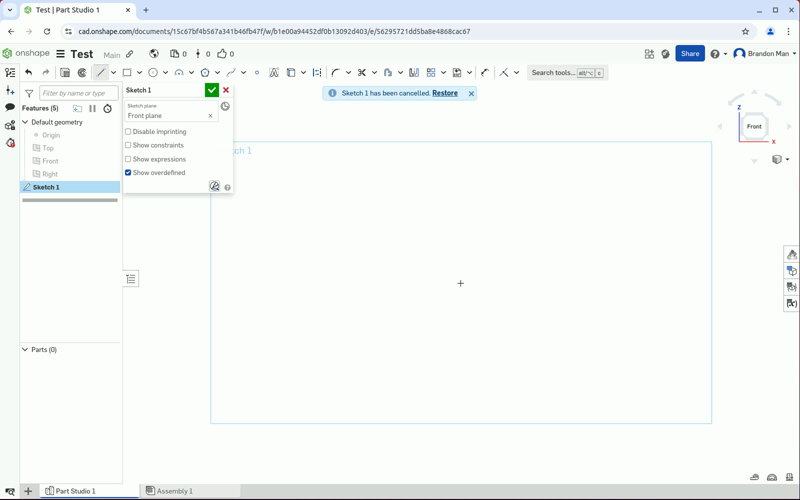
key_up(shift)
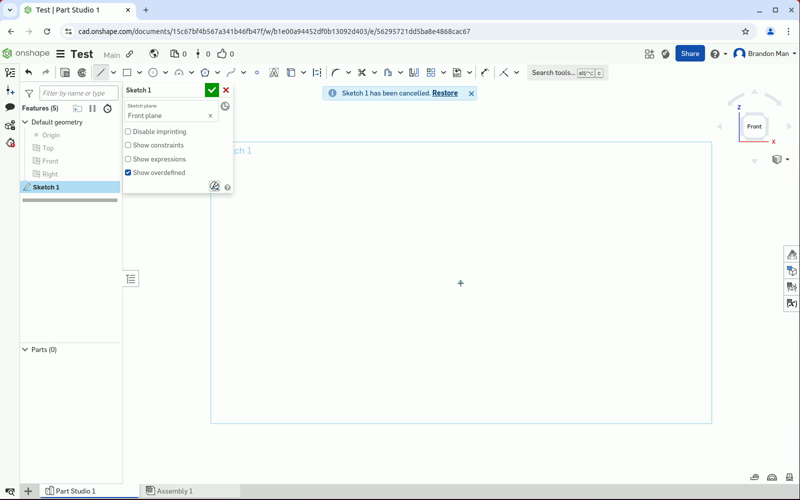
key_down(shift)
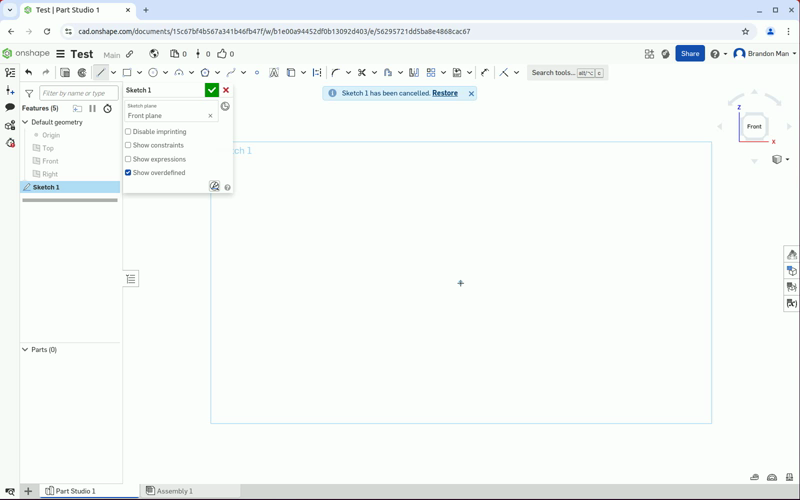
mouse_move(573, 282)
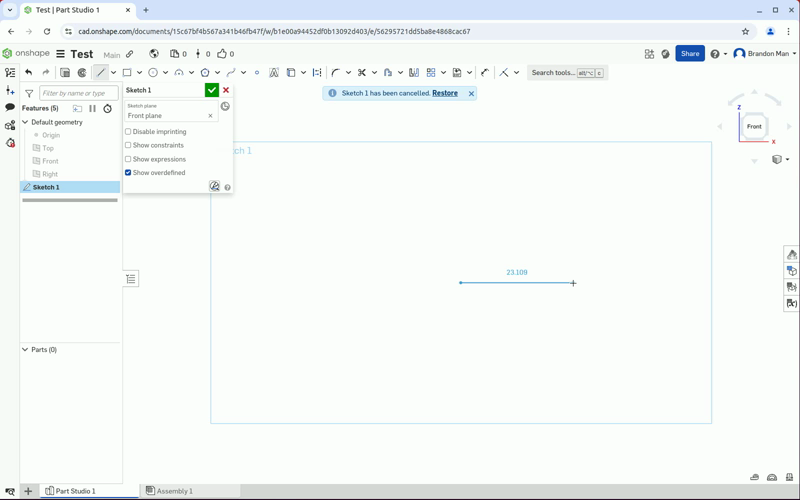
click(573, 282)
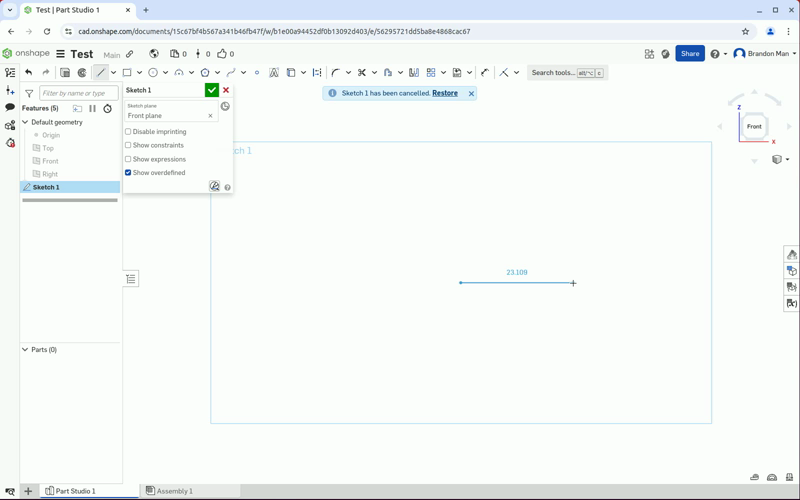
key_up(shift)
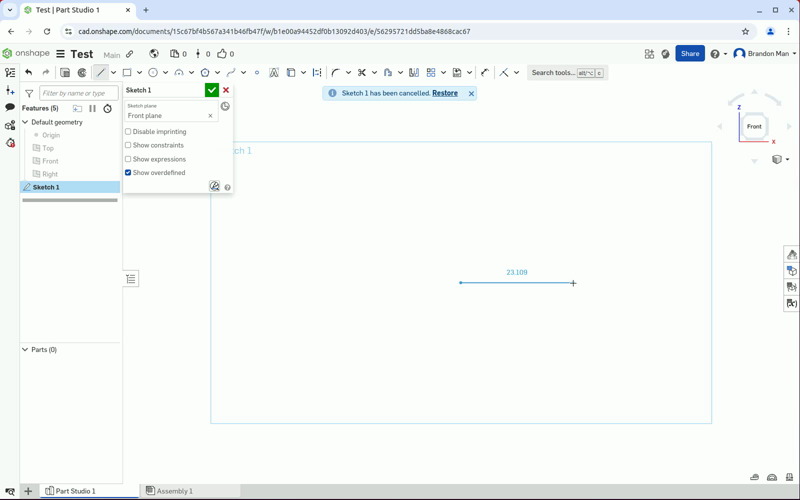
key_down(shift)
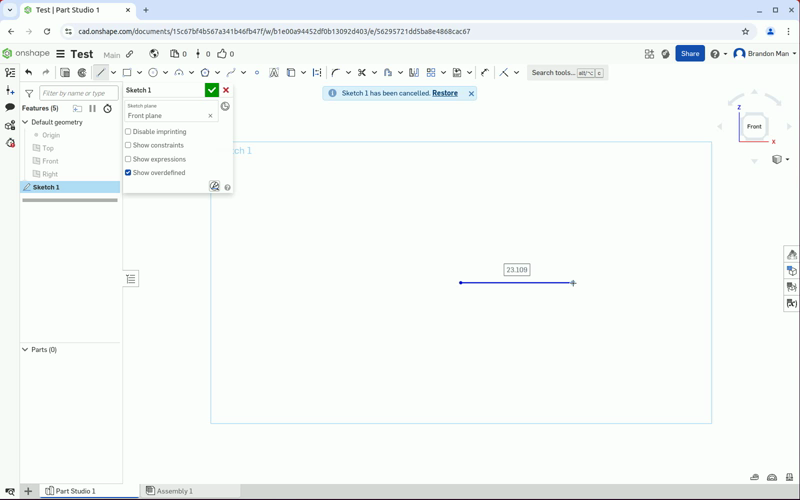
mouse_move(573, 208)
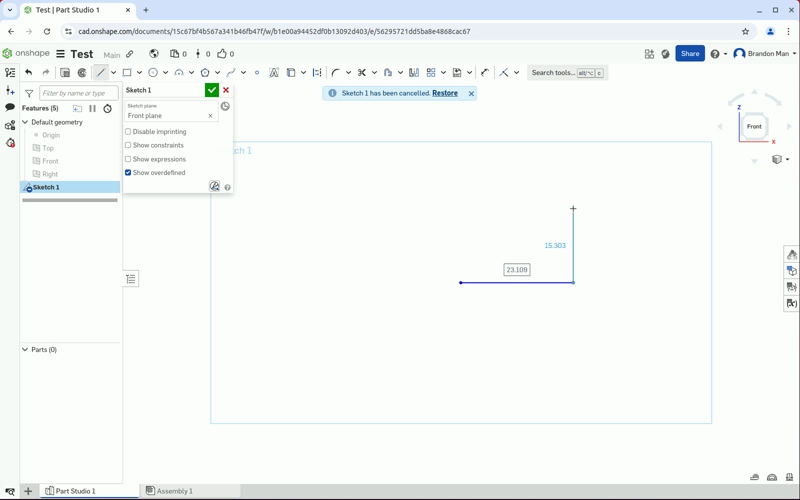
click(573, 208)
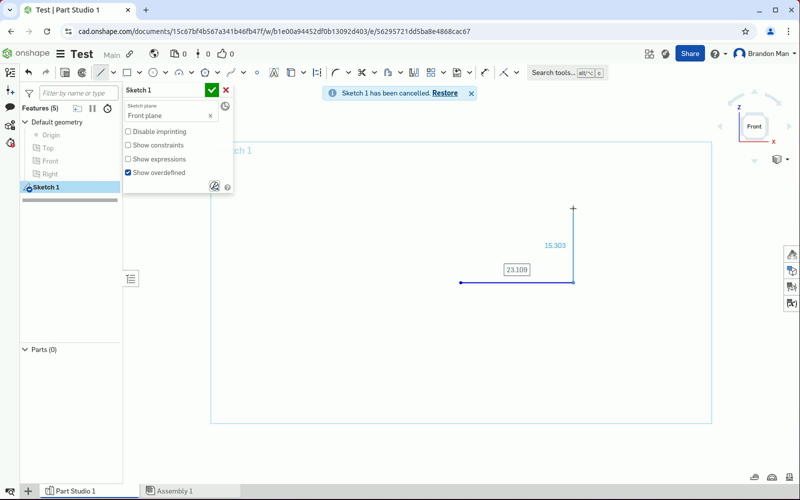
key_up(shift)
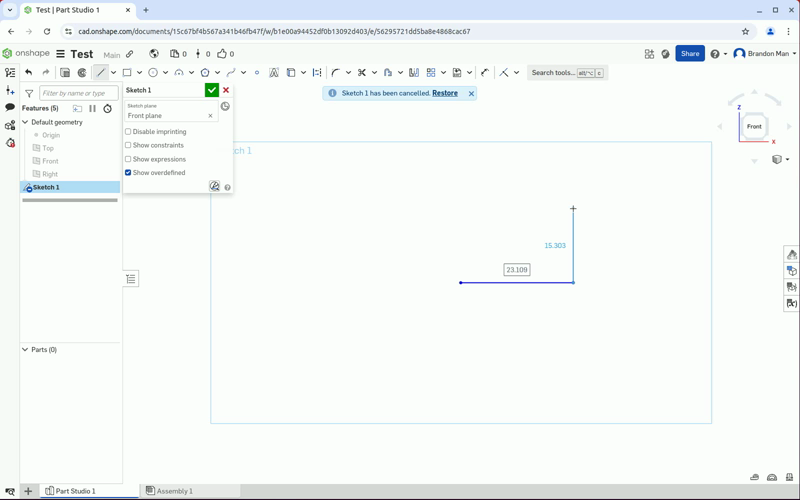
key_down(shift)
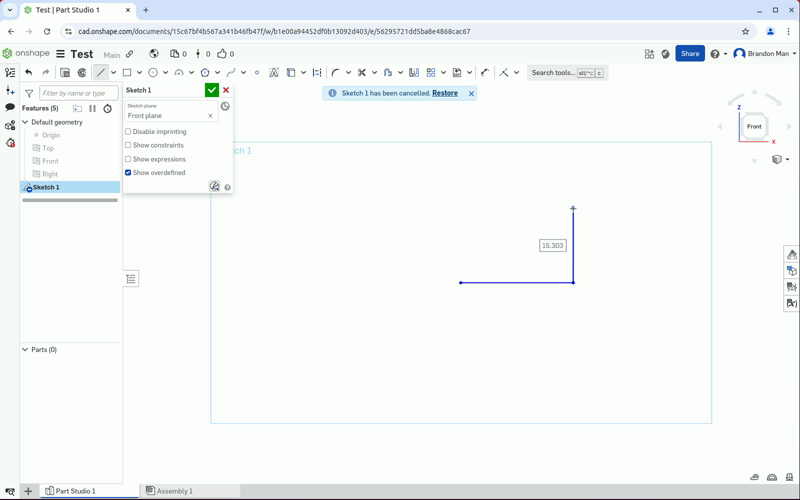
mouse_move(460, 208)
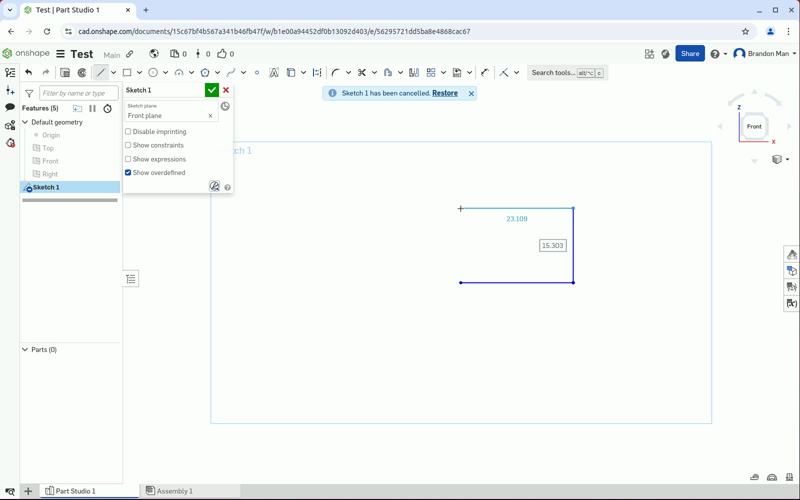
click(460, 208)
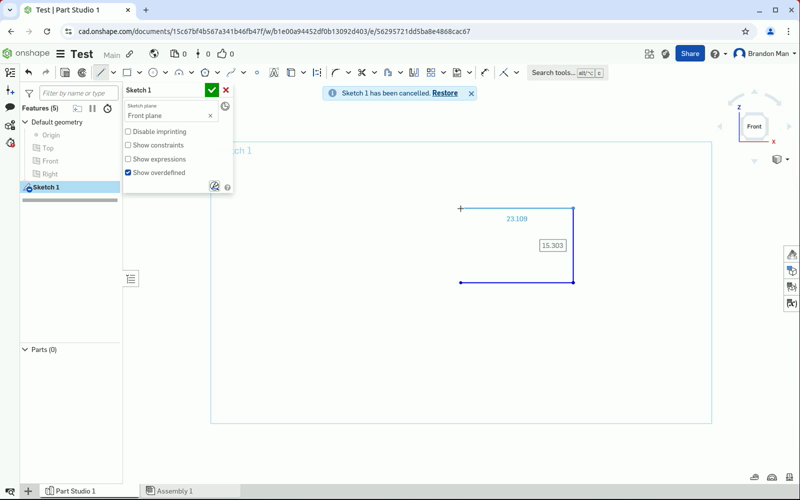
key_up(shift)
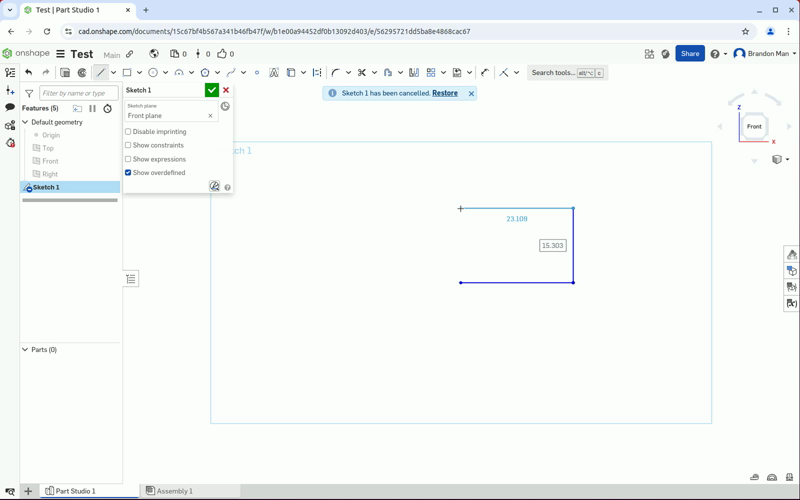
key_down(shift)
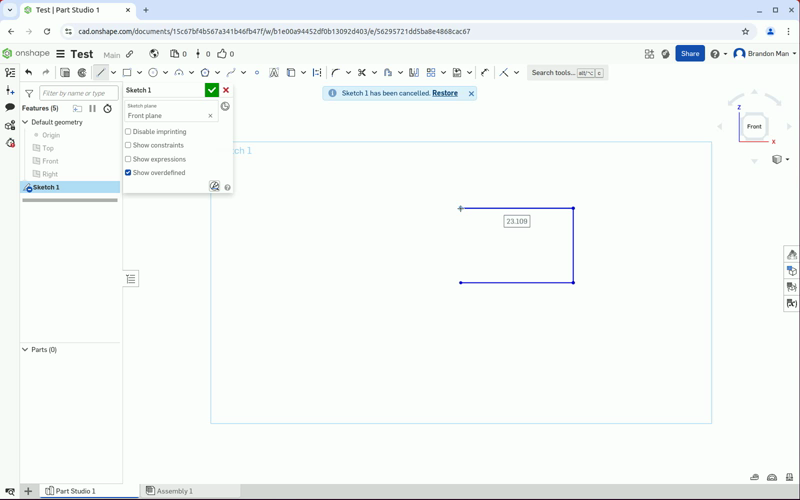
mouse_move(460, 282)
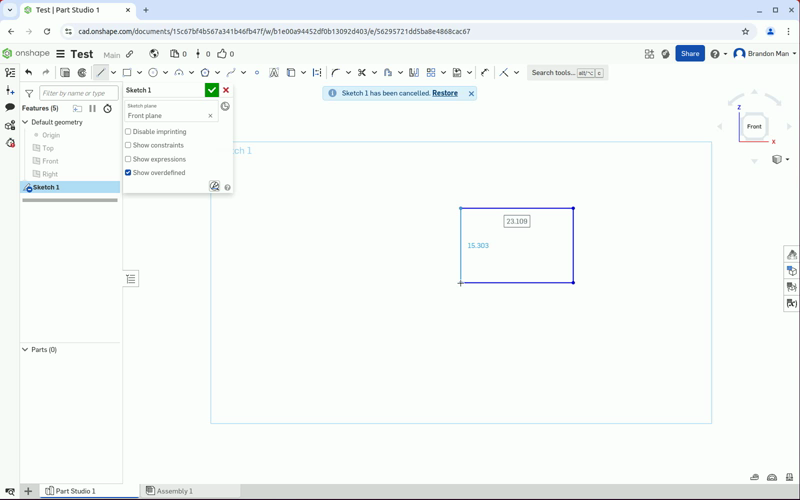
key_up(shift)
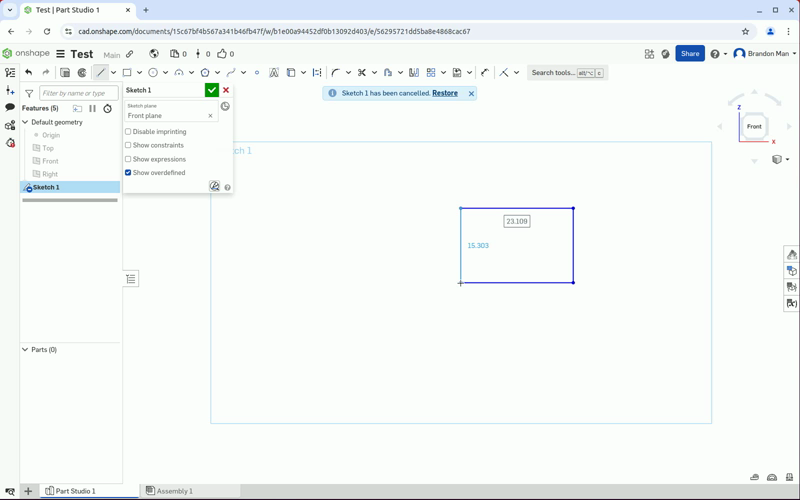
click(460, 282)
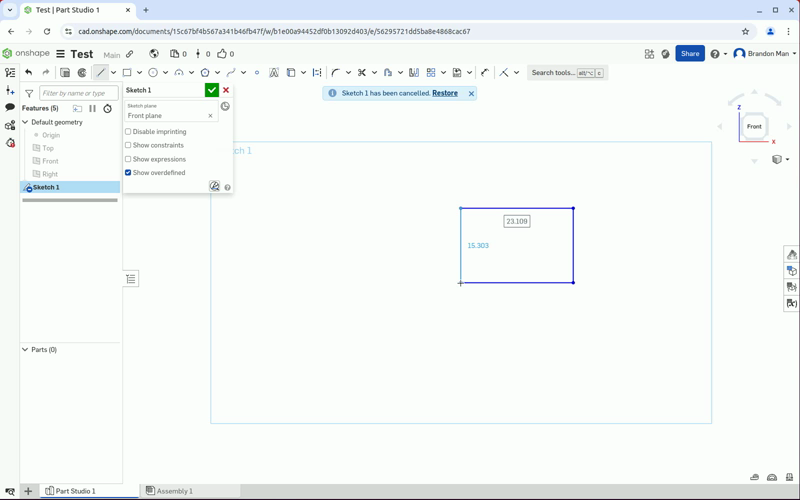
key(esc)
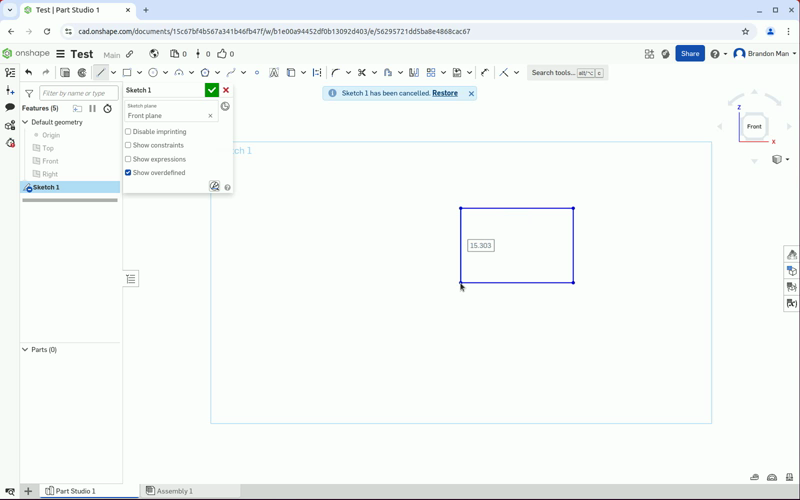
mouse_move(561, 233)
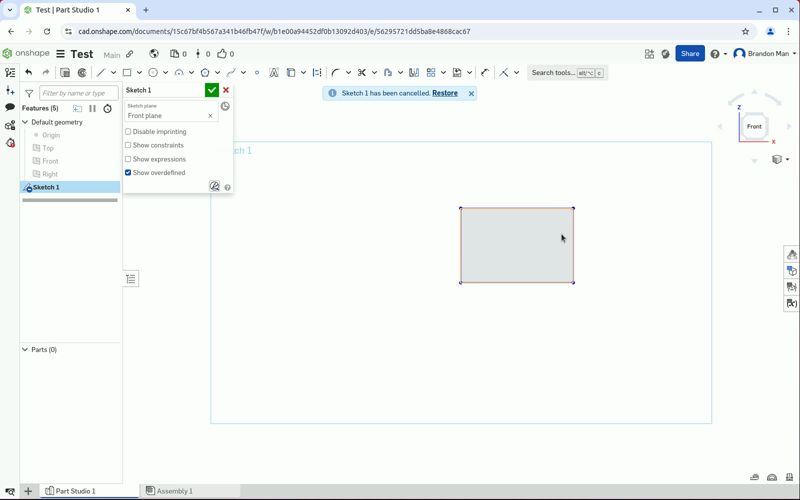
click(561, 233)
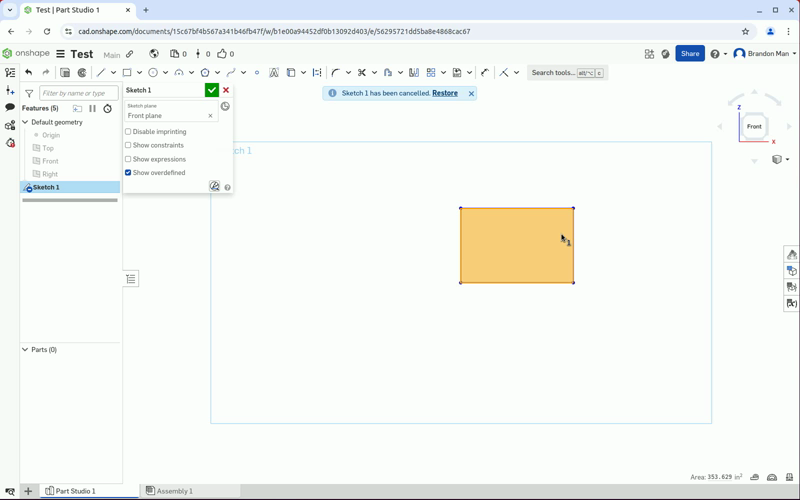
mouse_move(73, 352)
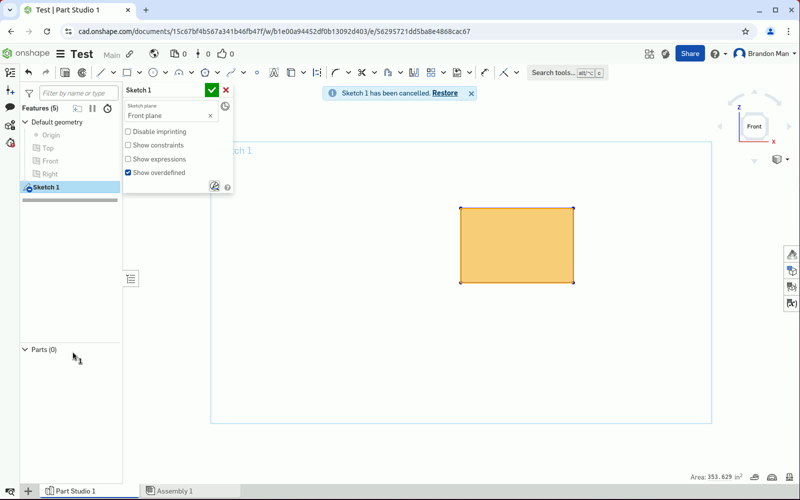
key(shift+y)
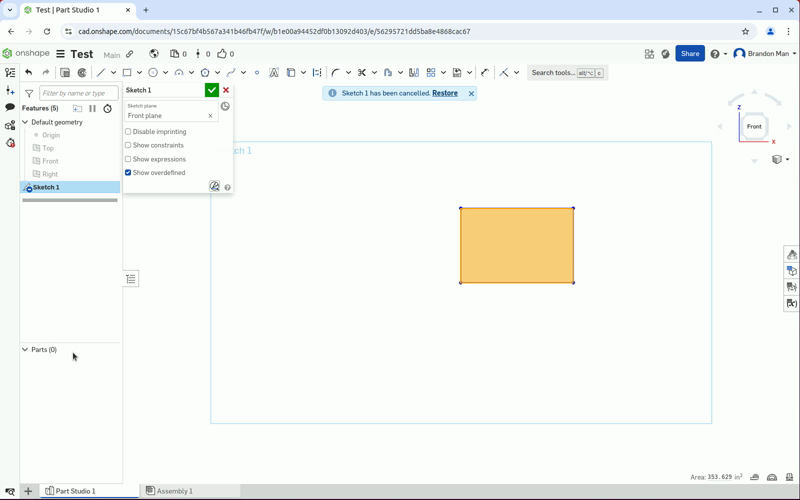
key(shift+e)
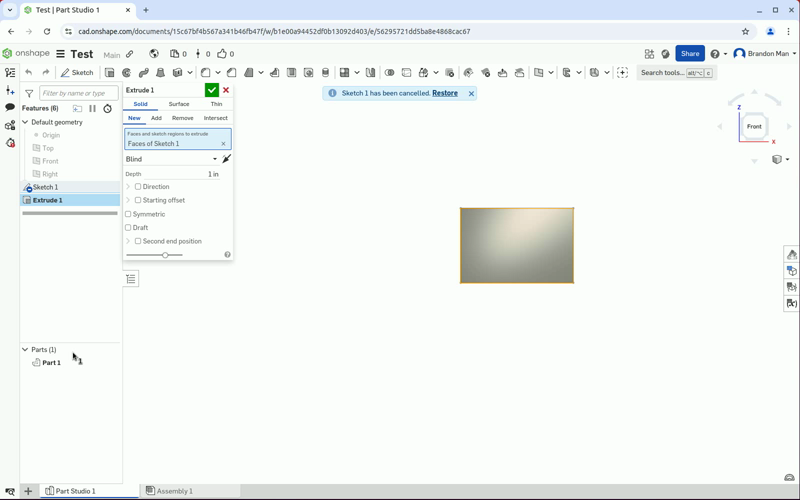
mouse_move(143, 106)
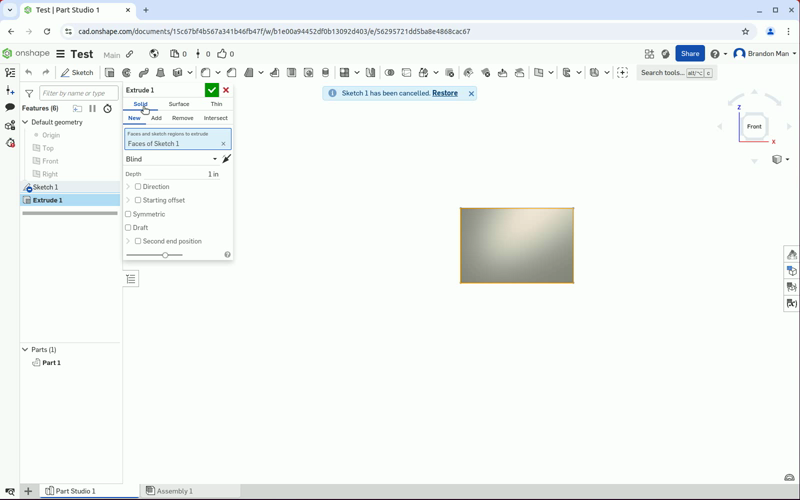
click(143, 106)
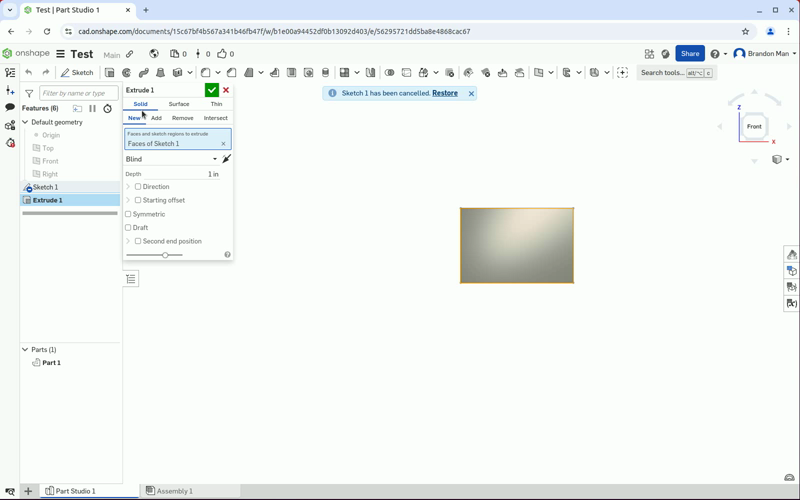
mouse_move(137, 120)
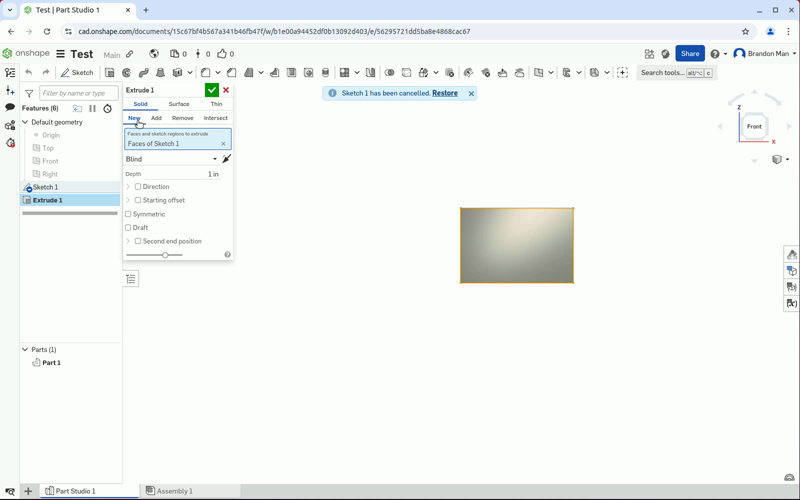
click(137, 120)
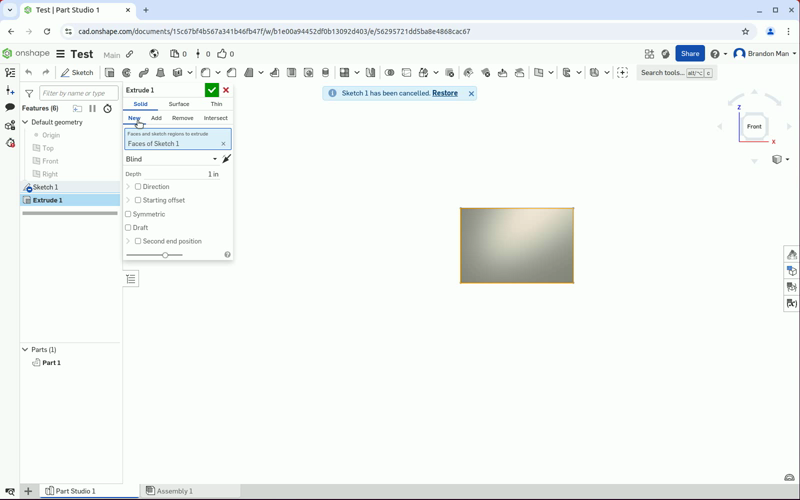
key(tab, 4)
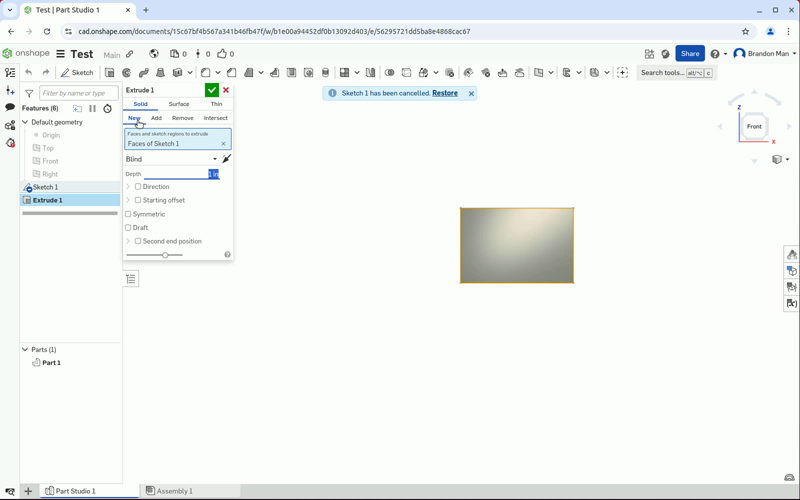
text(5.055)
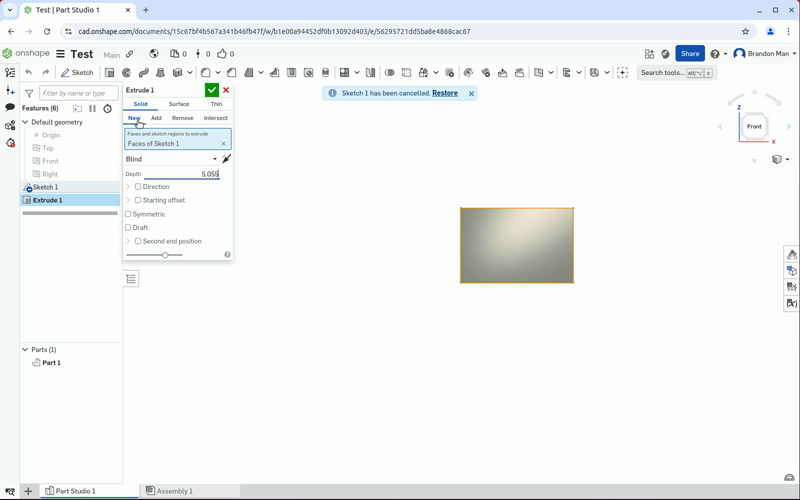
key(enter)
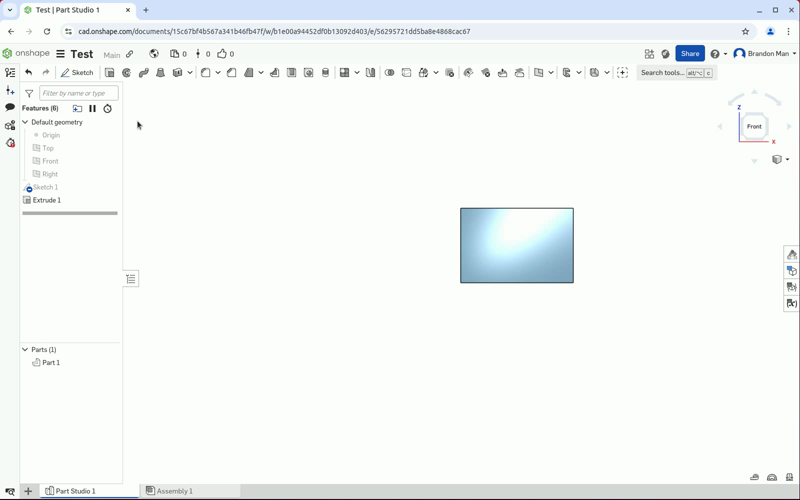
key(shift+h)
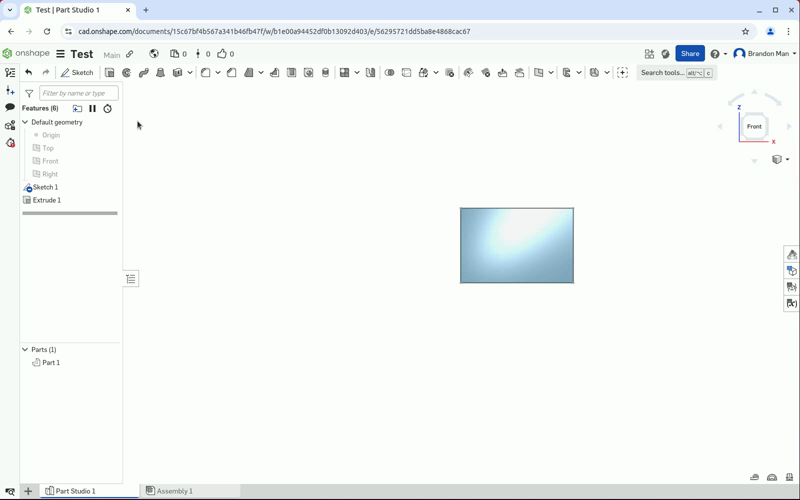
key(shift+h)
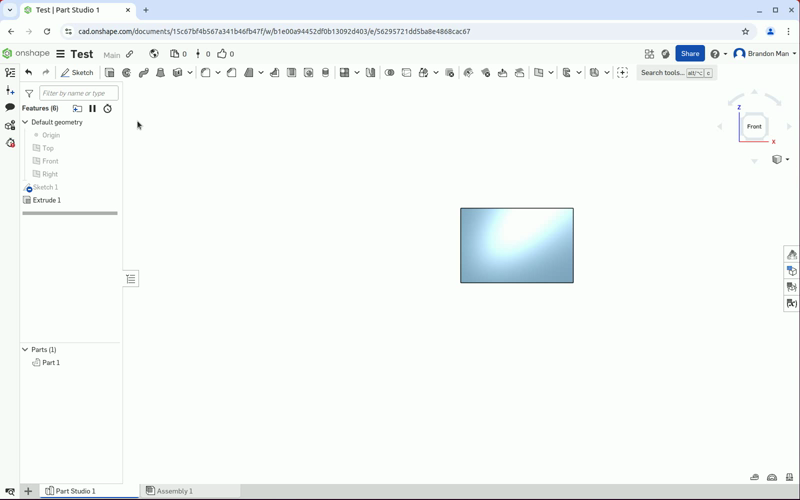
mouse_move(73, 189)
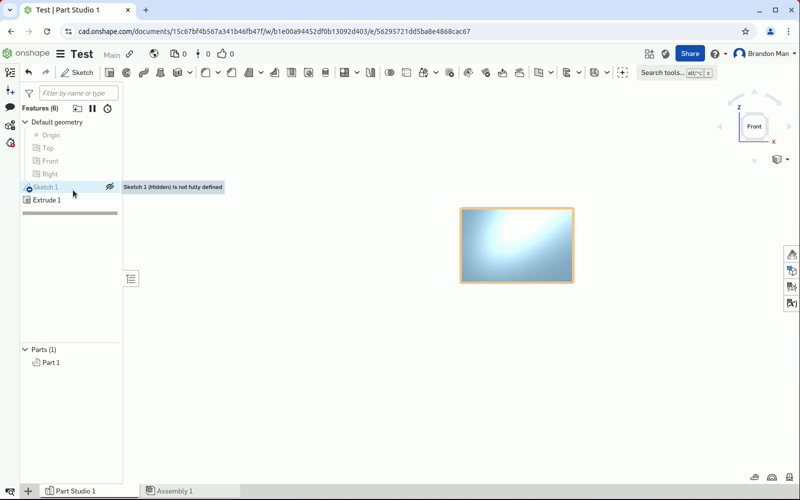
click(73, 189)
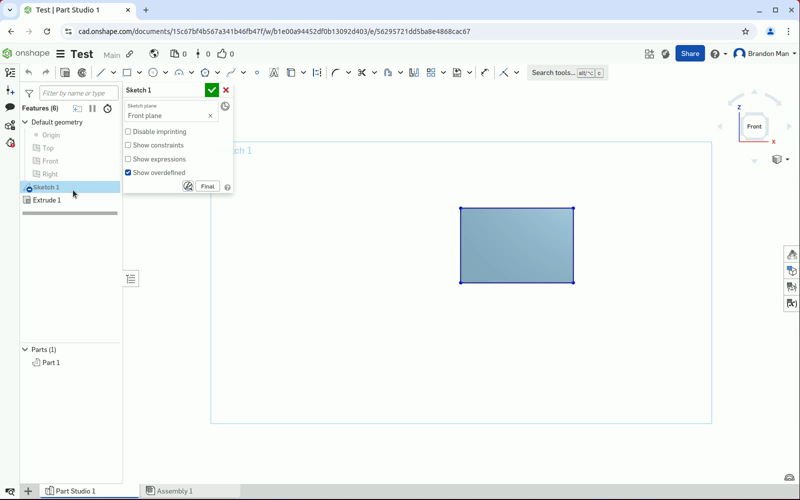
mouse_move(229, 92)
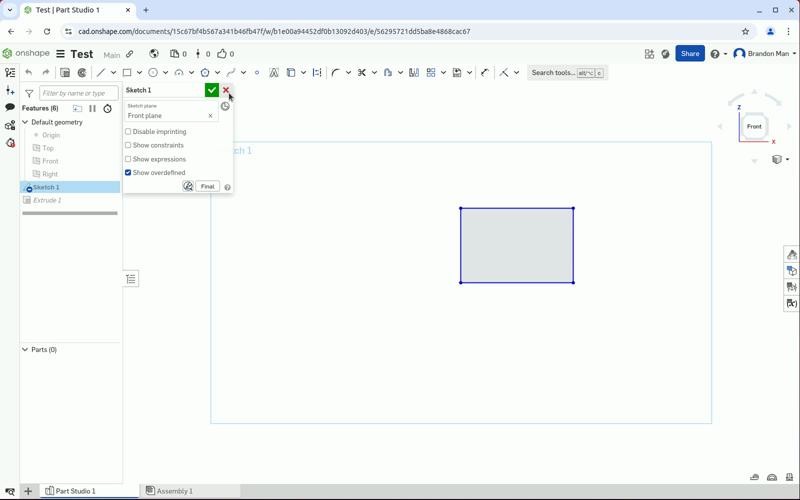
click(229, 92)
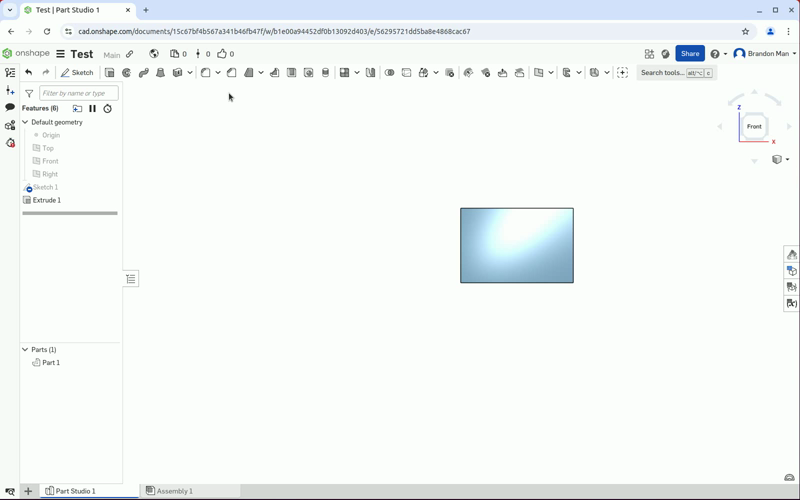
mouse_move(541, 75)
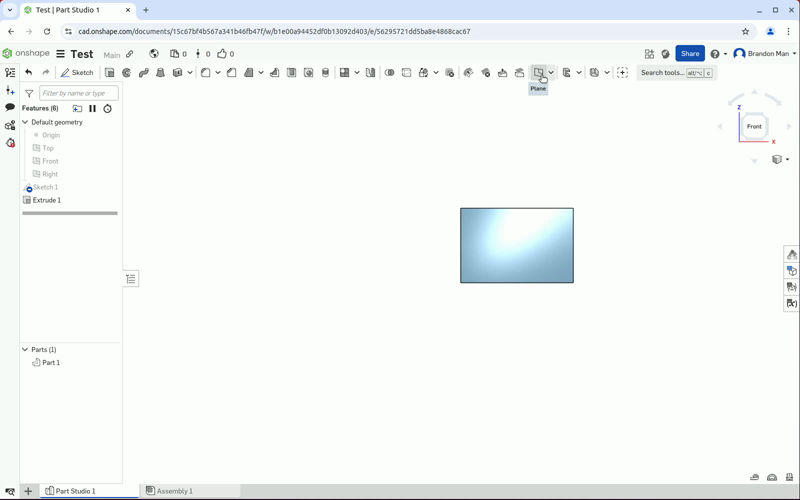
click(541, 75)
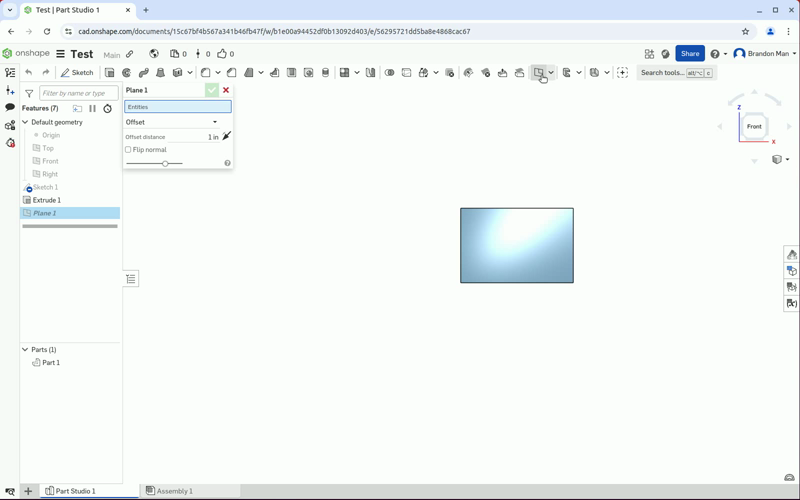
mouse_move(73, 163)
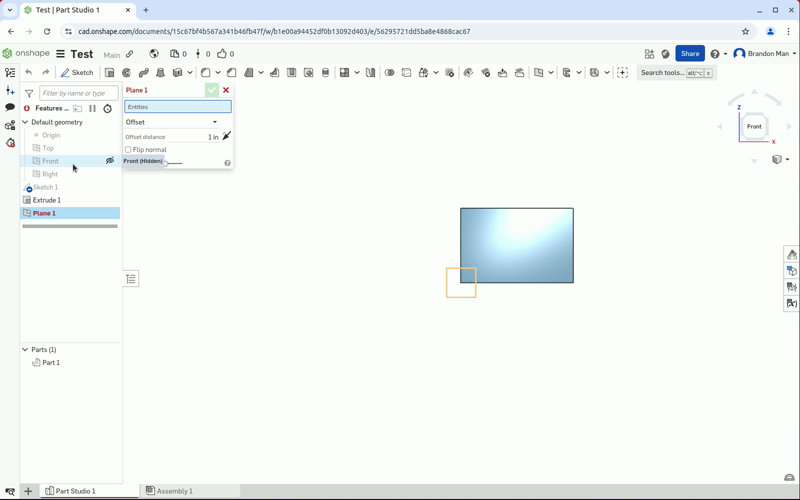
click(73, 163)
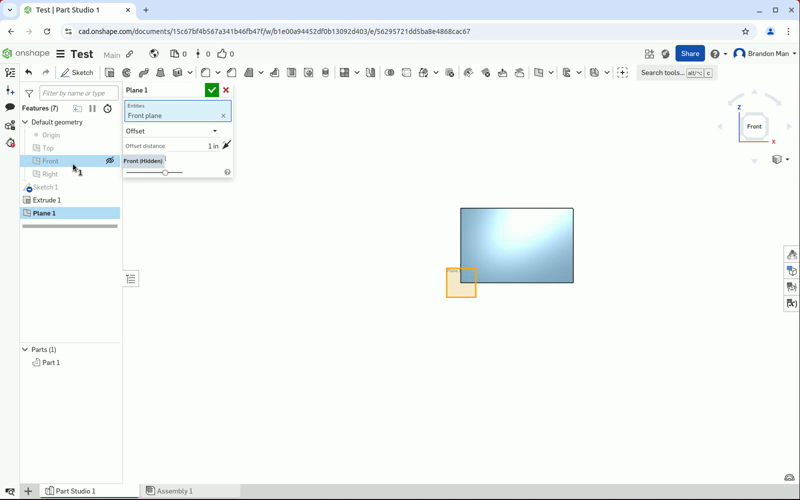
key(tab, 2)
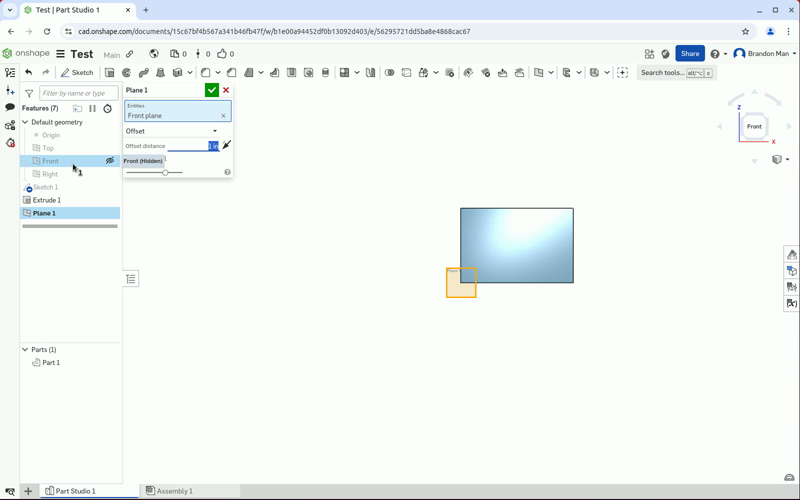
text(5.053)
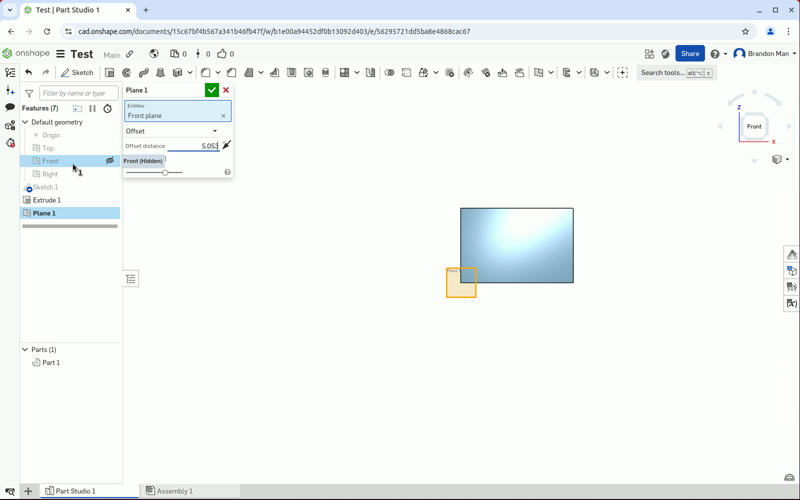
key(enter, 2)
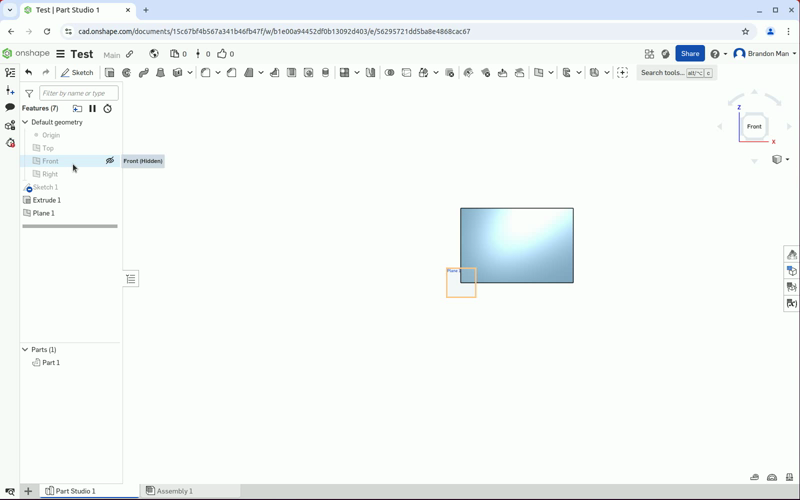
key(shift+s)
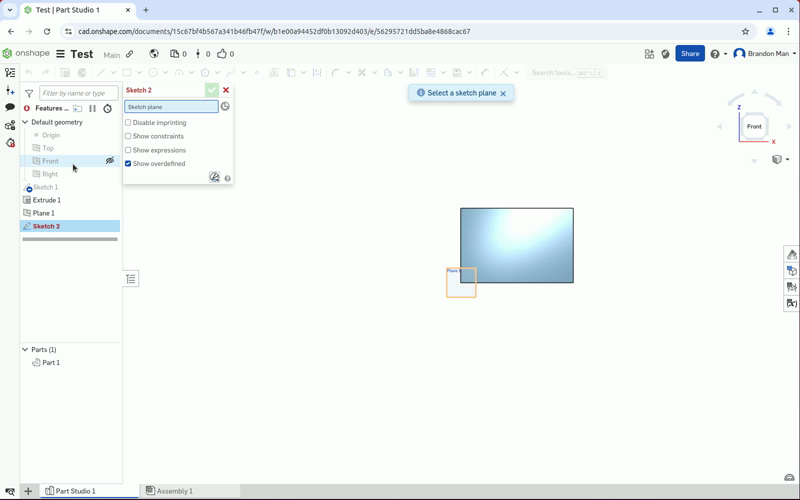
mouse_move(73, 215)
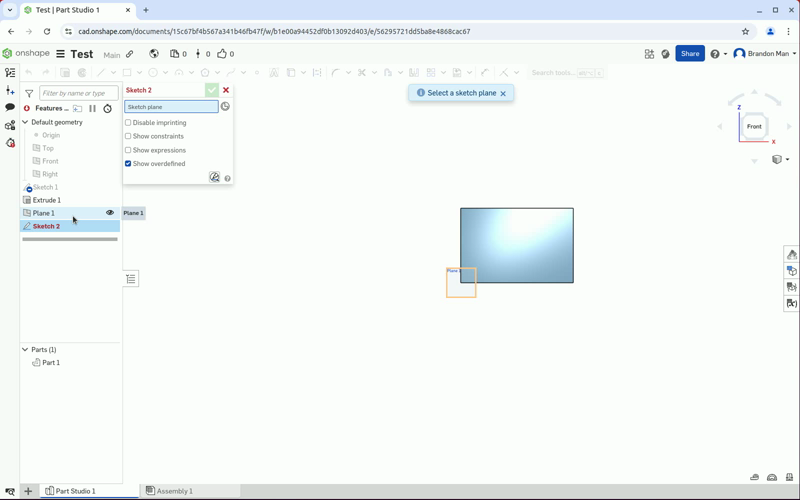
click(73, 215)
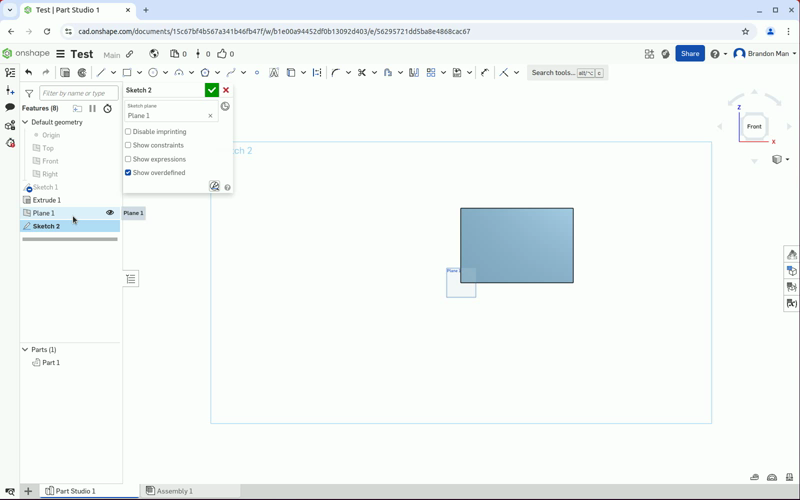
mouse_move(73, 352)
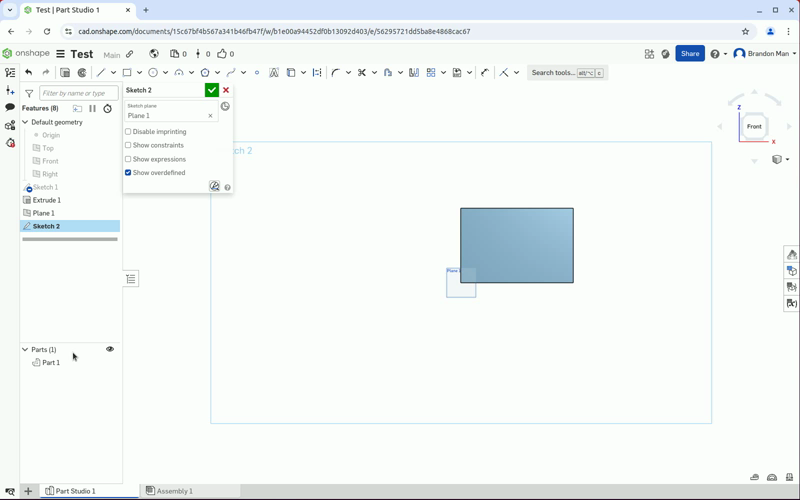
key(y)
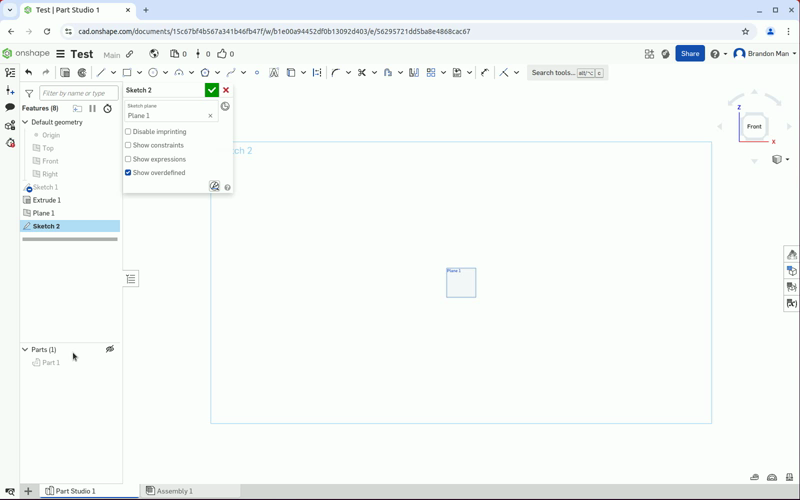
key(l)
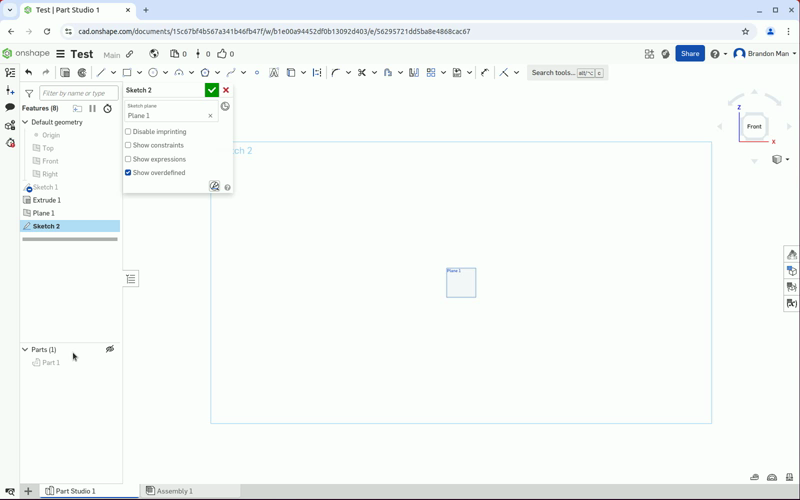
key_down(shift)
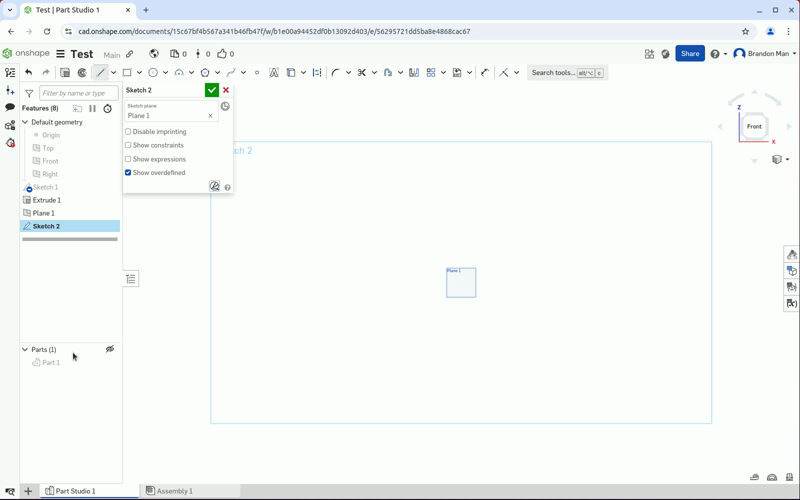
mouse_move(460, 282)
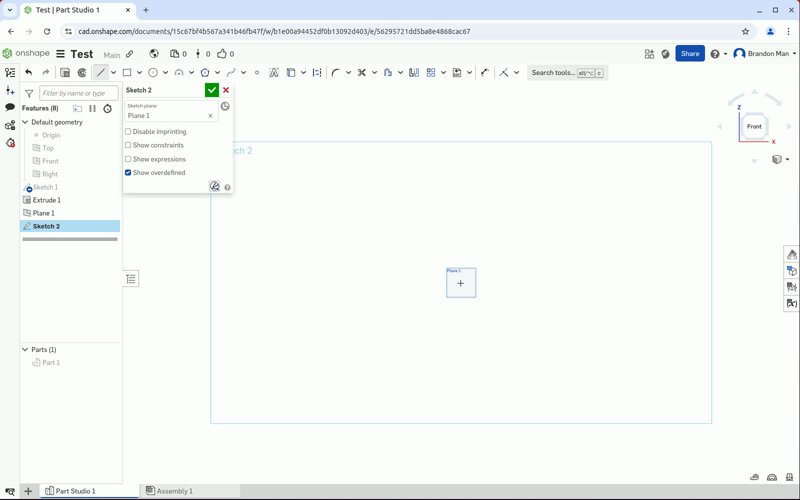
click(460, 282)
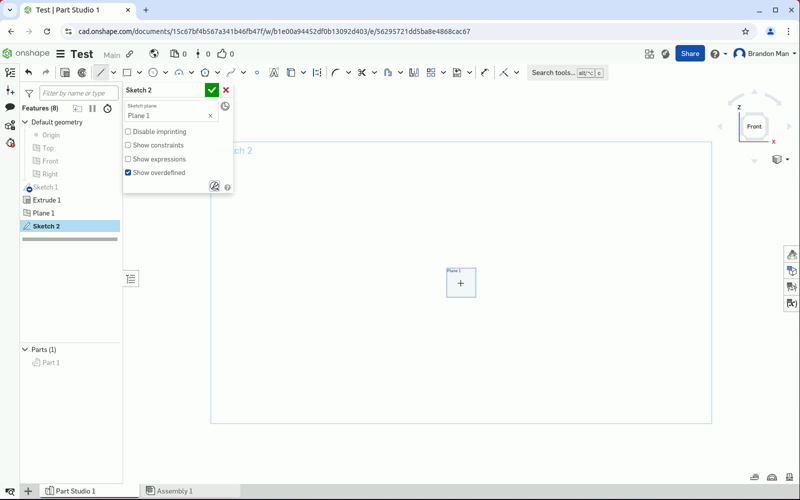
key_up(shift)
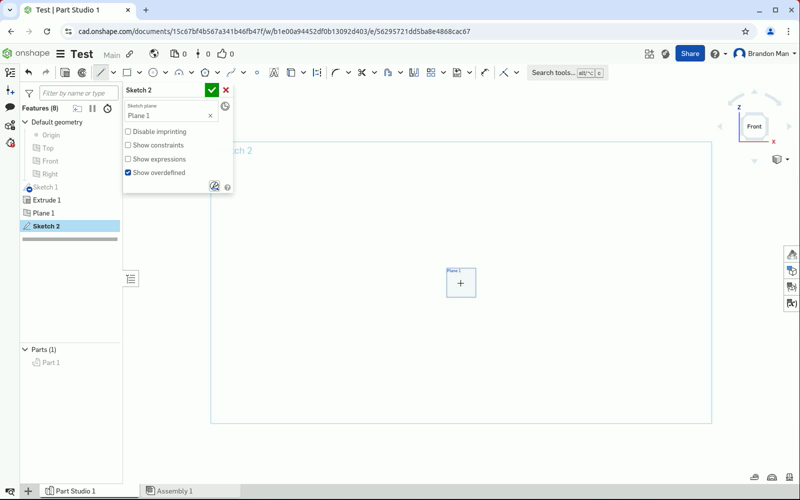
key_down(shift)
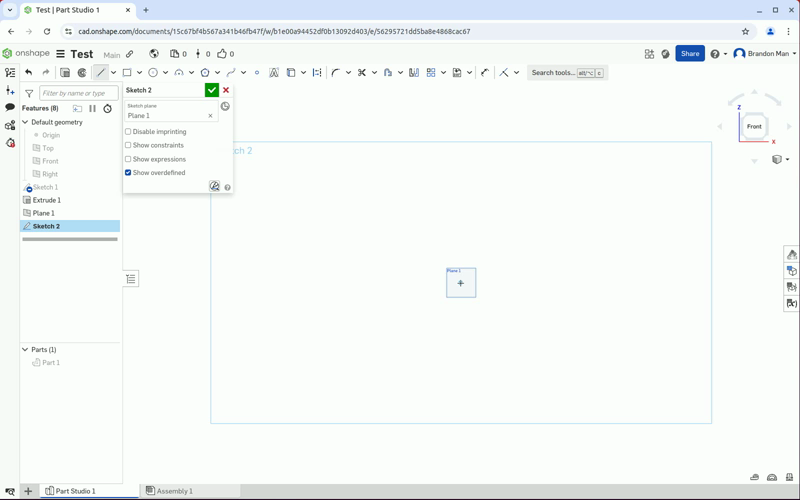
mouse_move(549, 282)
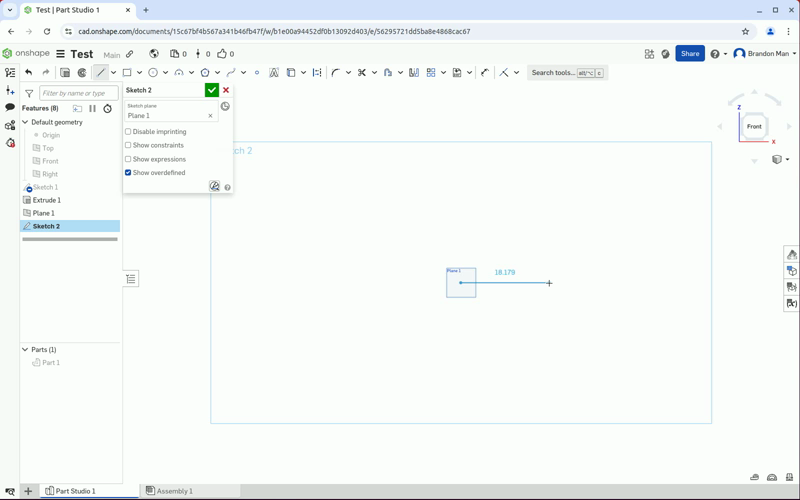
click(549, 282)
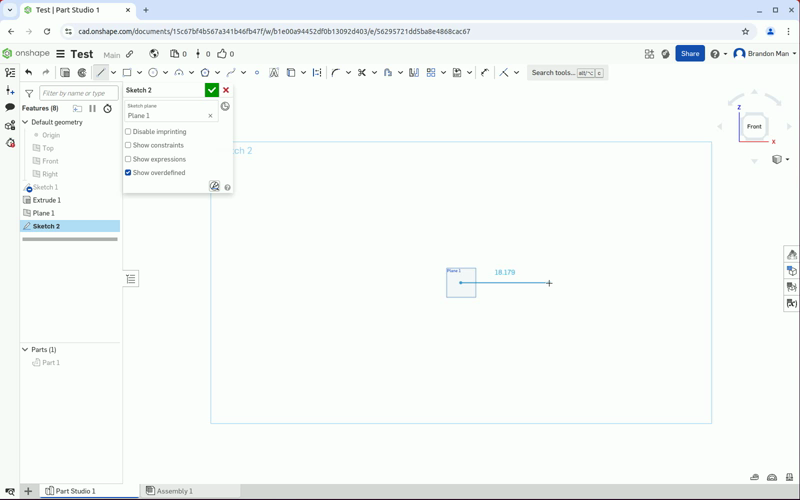
key_up(shift)
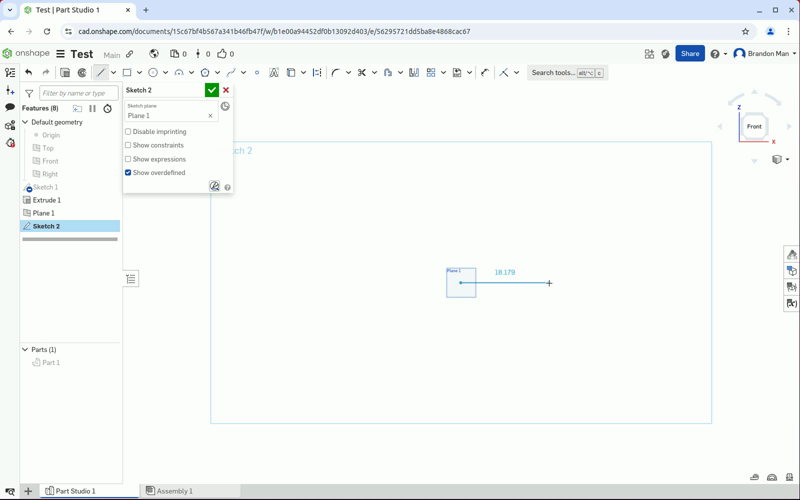
key_down(shift)
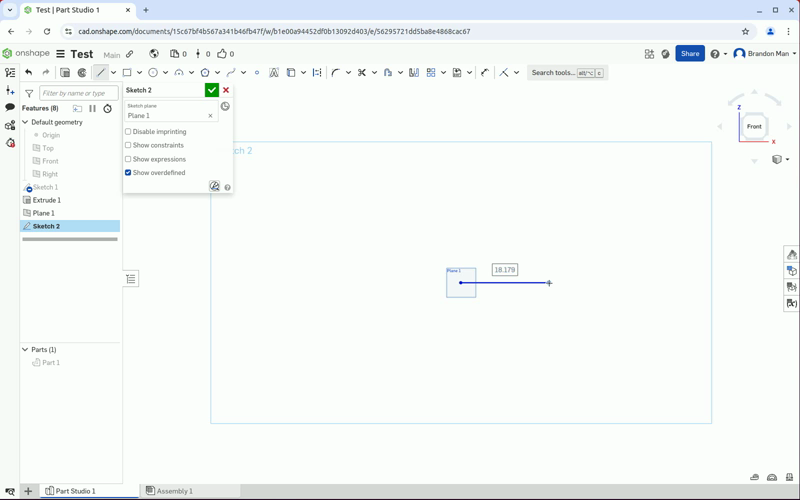
mouse_move(498, 207)
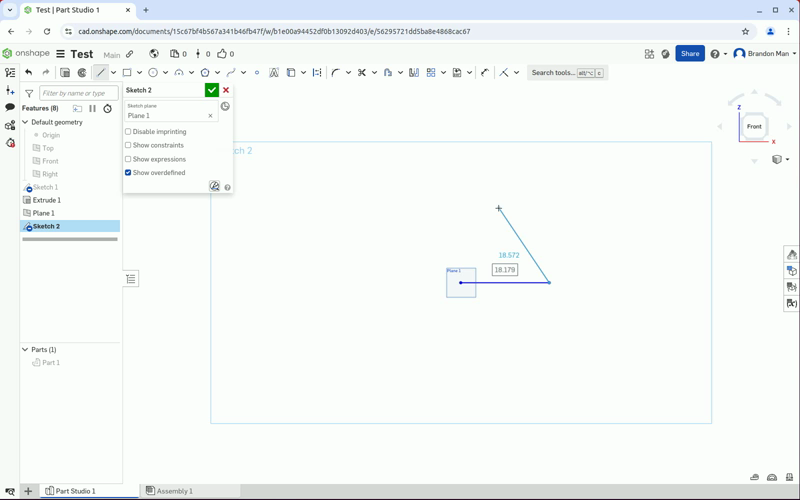
click(498, 207)
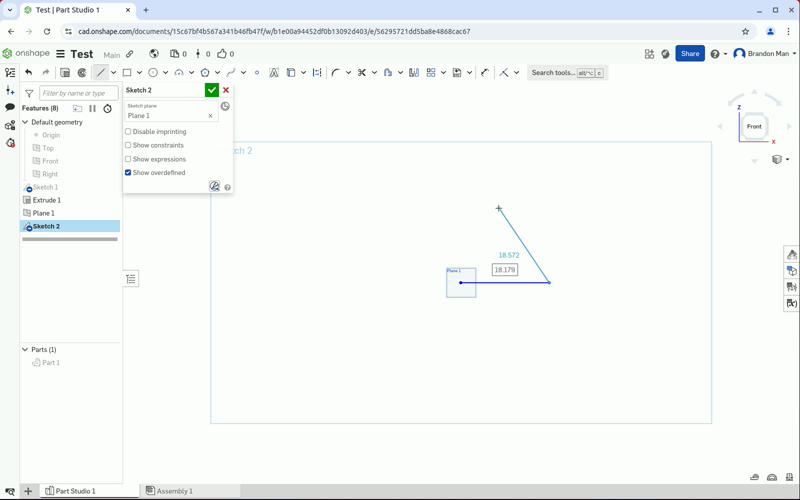
key_up(shift)
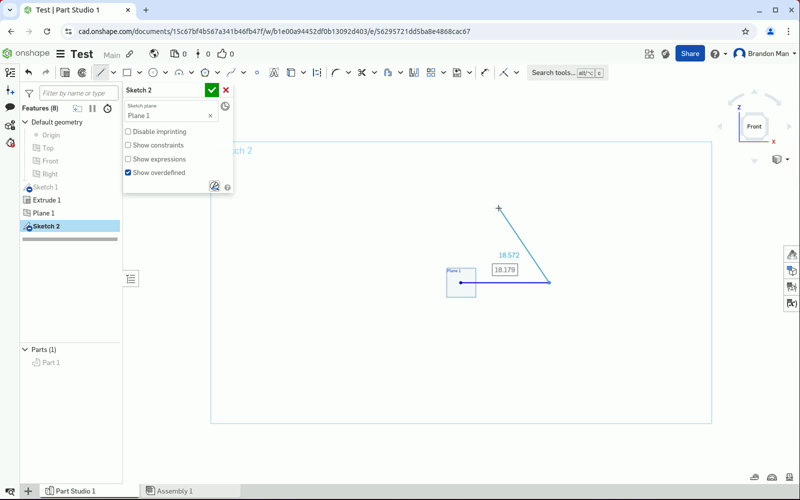
key_down(shift)
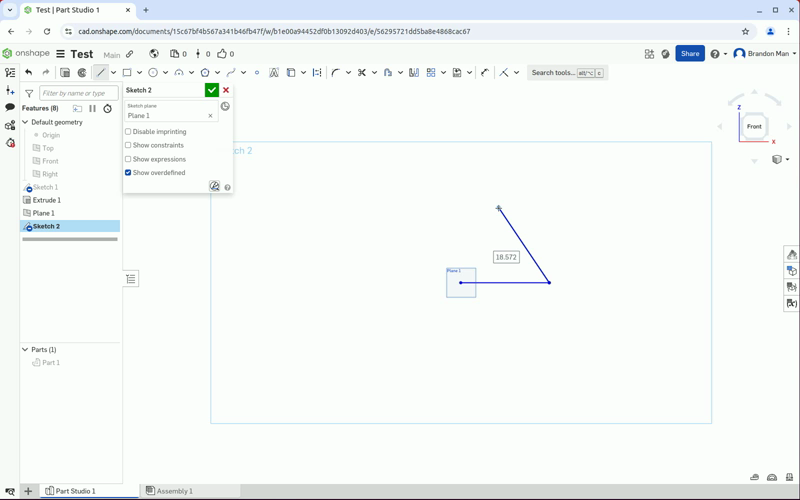
mouse_move(528, 207)
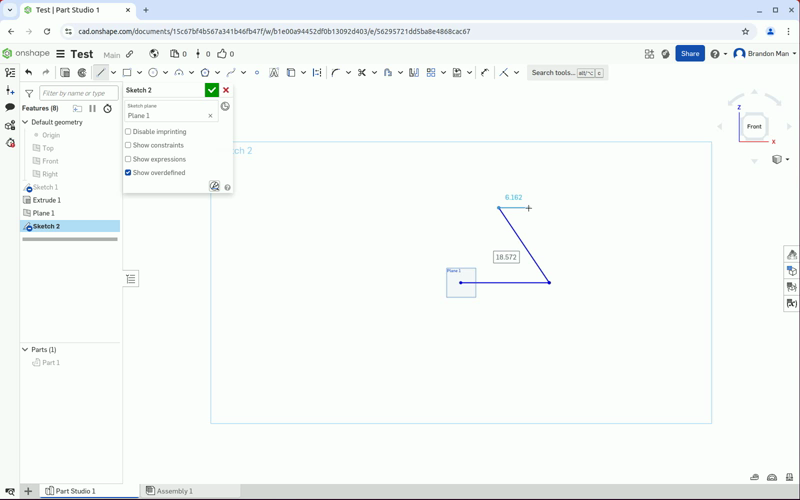
mouse_move(460, 207)
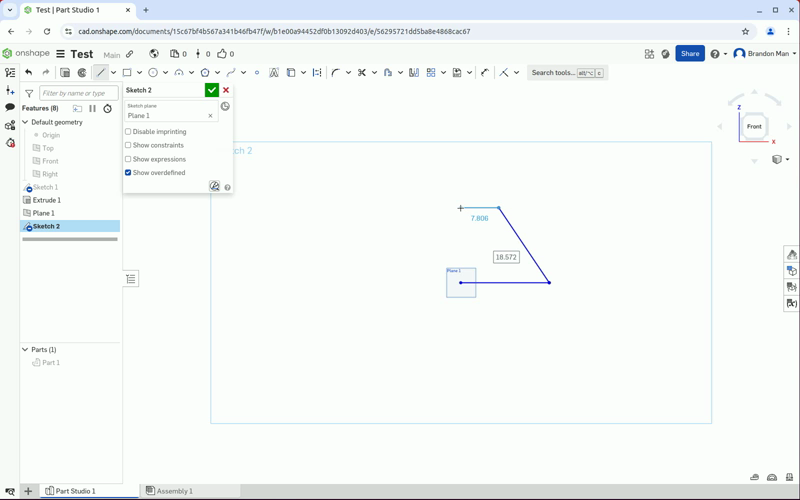
click(460, 207)
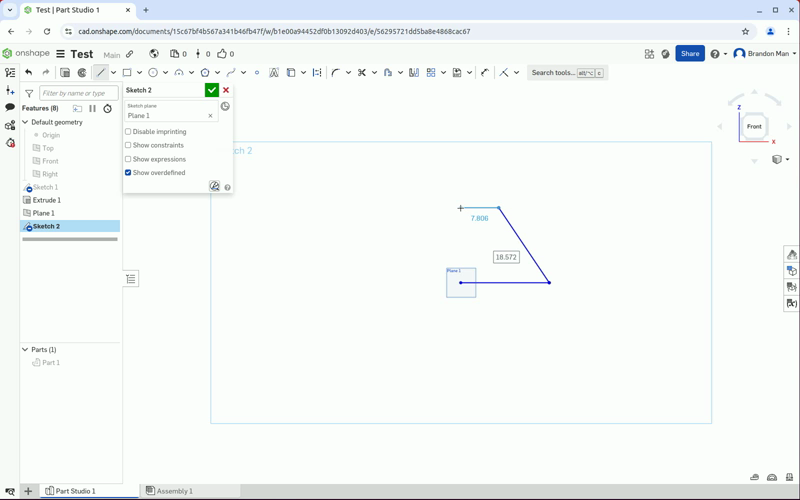
key_up(shift)
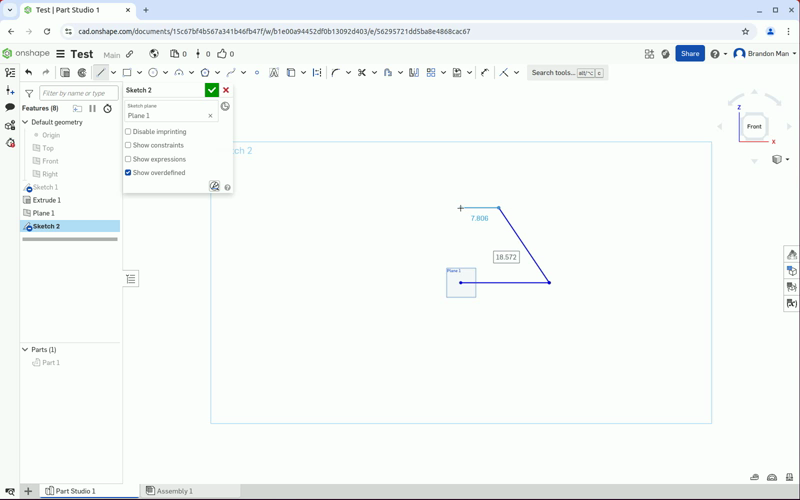
key_down(shift)
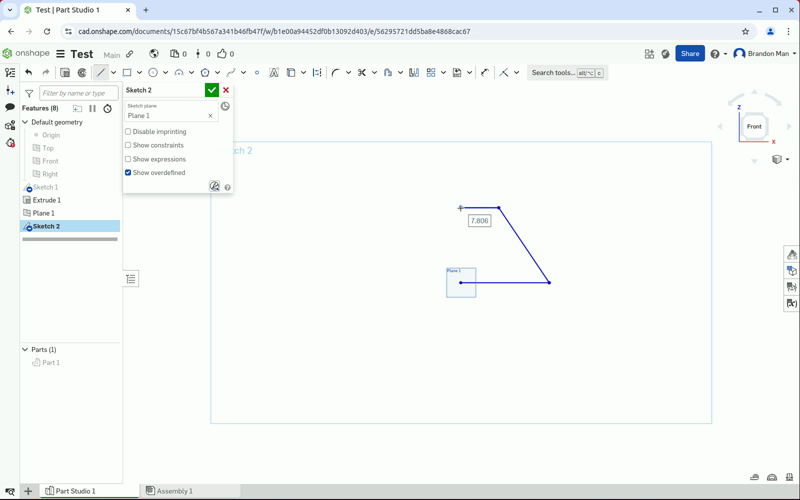
mouse_move(460, 282)
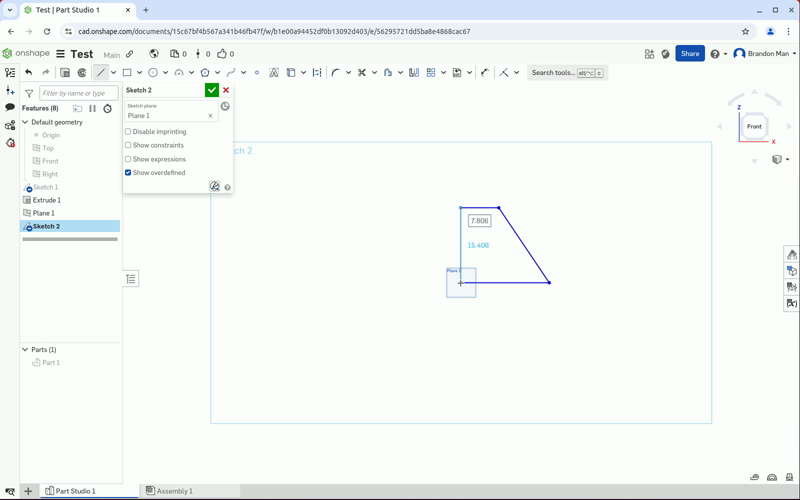
key_up(shift)
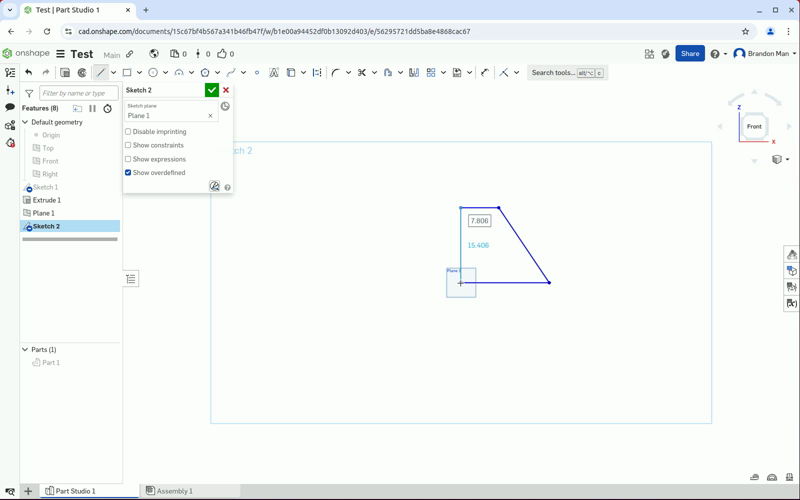
click(460, 282)
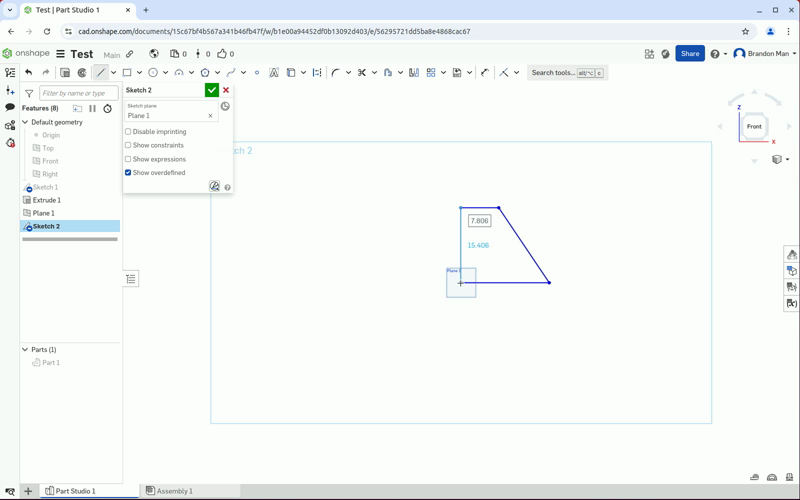
key(esc)
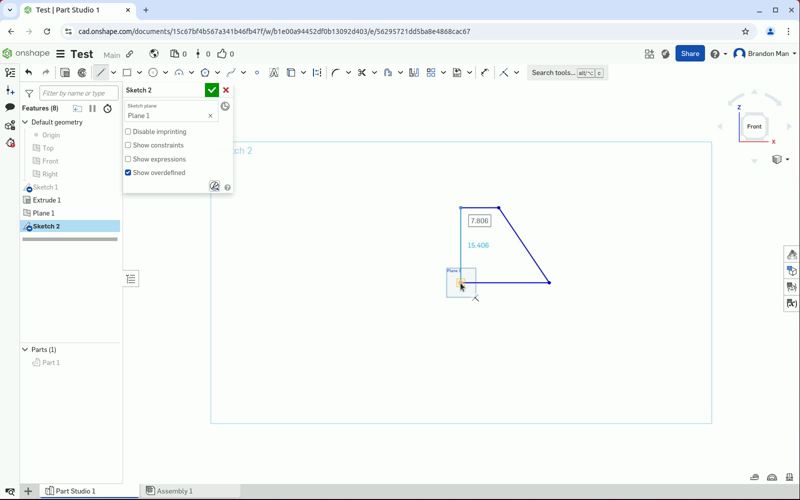
mouse_move(504, 256)
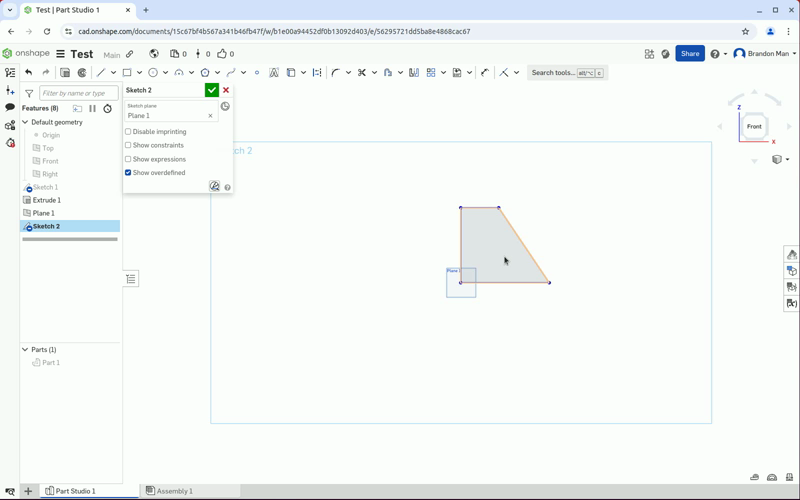
click(504, 256)
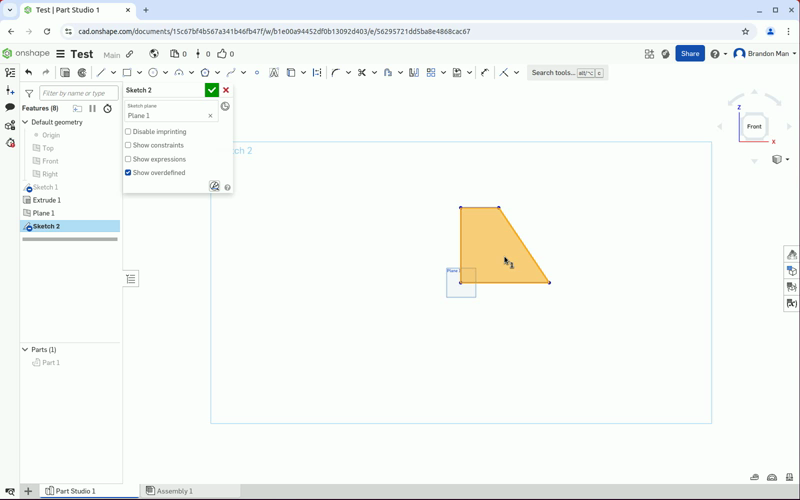
mouse_move(73, 352)
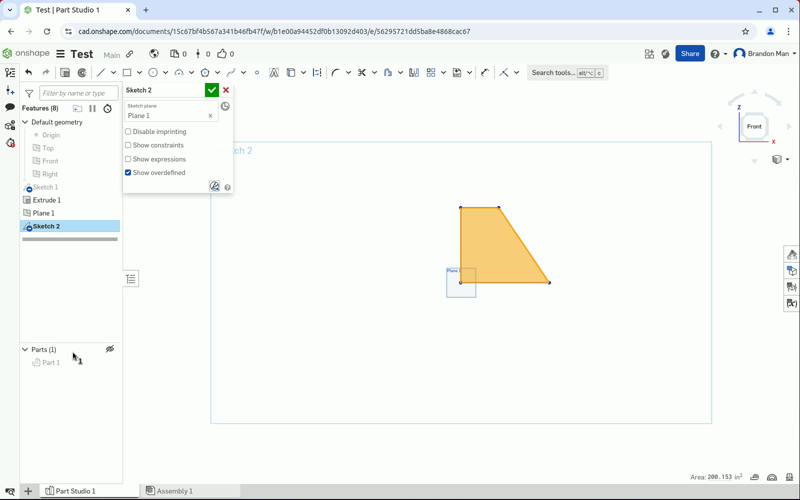
key(shift+y)
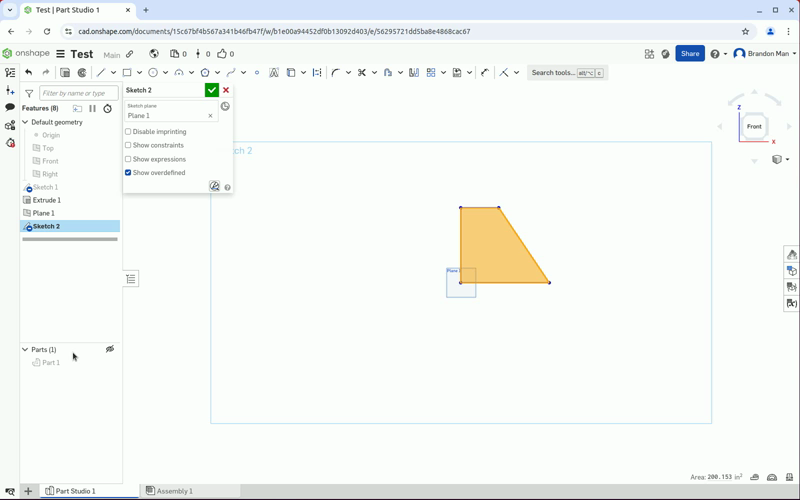
key(shift+e)
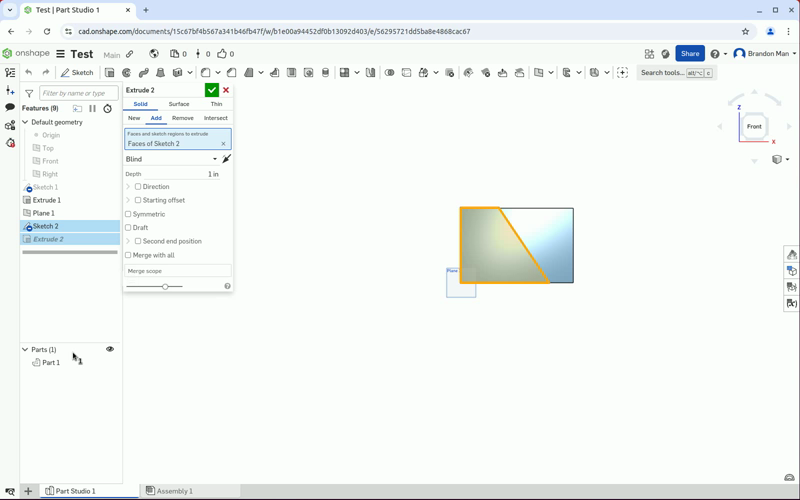
mouse_move(143, 106)
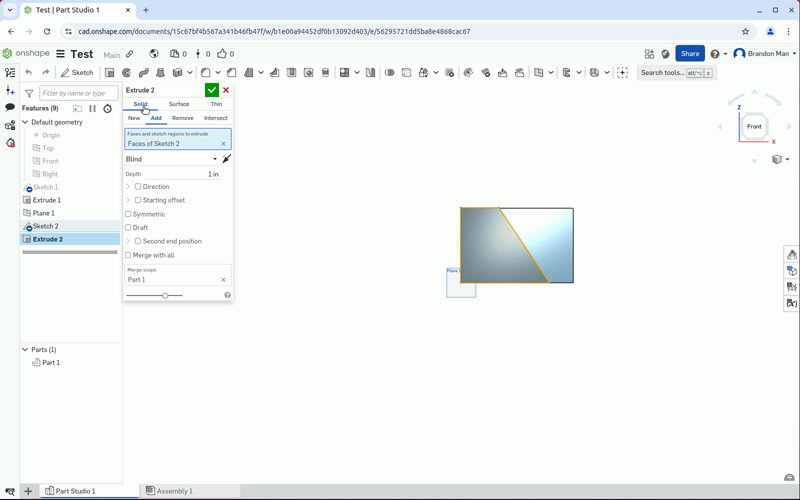
click(143, 106)
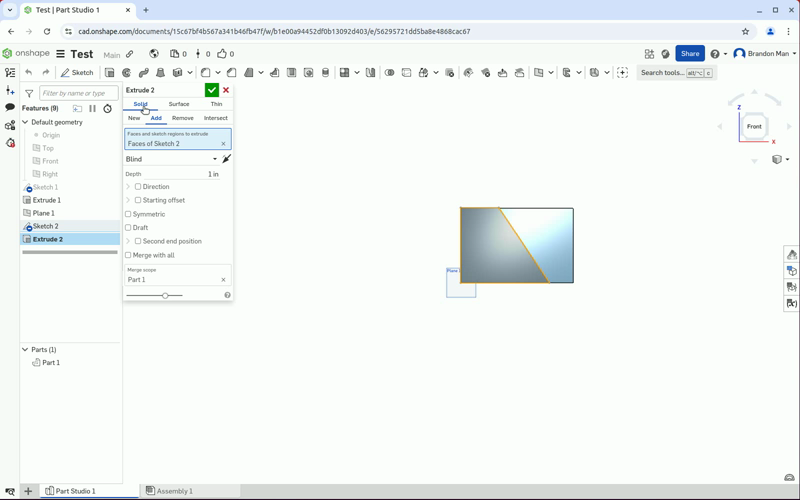
mouse_move(137, 120)
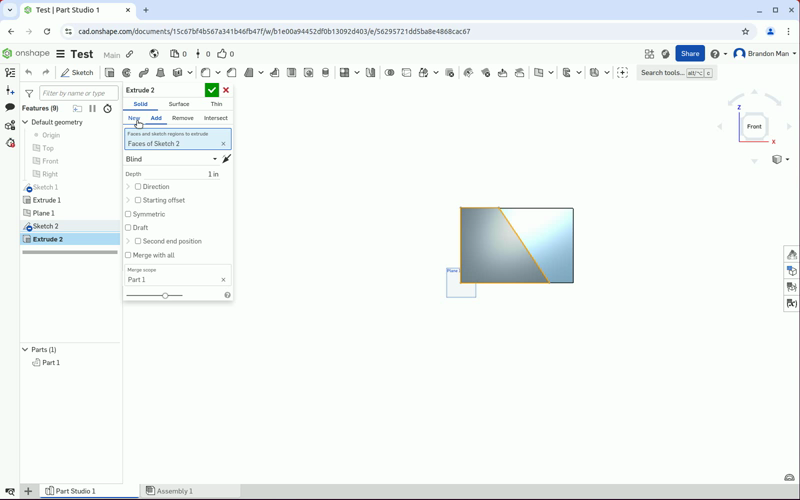
click(137, 120)
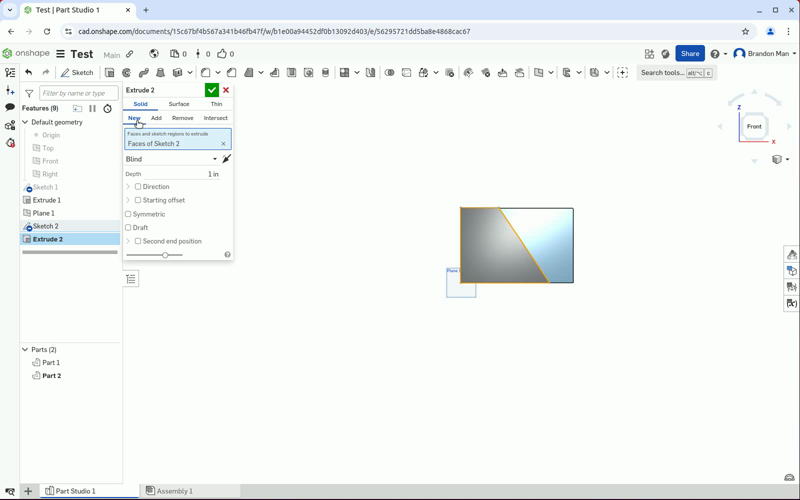
key(tab, 4)
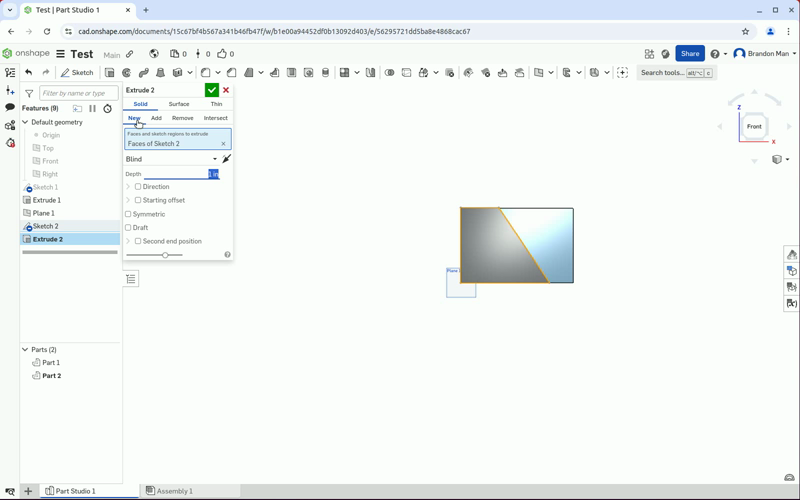
text(5.055)
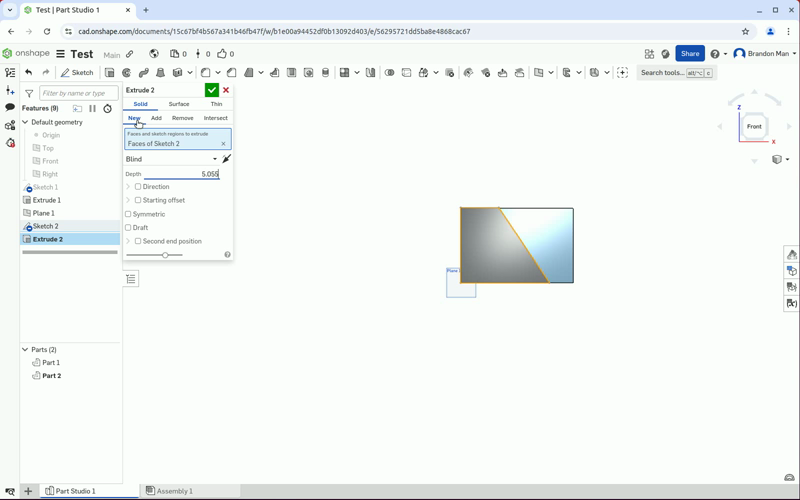
key(enter)
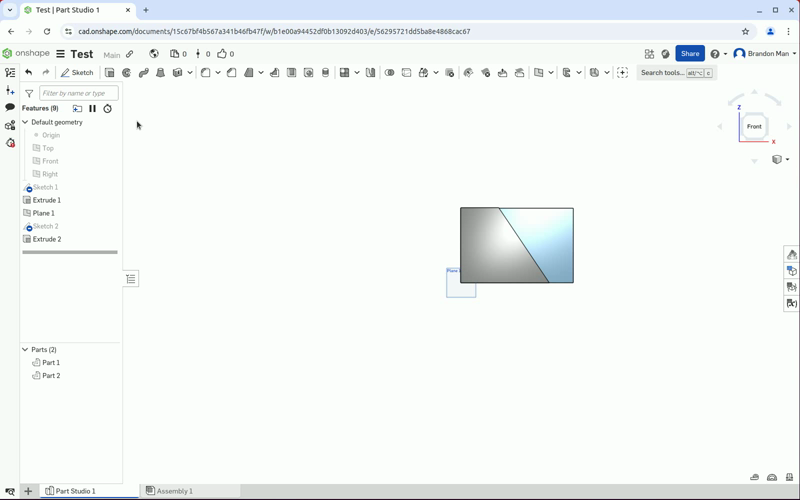
key(shift+h)
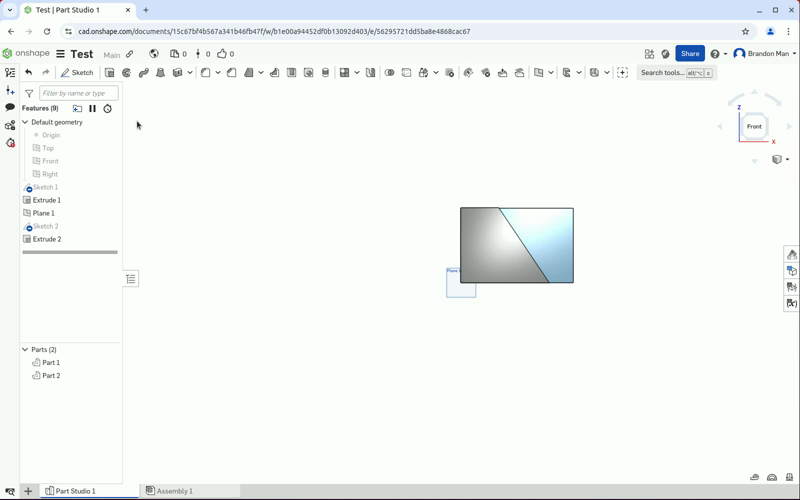
key(shift+h)
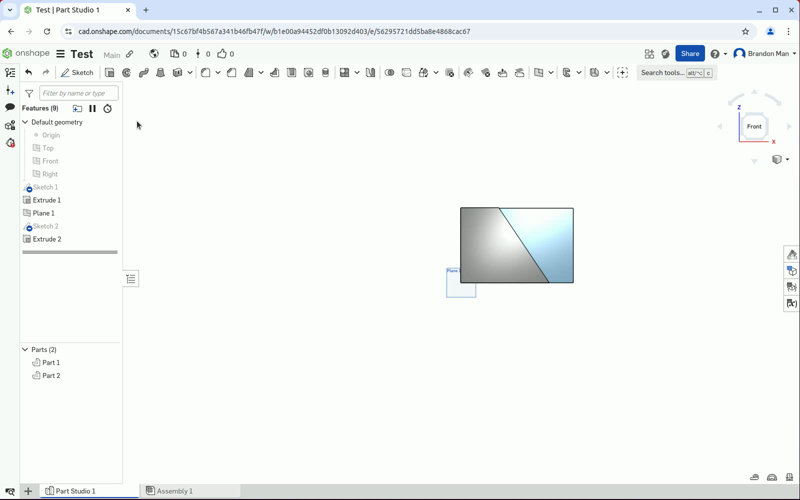
mouse_move(73, 189)
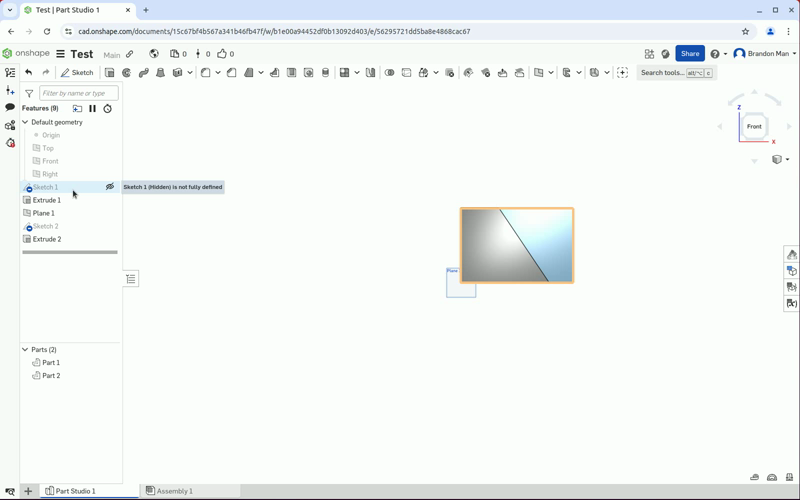
click(73, 189)
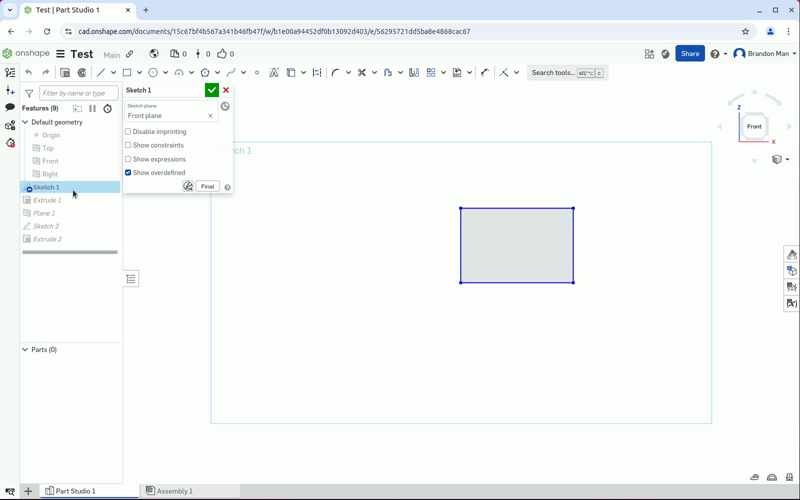
mouse_move(229, 92)
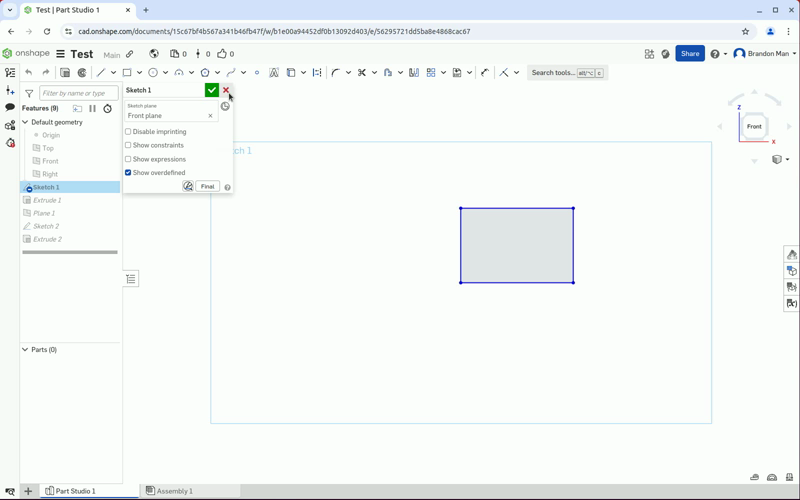
click(229, 92)
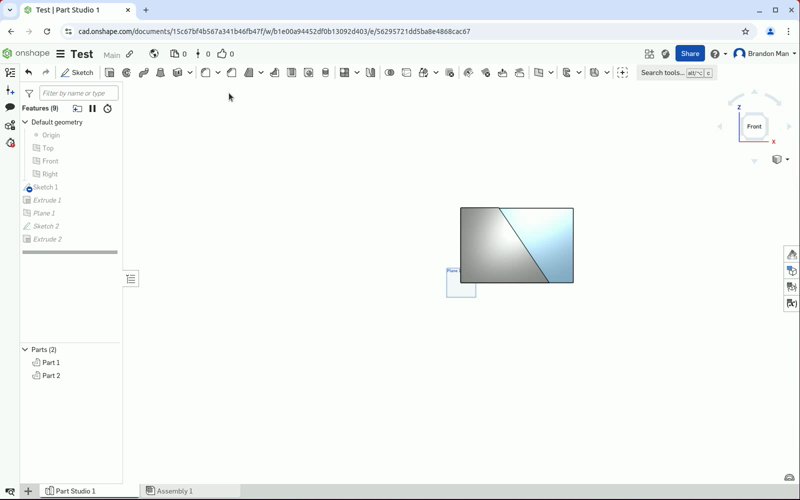
mouse_move(541, 75)
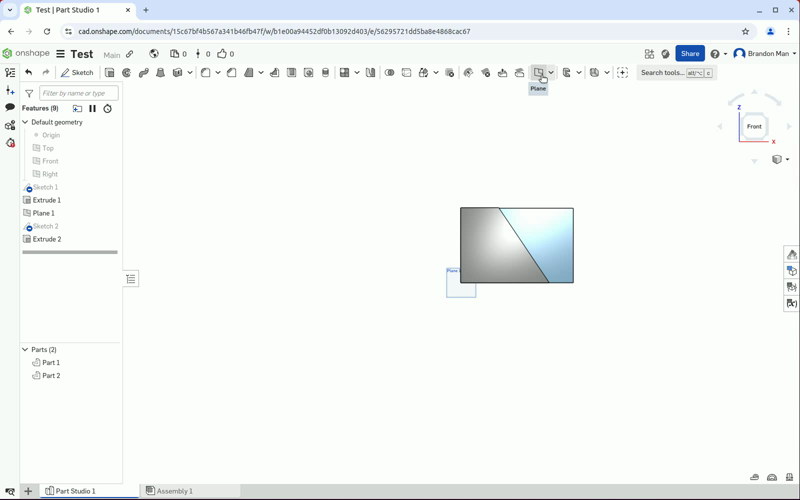
click(541, 75)
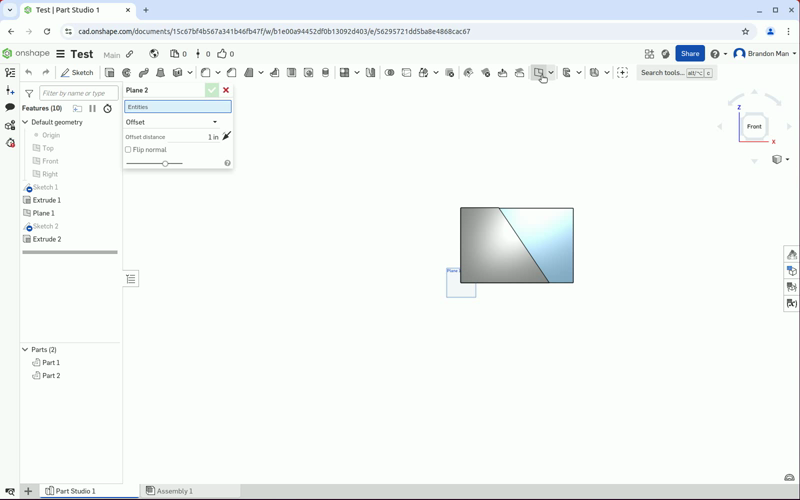
mouse_move(73, 163)
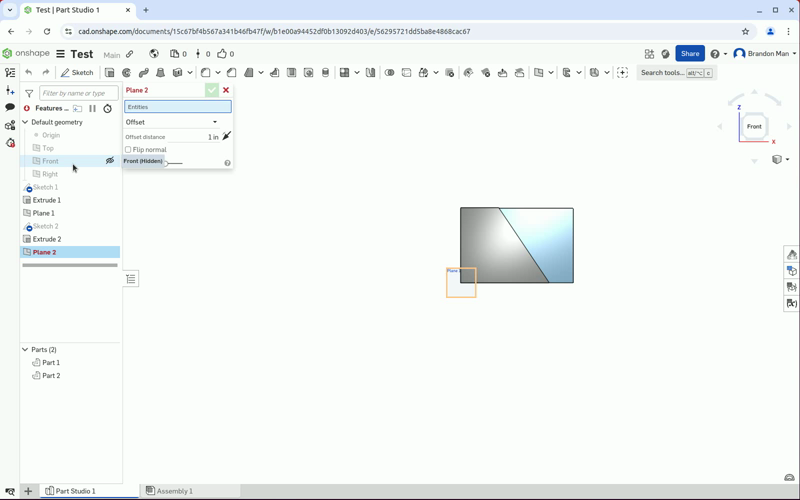
click(73, 163)
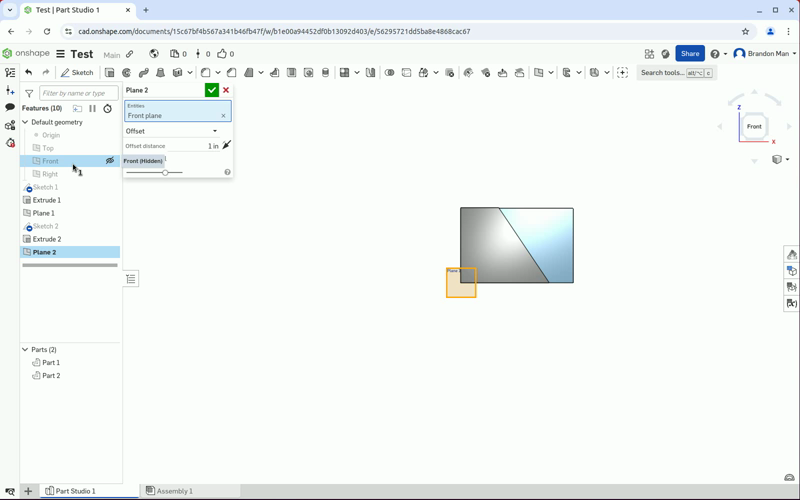
key(tab, 2)
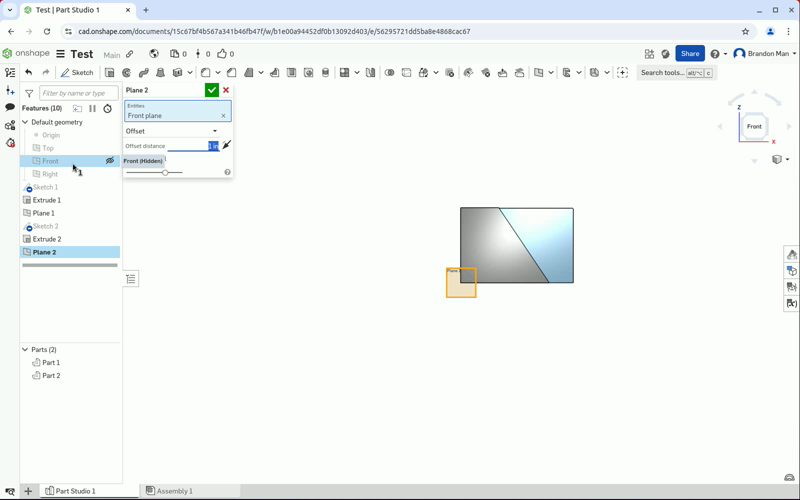
text(10.352)
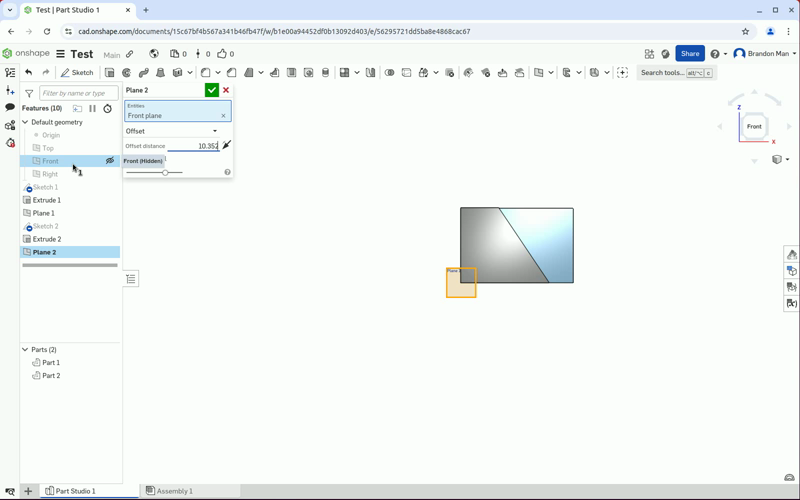
key(enter, 2)
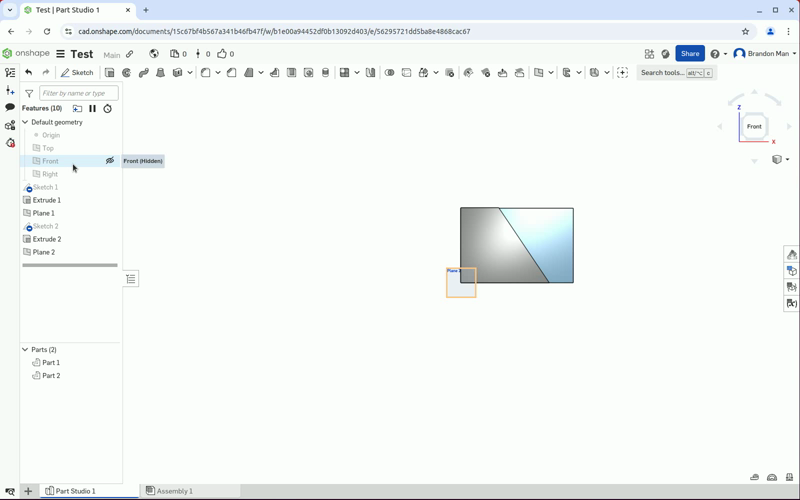
key(shift+s)
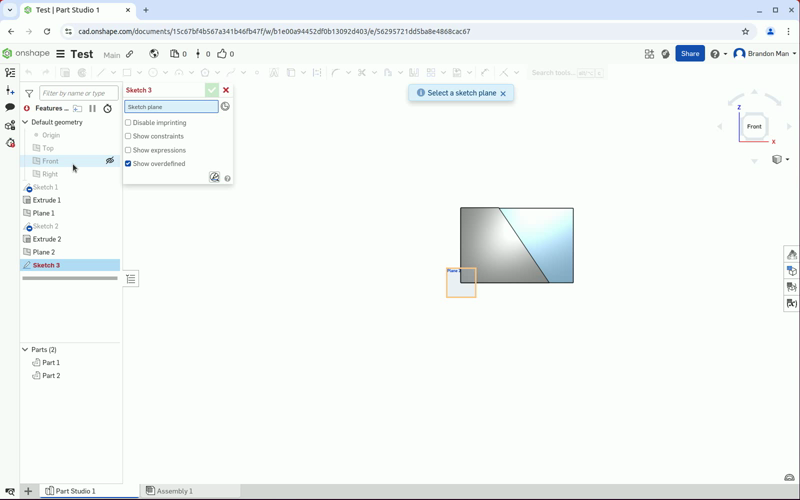
mouse_move(73, 254)
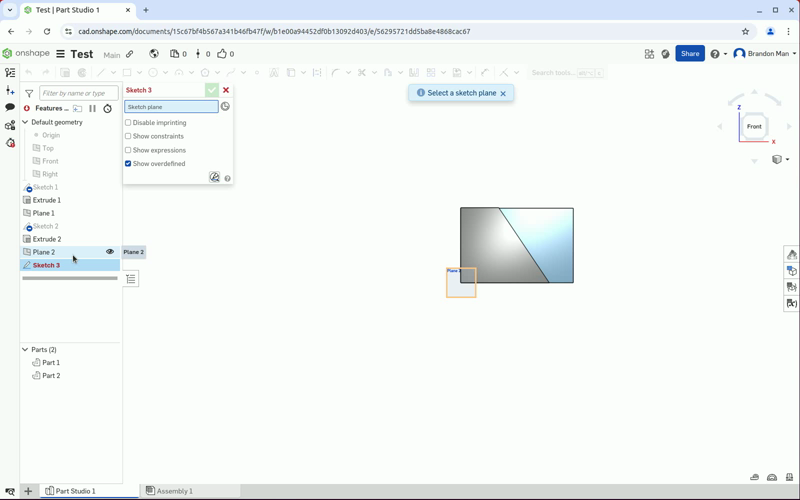
click(73, 254)
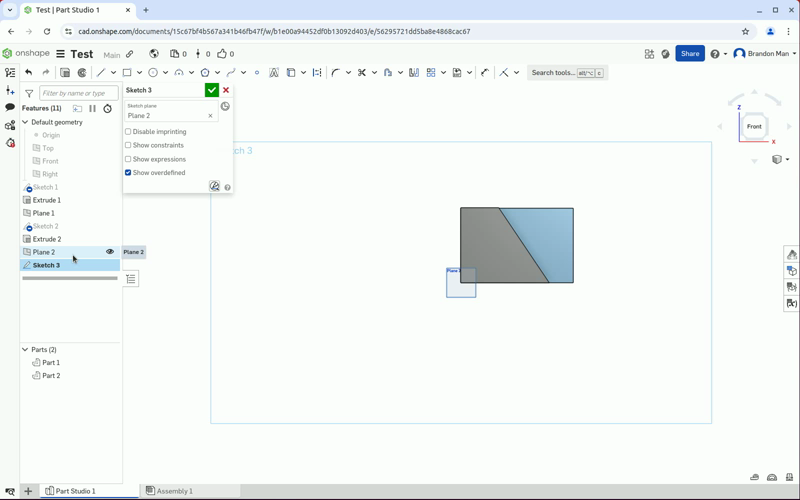
mouse_move(73, 352)
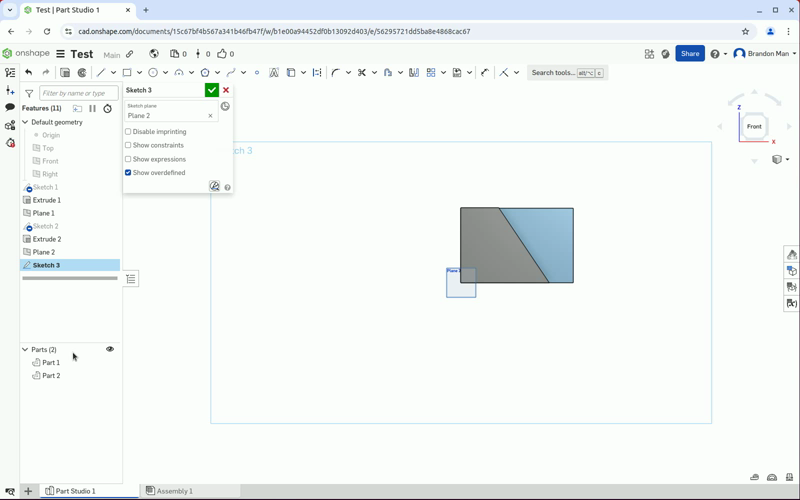
key(y)
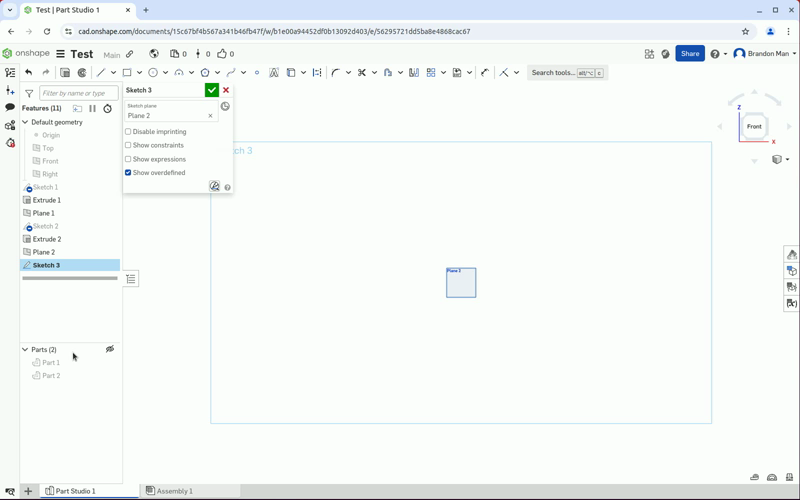
key(l)
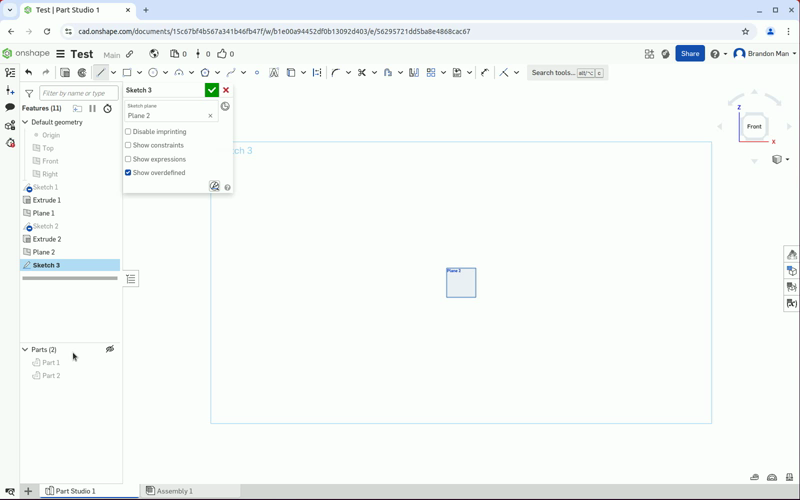
key_down(shift)
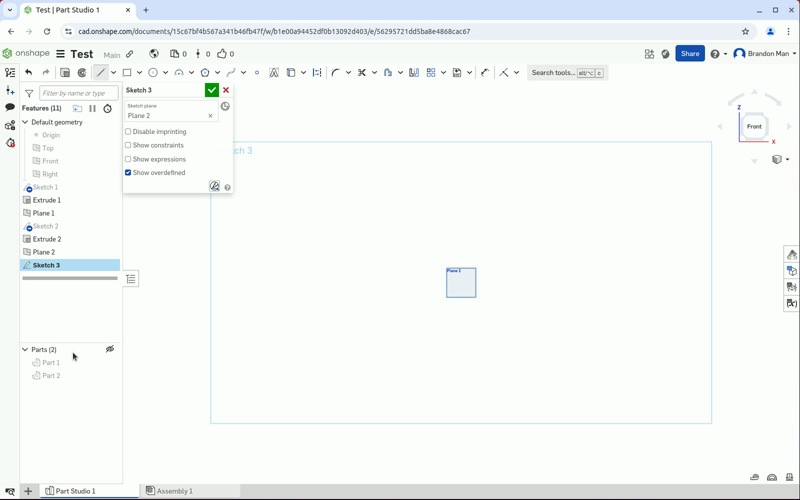
mouse_move(512, 228)
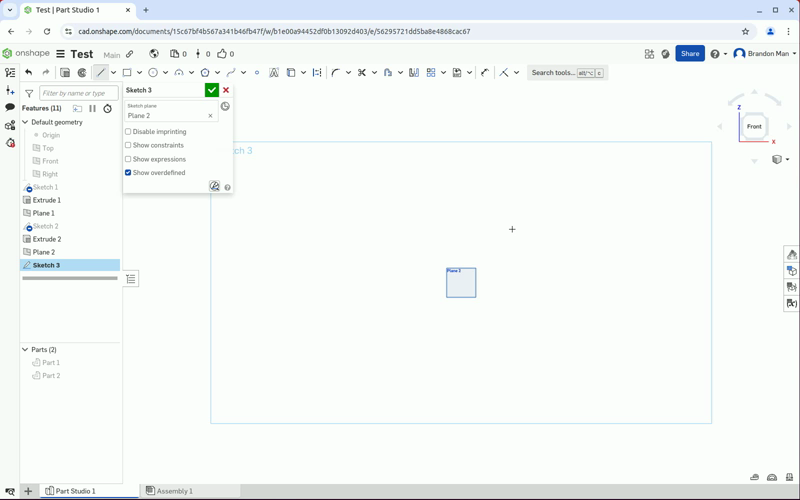
click(512, 228)
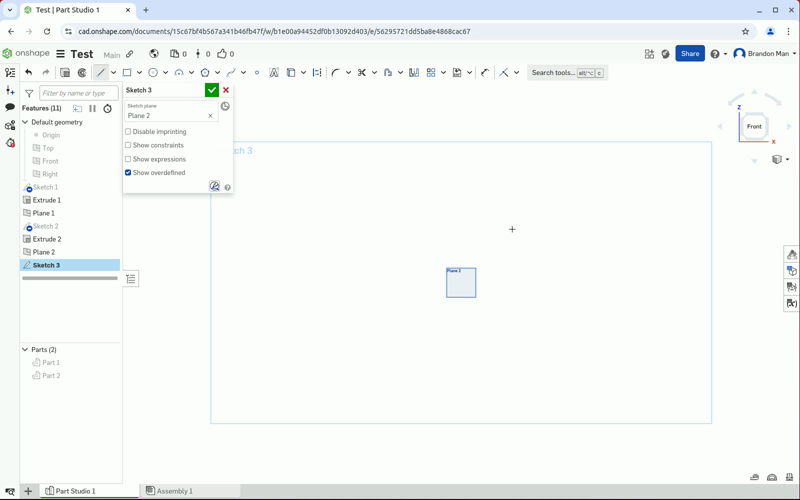
key_up(shift)
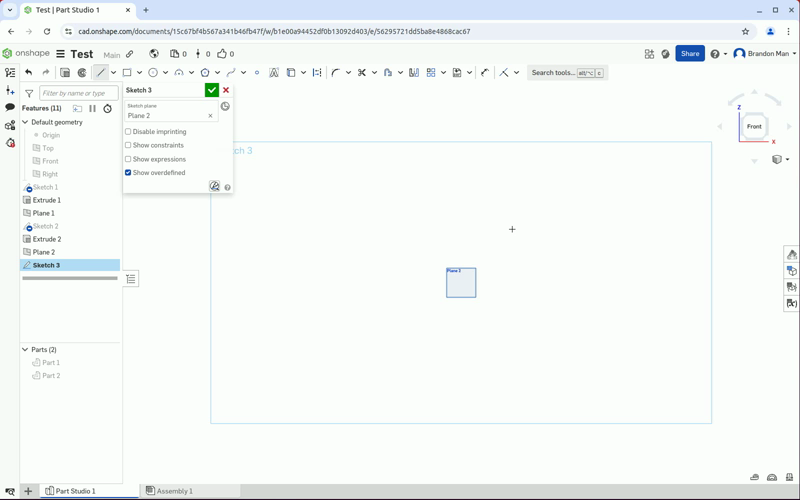
key_down(shift)
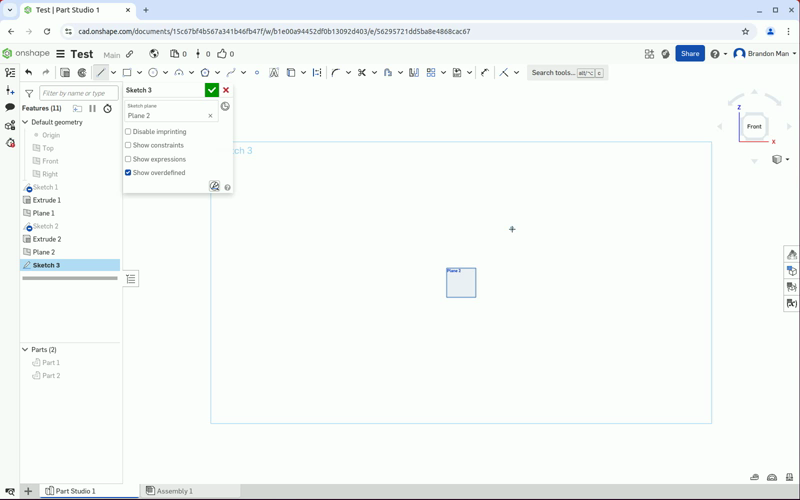
mouse_move(542, 228)
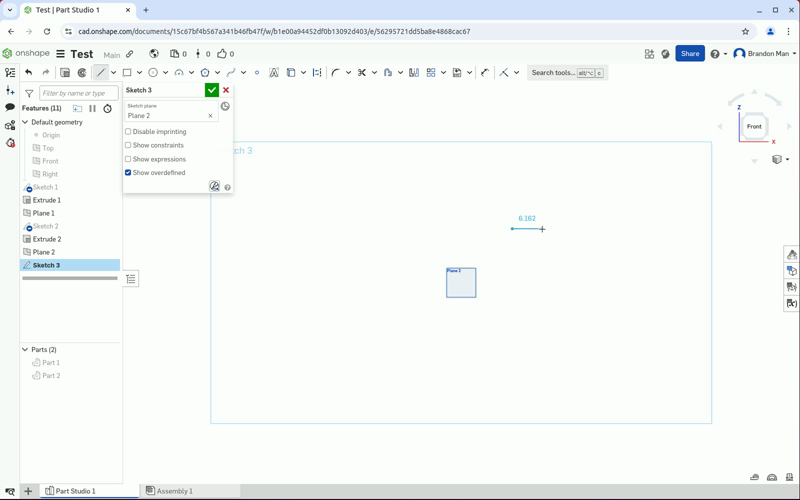
mouse_move(534, 262)
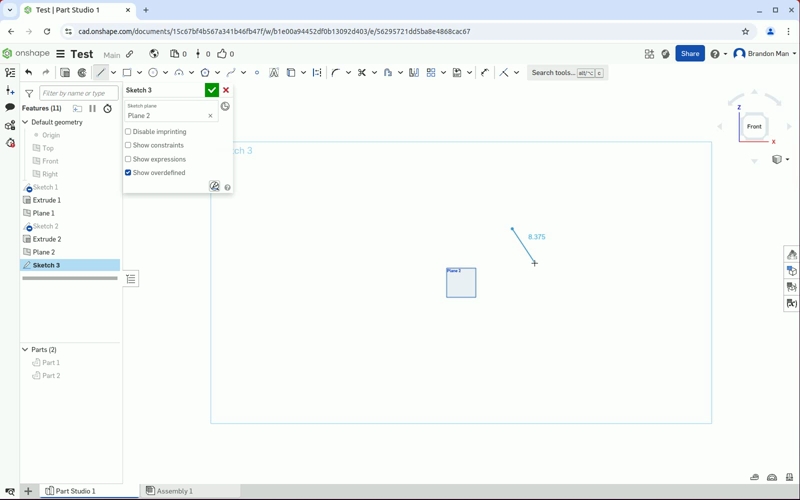
click(534, 262)
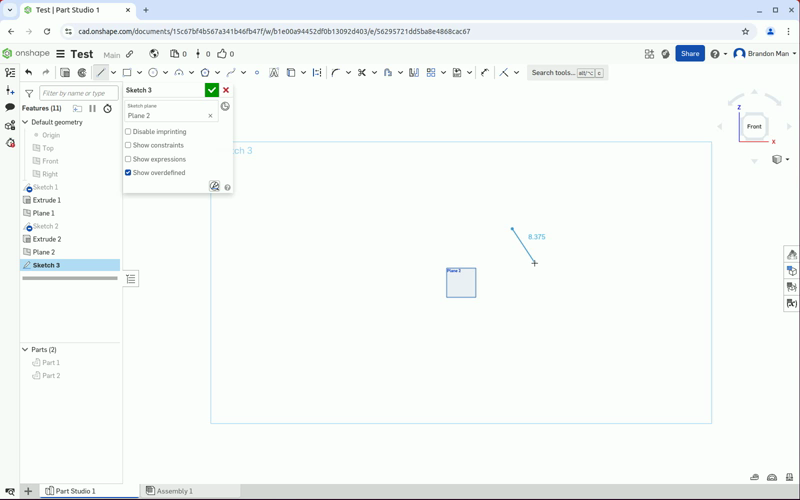
key_up(shift)
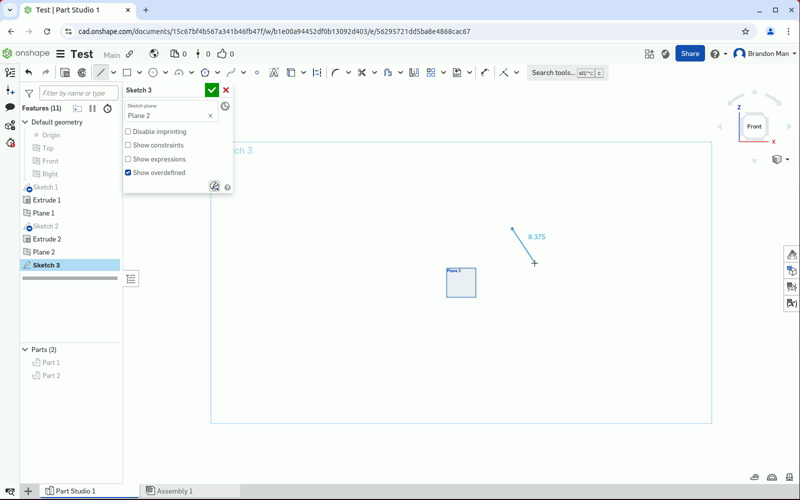
key(esc)
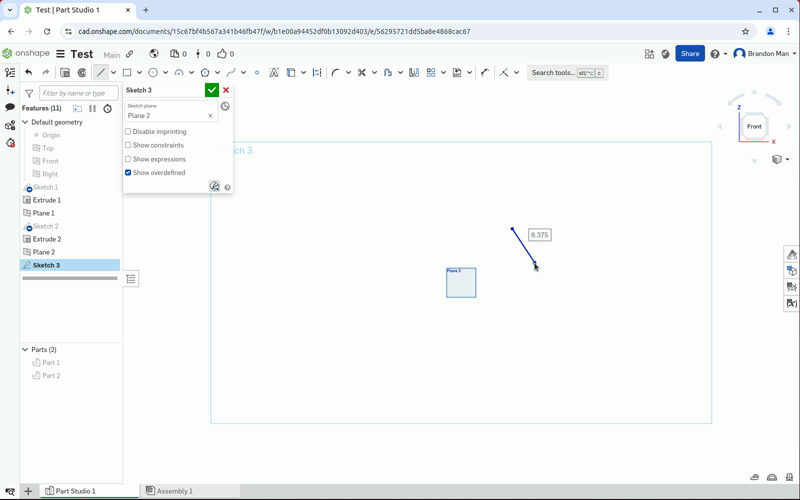
key(a)
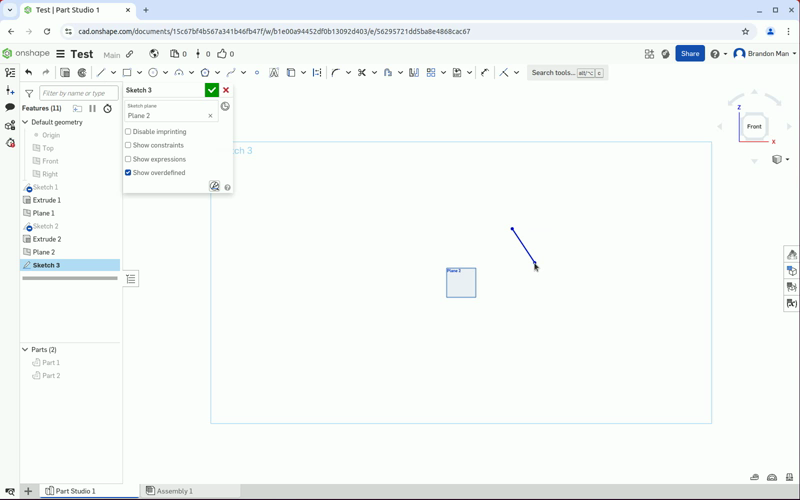
mouse_move(534, 262)
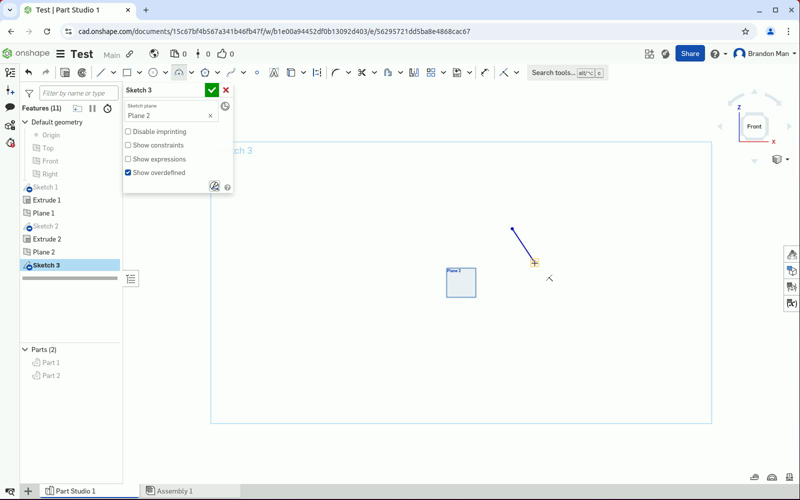
click(534, 262)
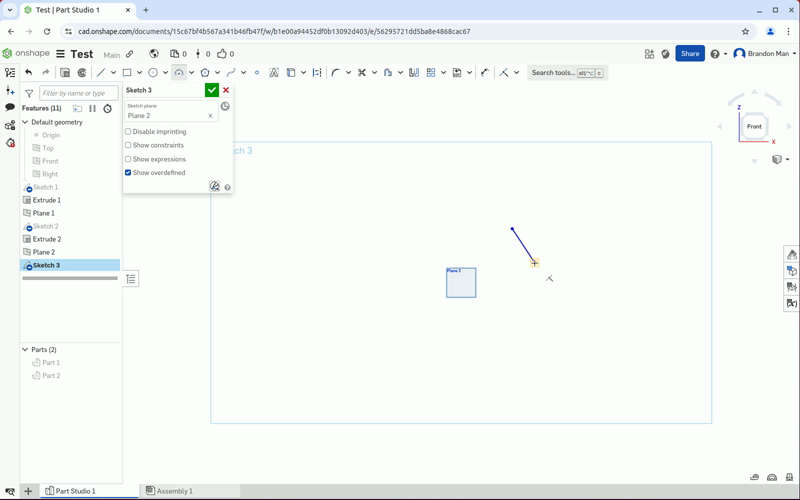
mouse_move(512, 228)
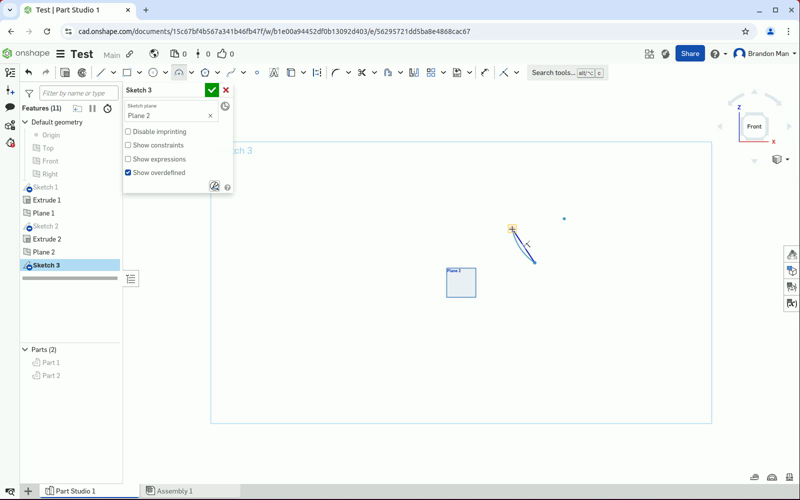
click(512, 228)
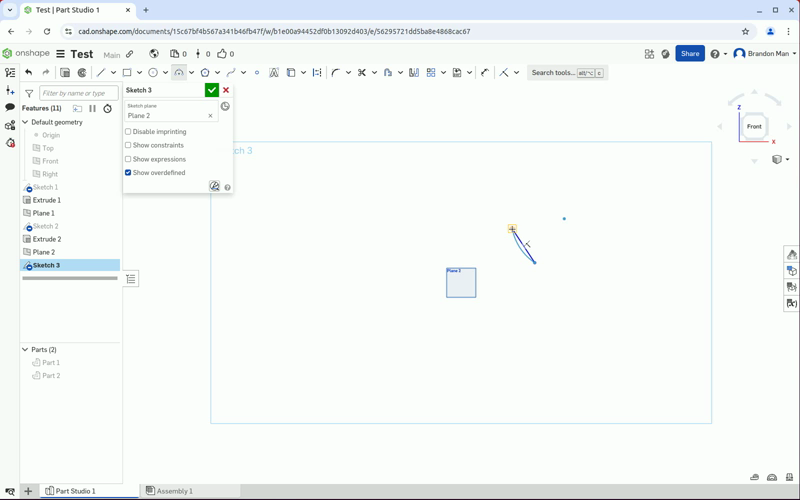
key_down(shift)
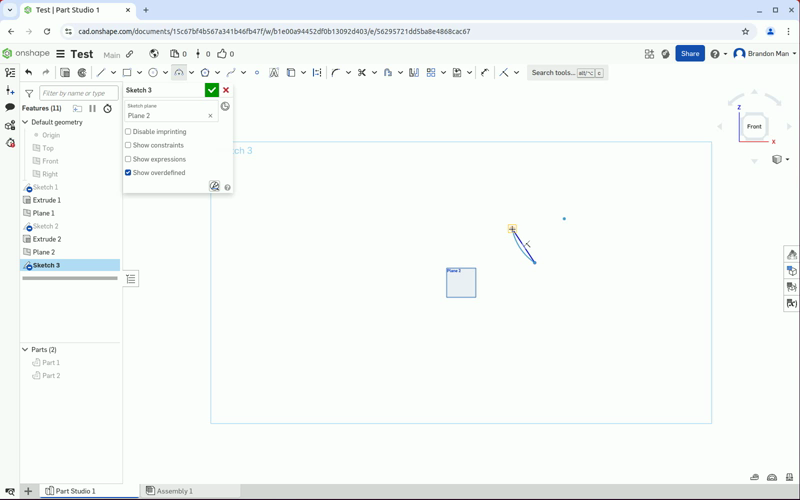
mouse_move(540, 234)
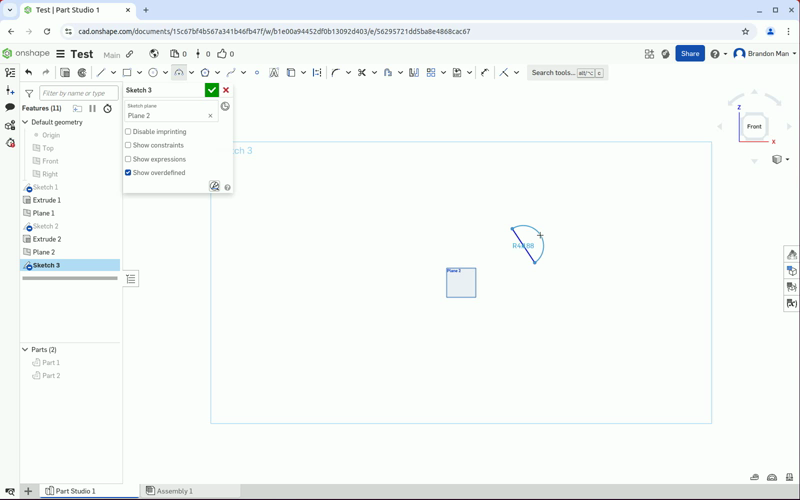
click(540, 234)
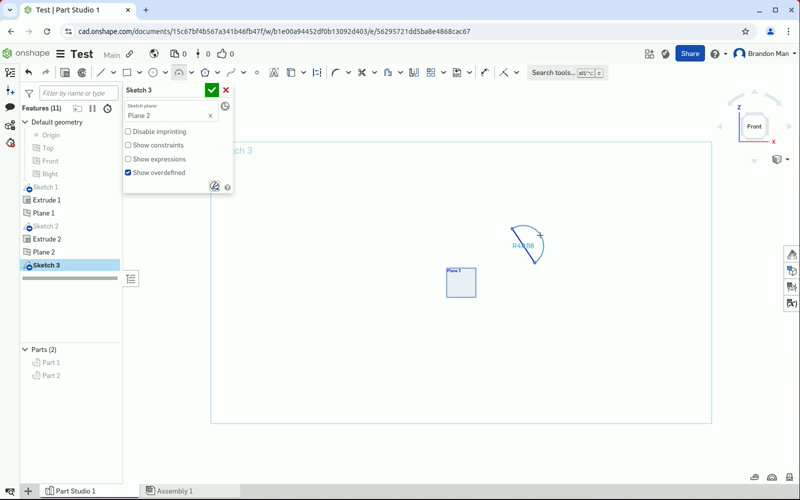
key_up(shift)
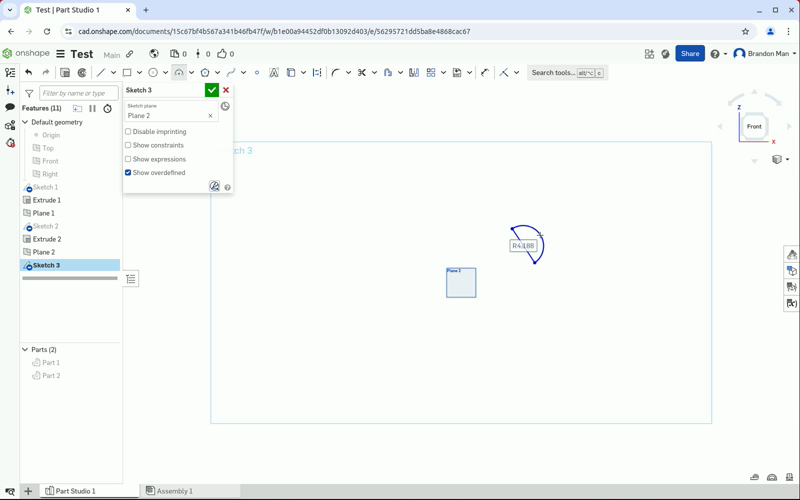
key(esc)
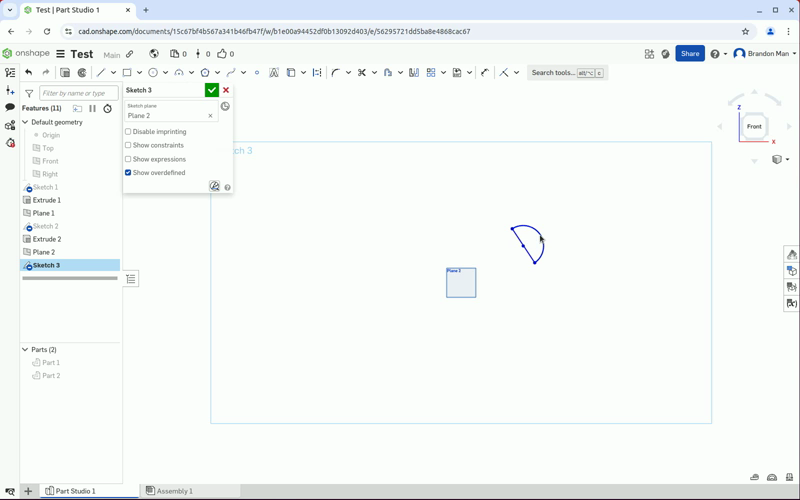
mouse_move(520, 239)
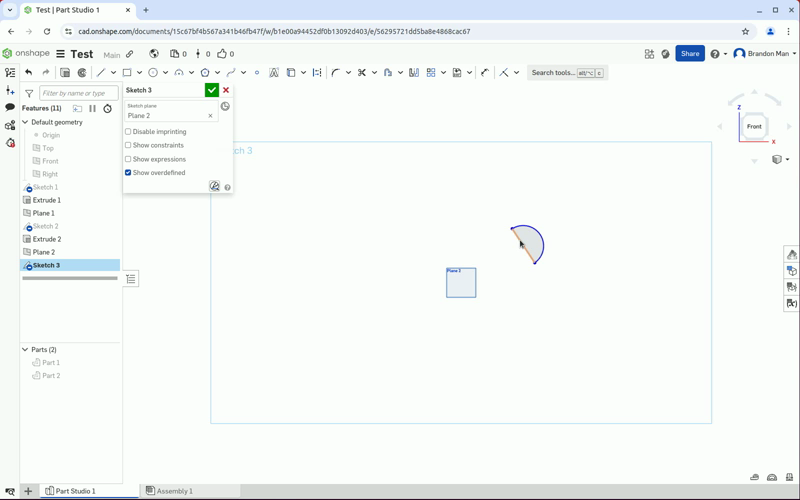
scroll(6)
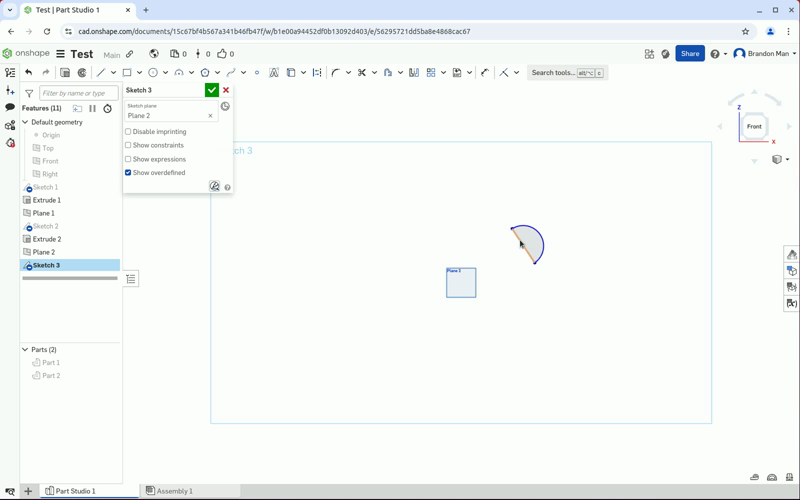
scroll(6)
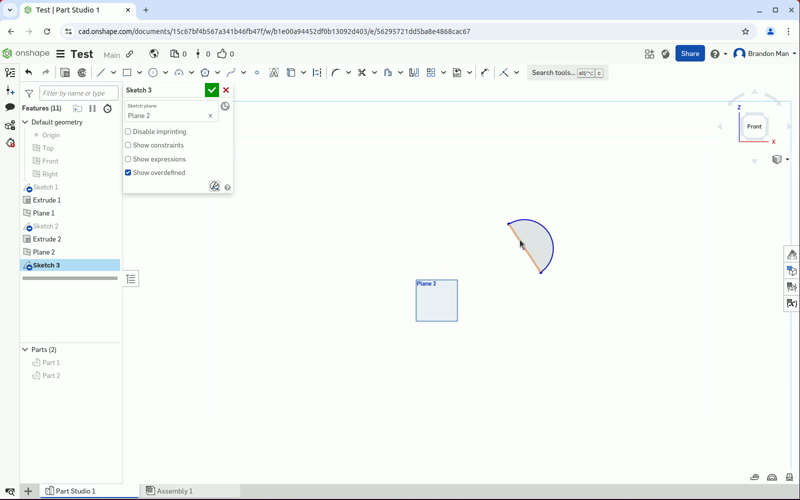
scroll(6)
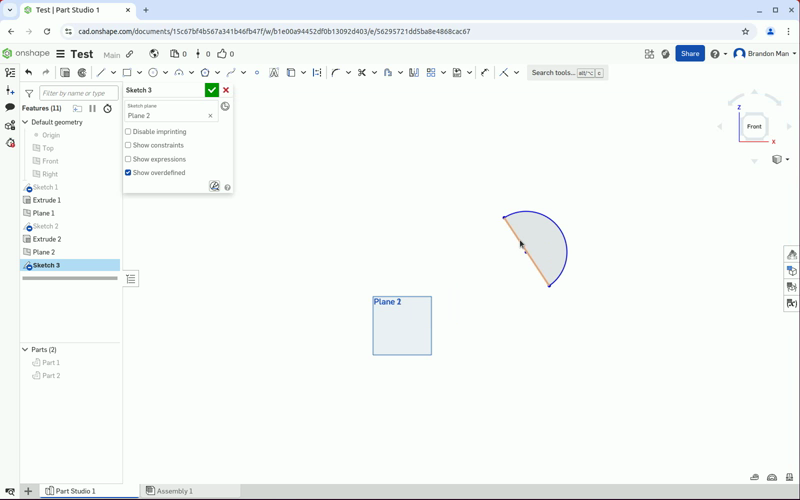
scroll(6)
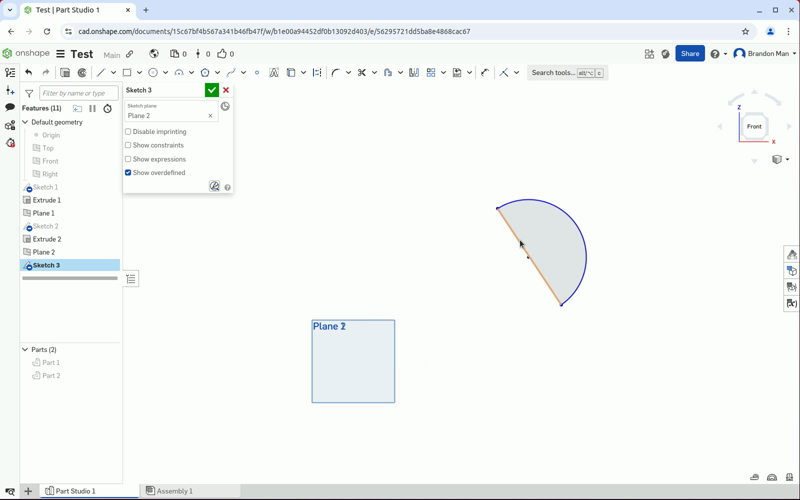
scroll(6)
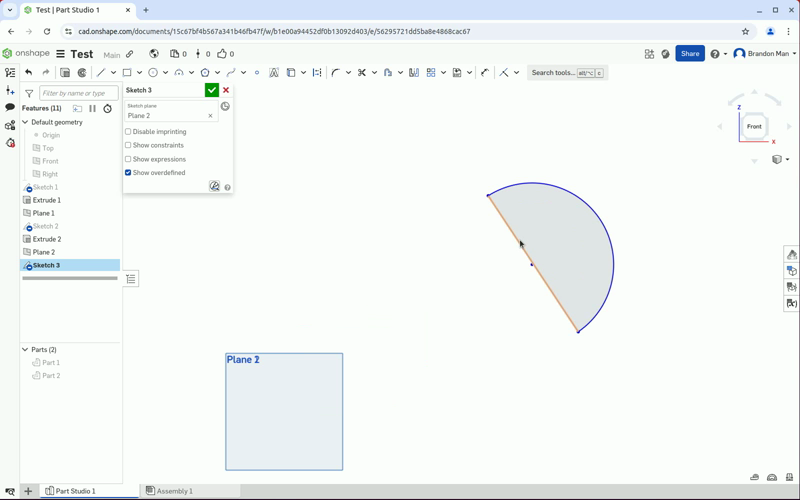
scroll(6)
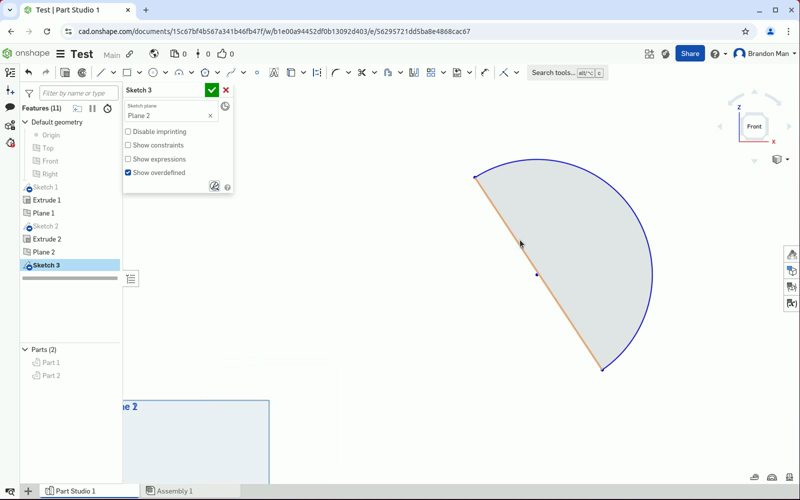
scroll(6)
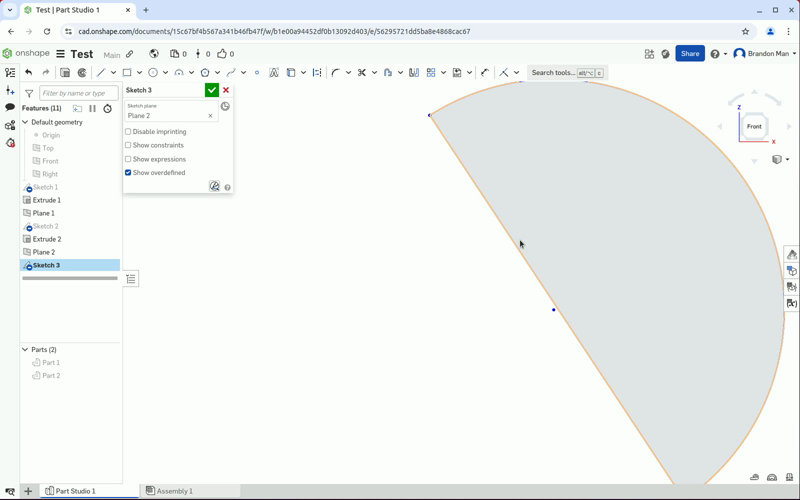
click(520, 239)
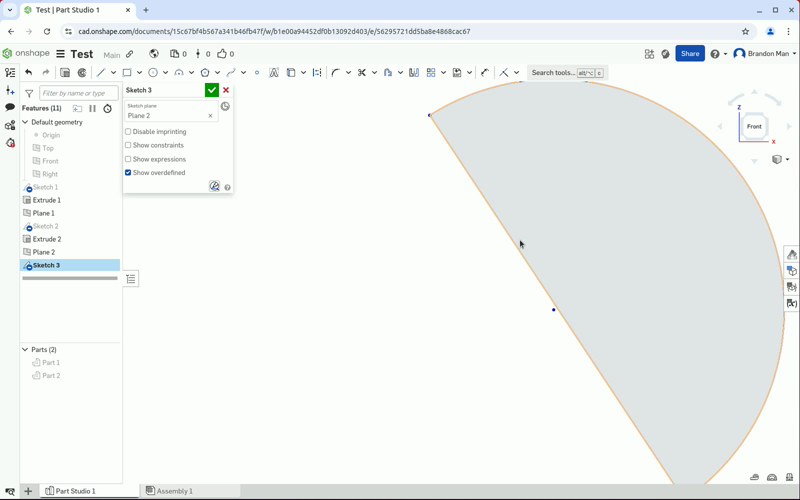
scroll(-6)
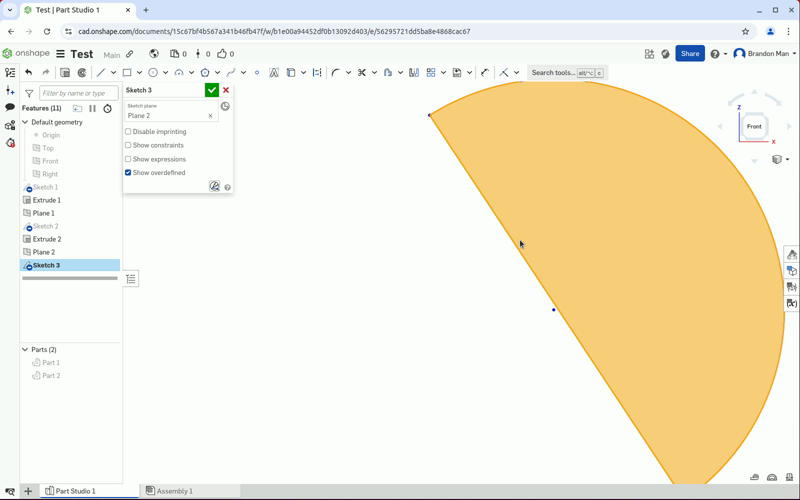
scroll(-6)
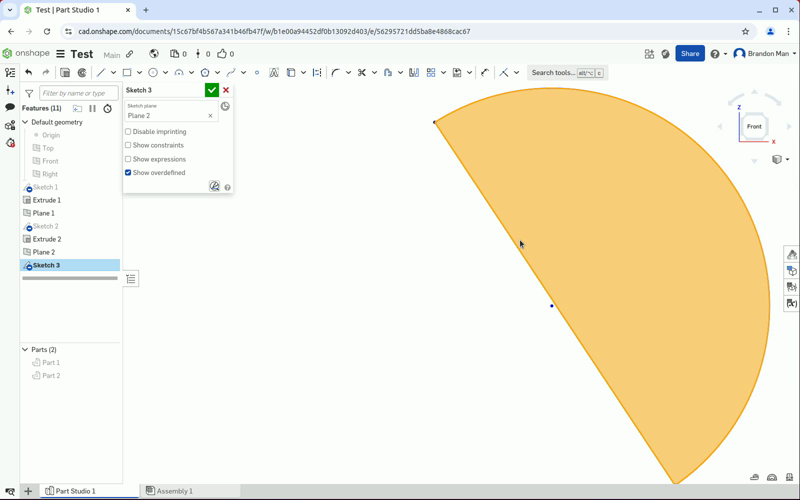
scroll(-6)
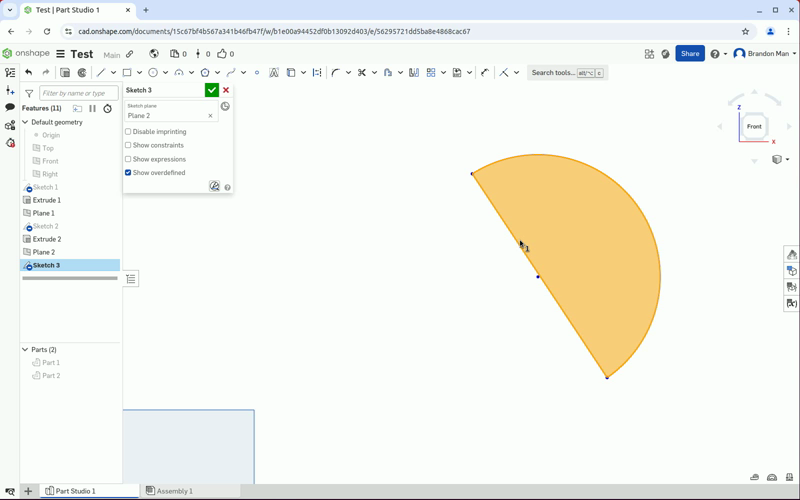
scroll(-6)
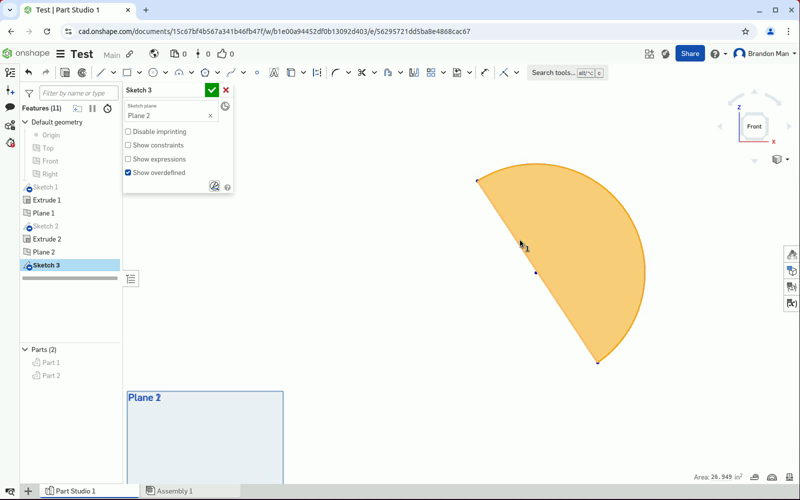
scroll(-6)
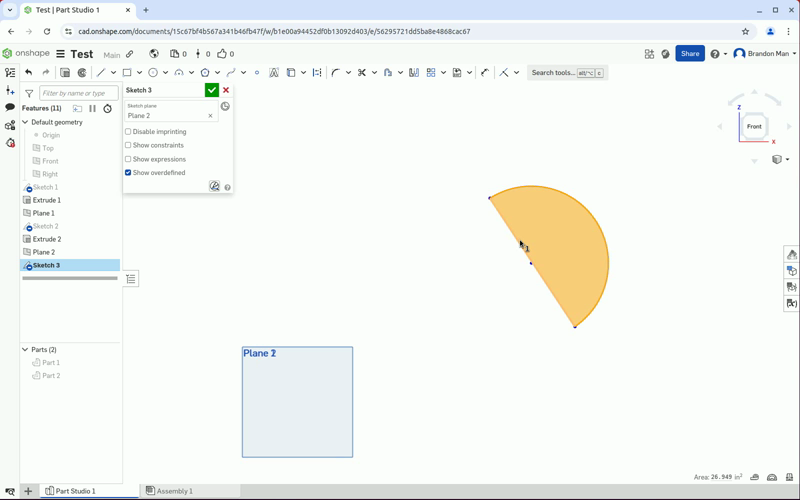
scroll(-6)
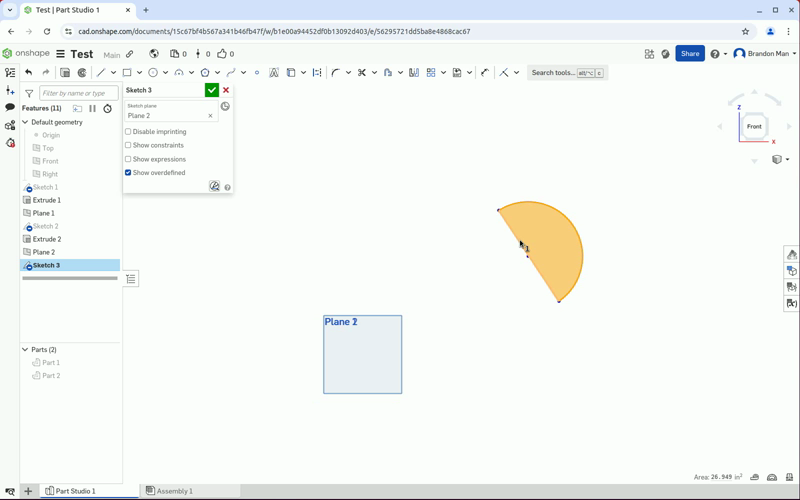
scroll(-6)
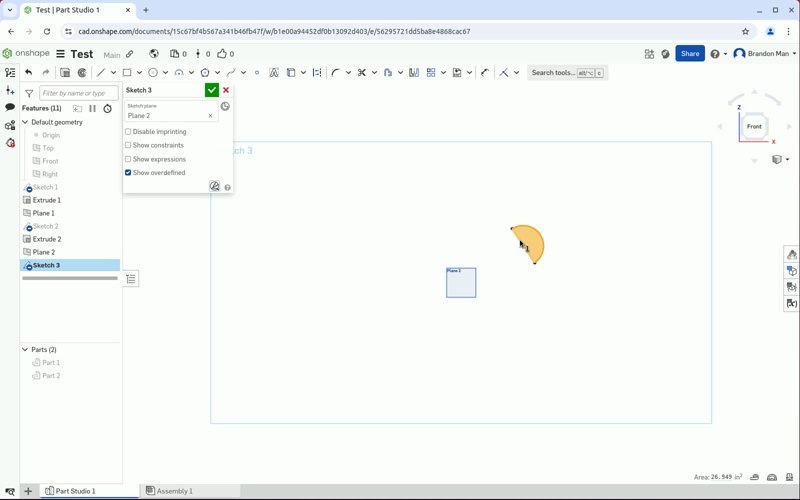
mouse_move(73, 352)
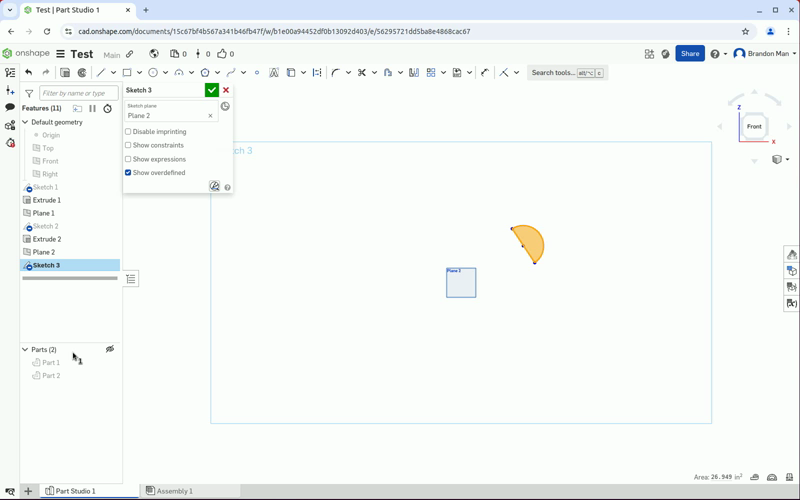
key(shift+y)
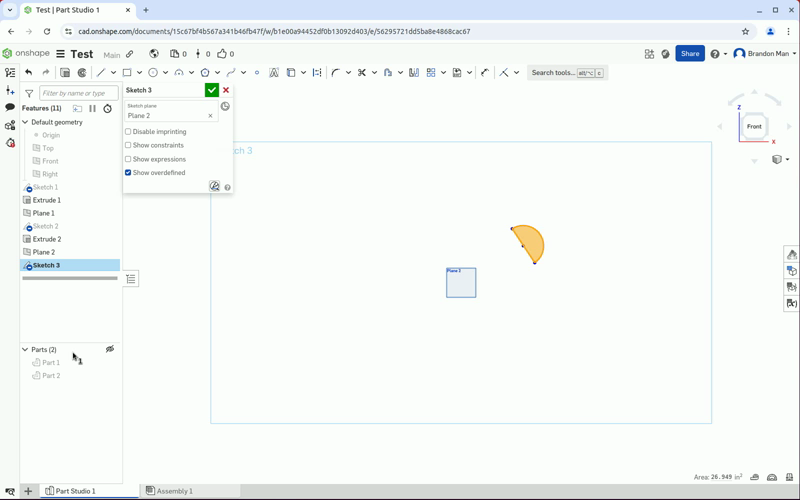
key(shift+e)
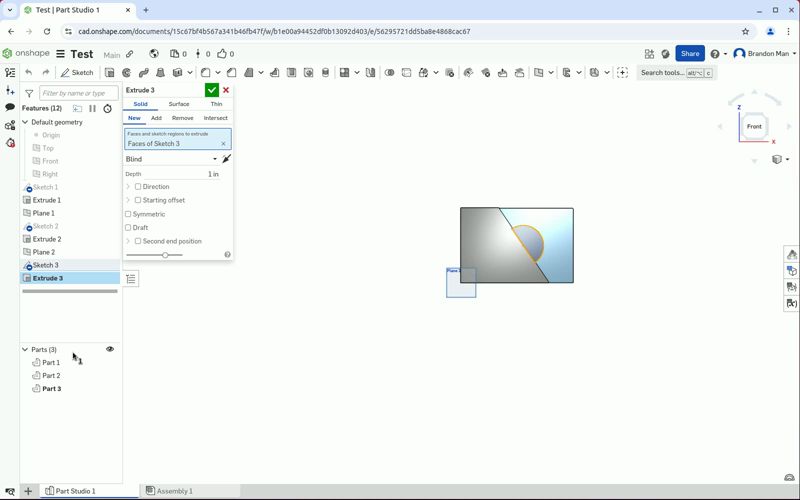
mouse_move(143, 106)
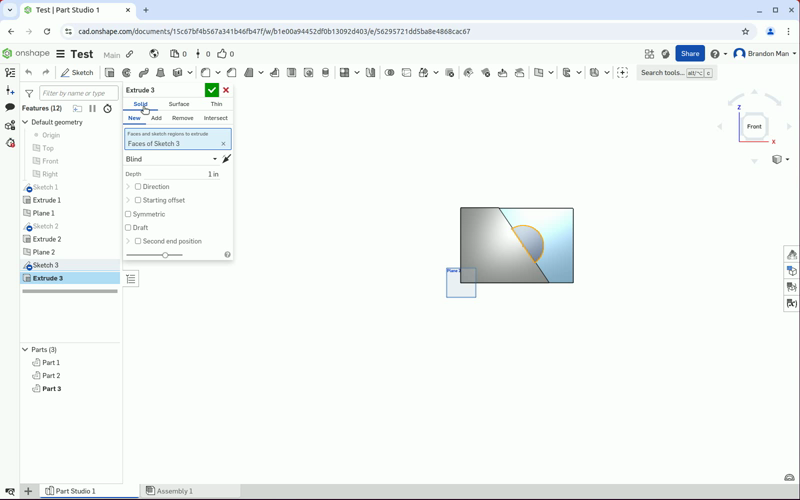
click(143, 106)
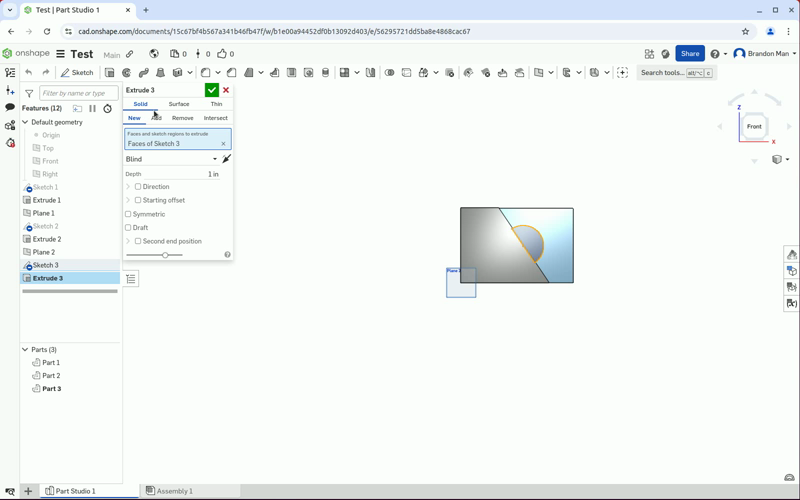
mouse_move(186, 120)
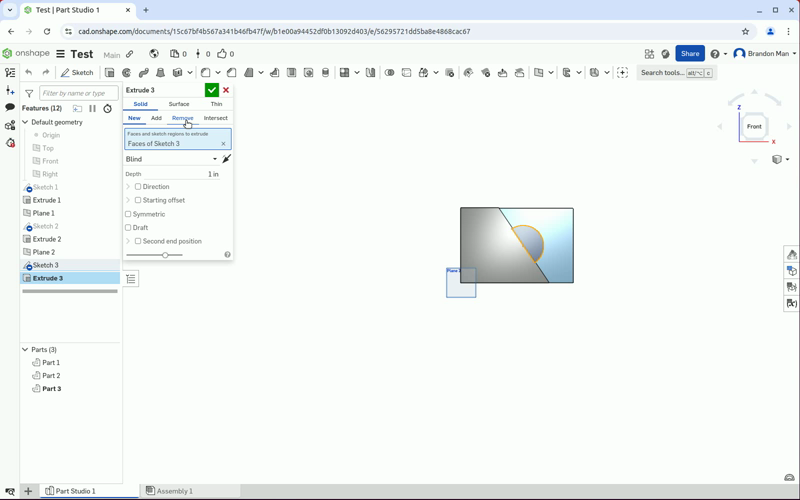
click(186, 120)
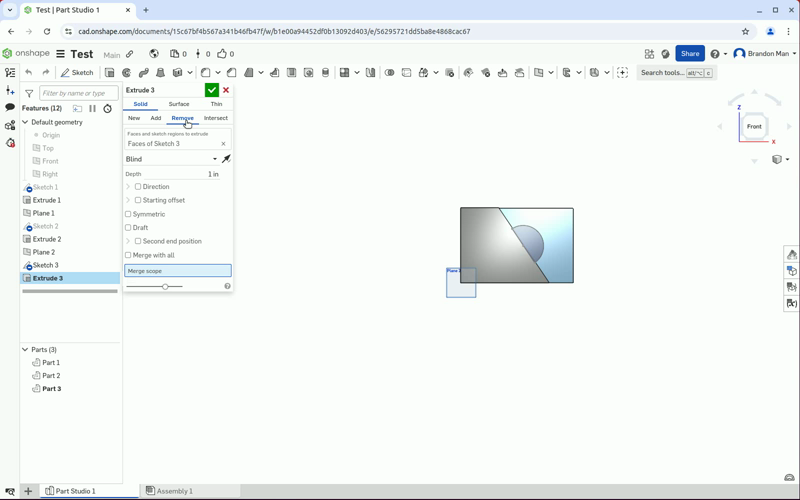
key(tab, 4)
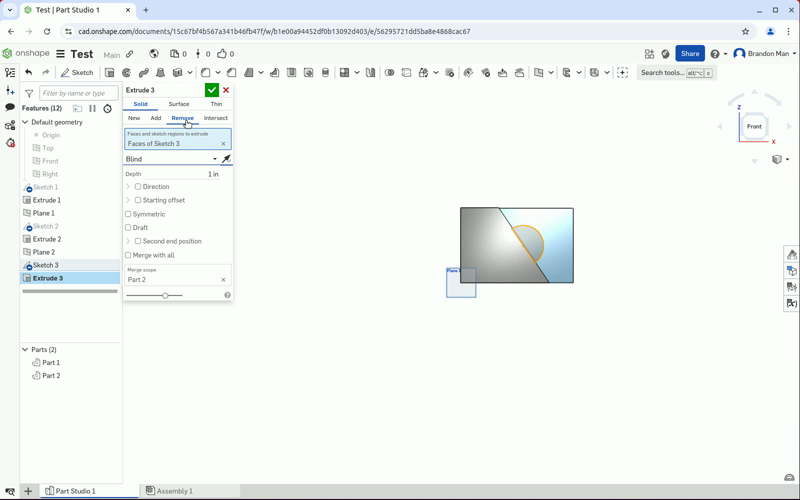
text(10.351)
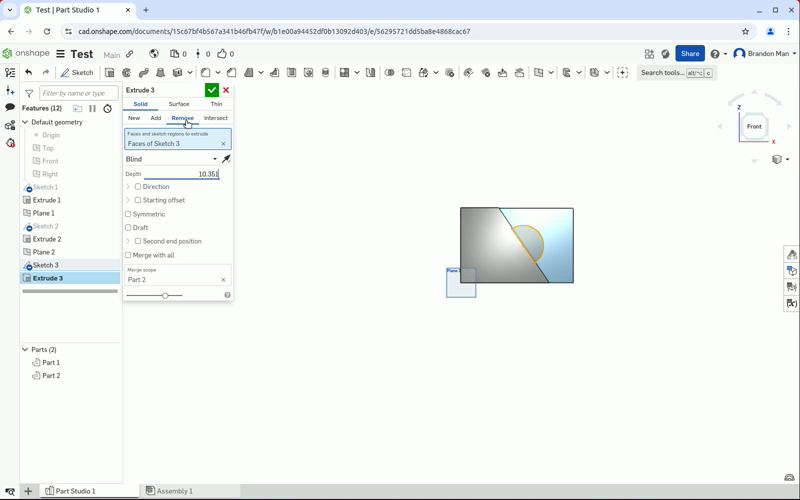
key(tab, 6)
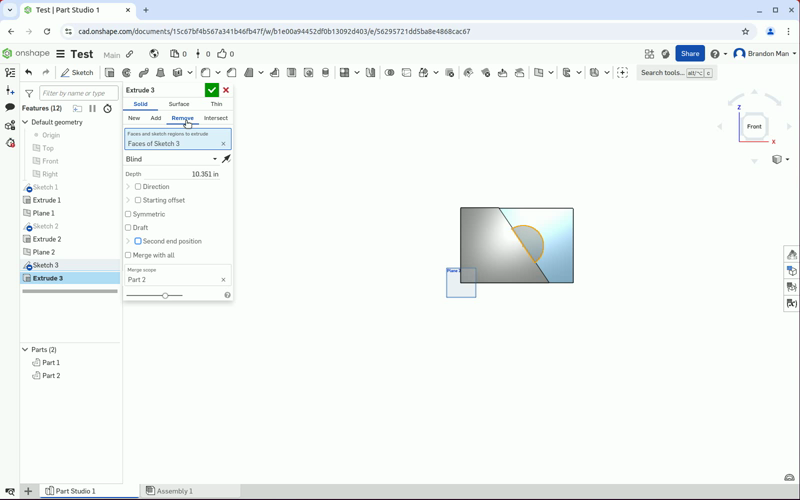
key(space)
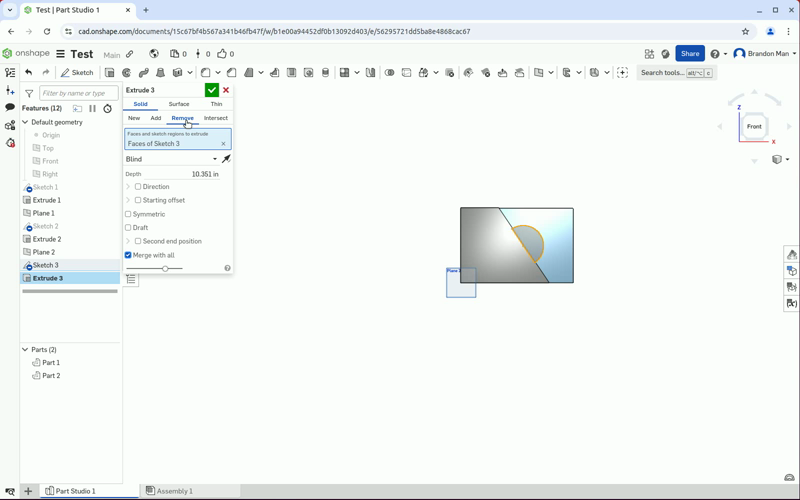
key(enter)
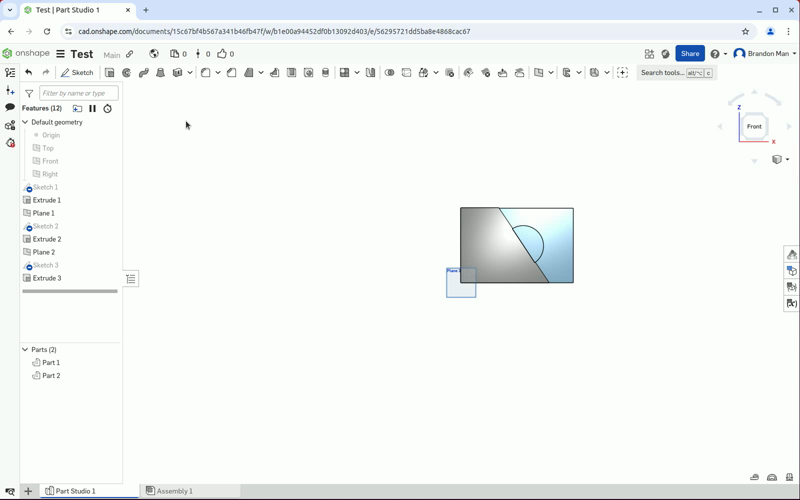
key(shift+h)
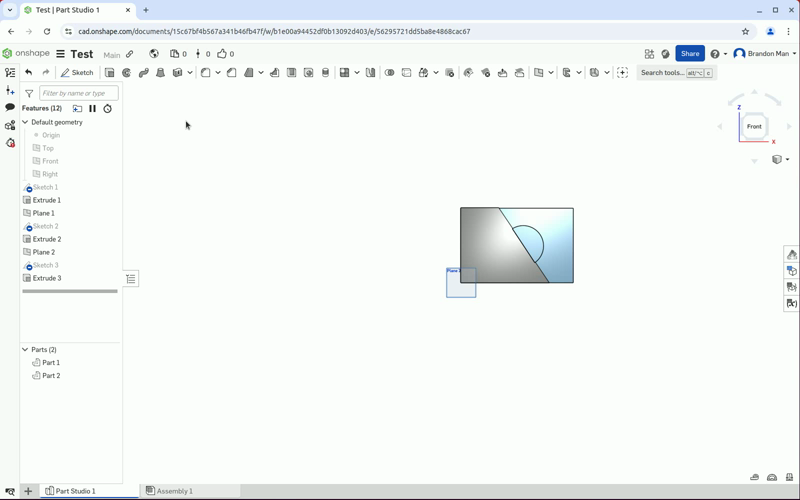
key(shift+h)
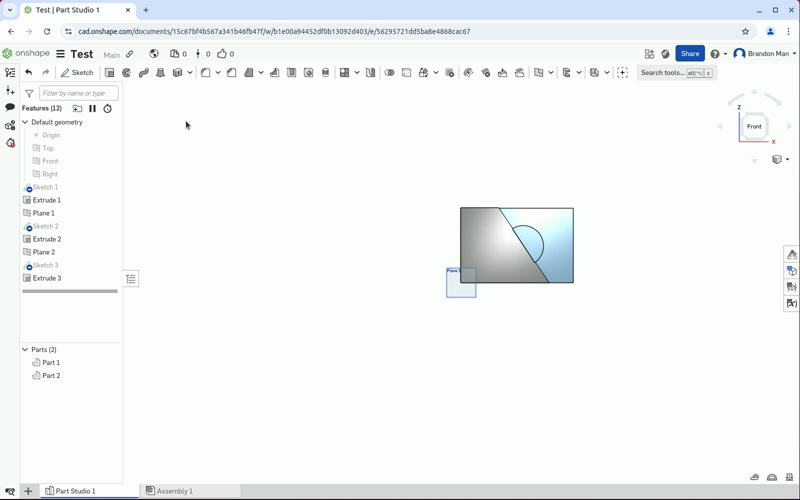
mouse_move(73, 189)
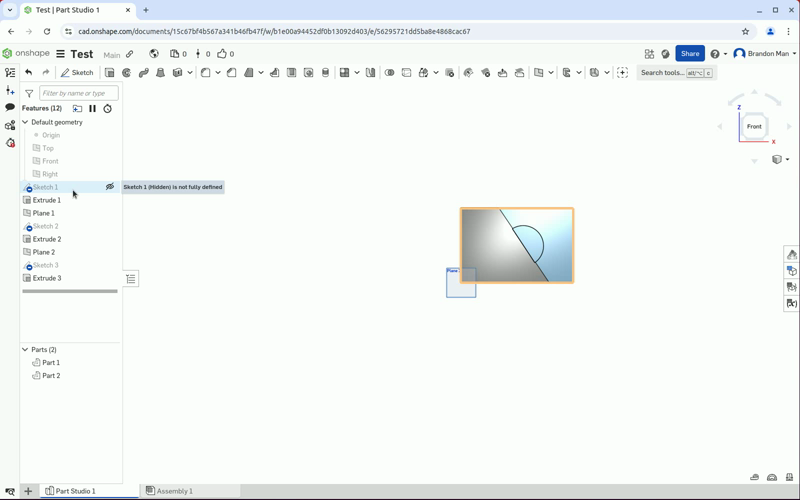
click(73, 189)
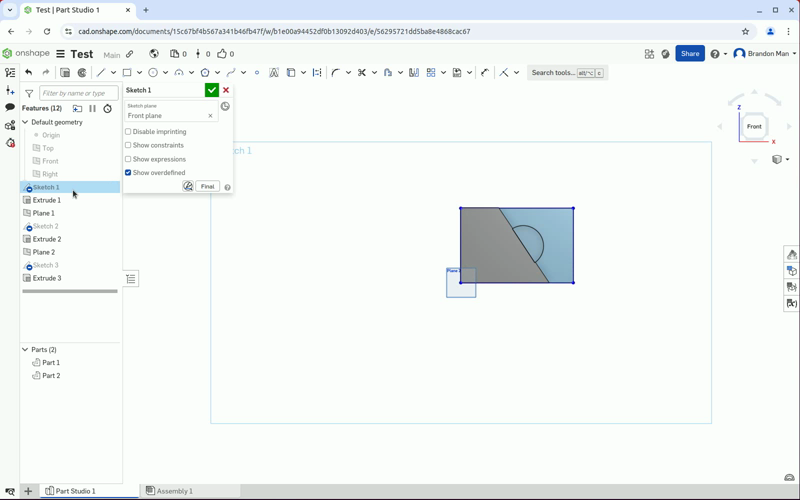
mouse_move(229, 92)
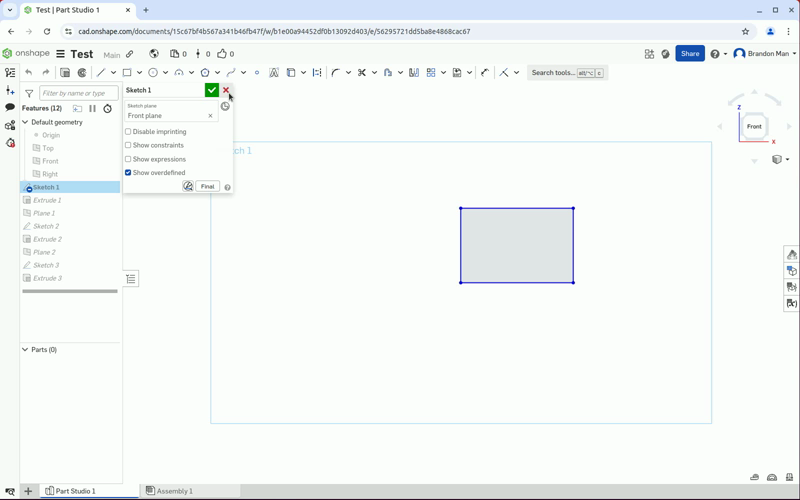
click(229, 92)
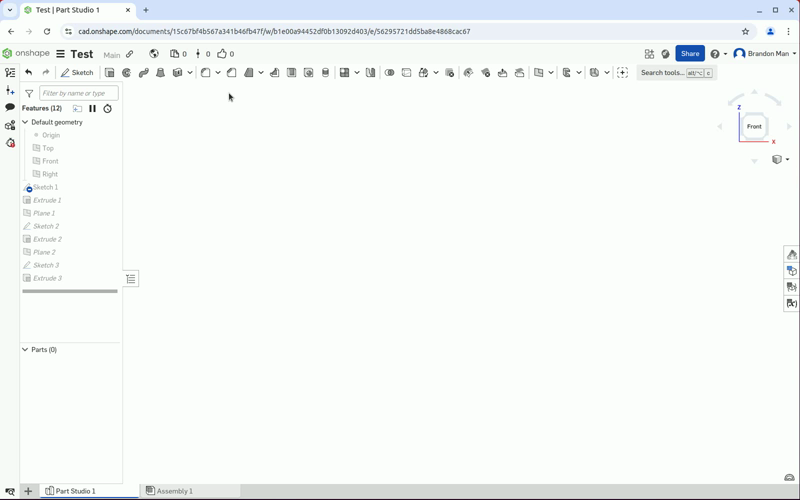
key(shift+s)
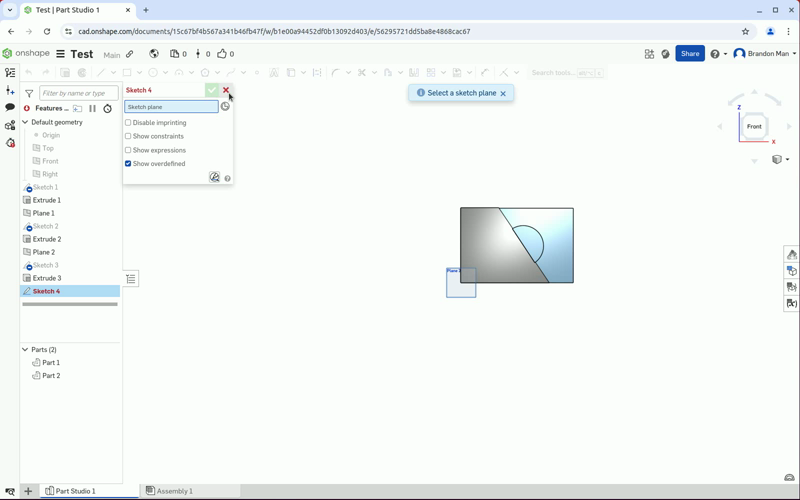
mouse_move(73, 254)
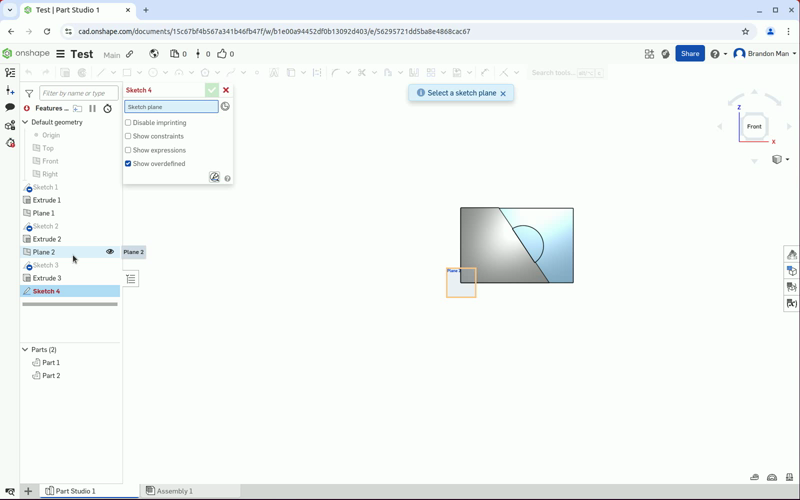
click(73, 254)
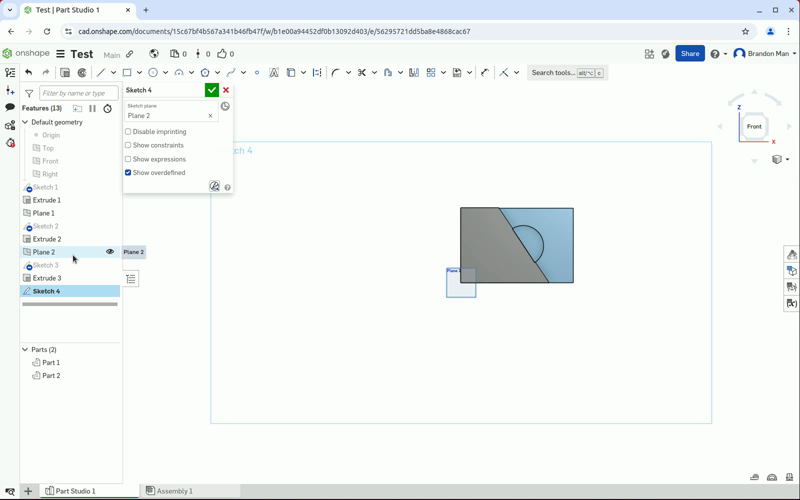
mouse_move(73, 352)
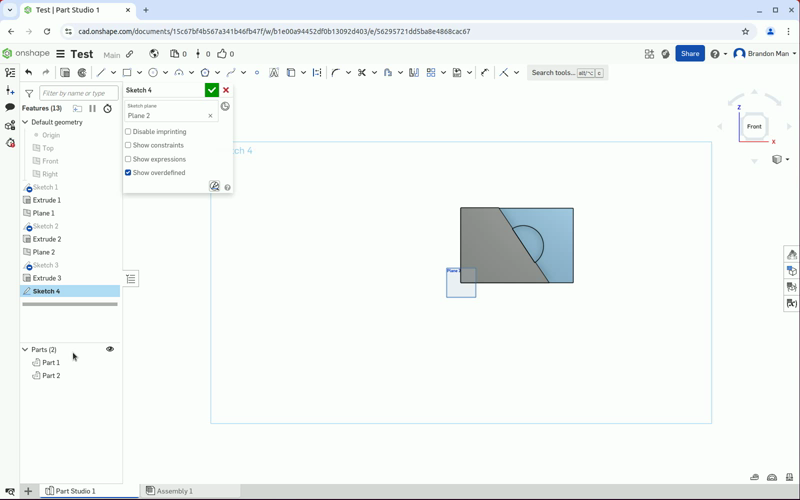
key(y)
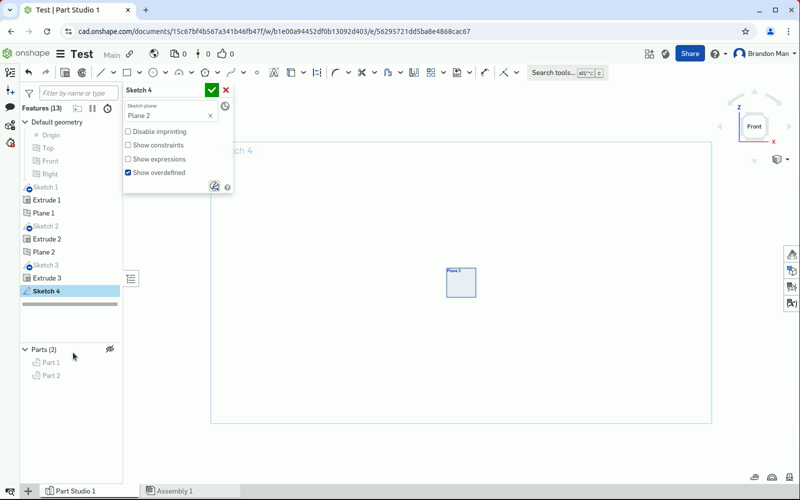
key(a)
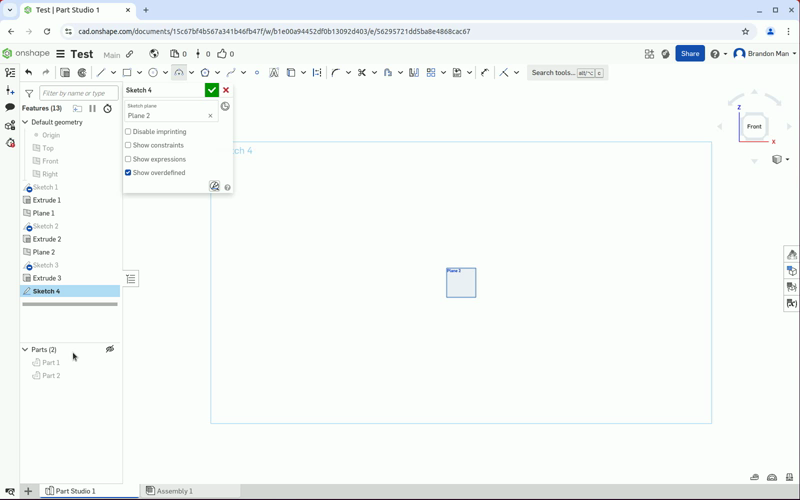
key_down(shift)
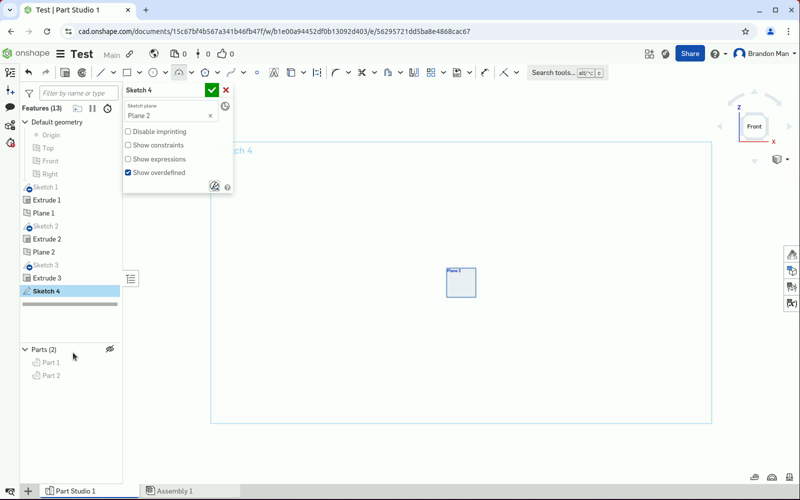
mouse_move(512, 228)
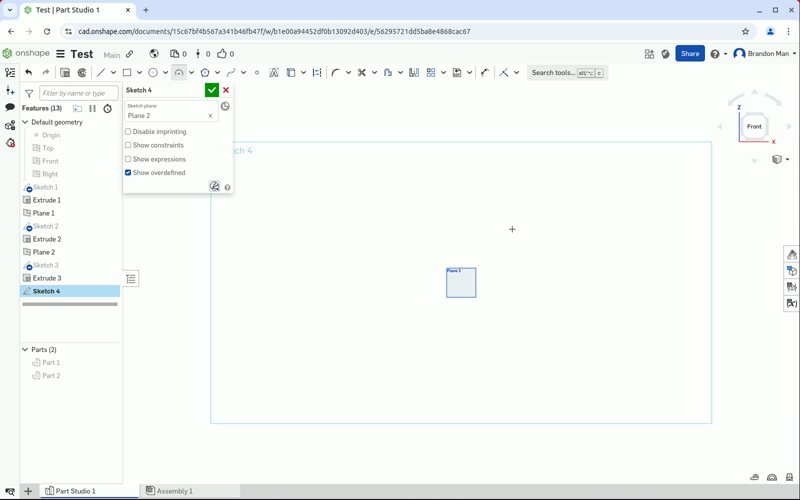
click(512, 228)
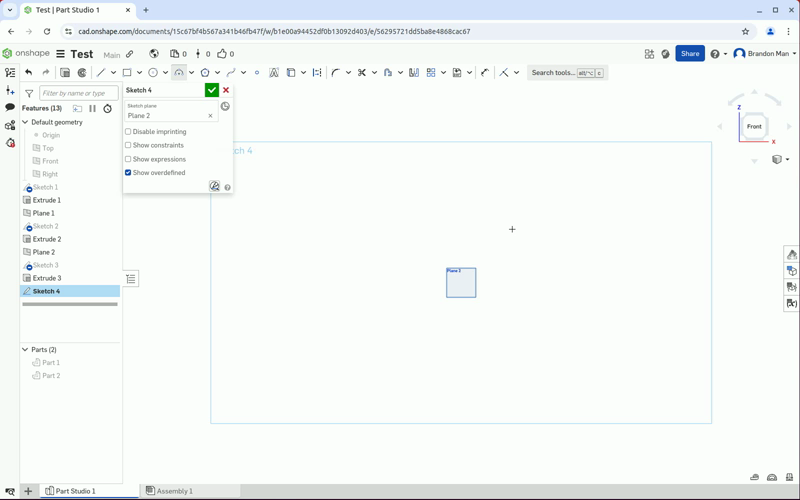
key_up(shift)
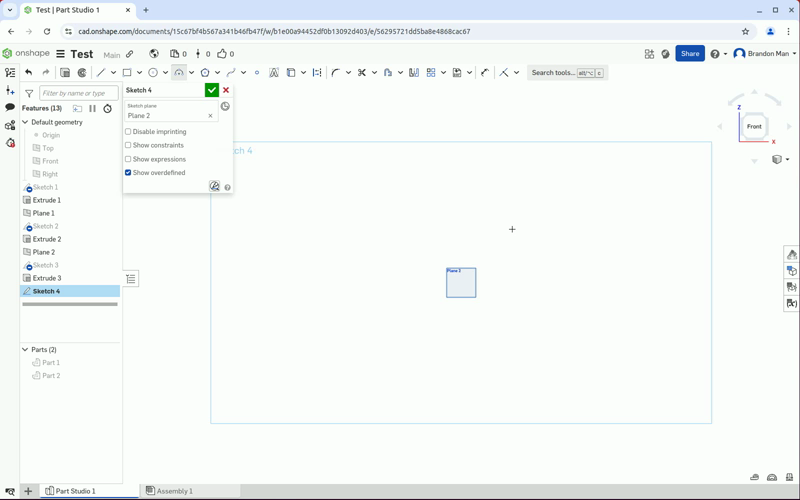
key_down(shift)
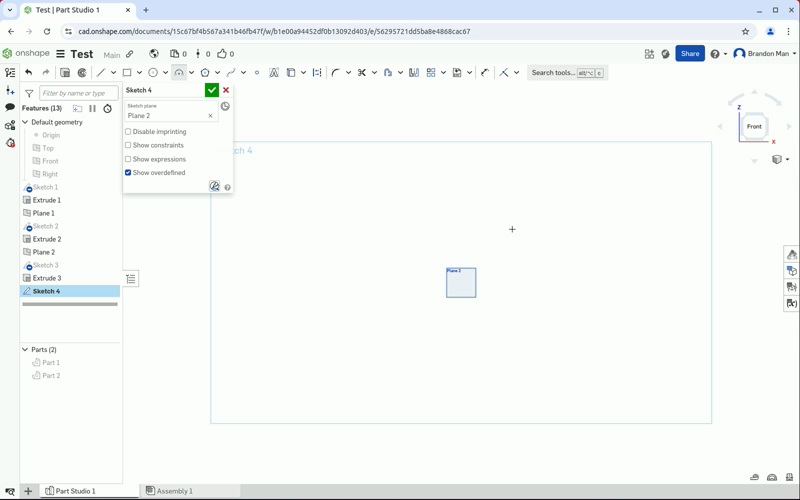
mouse_move(535, 262)
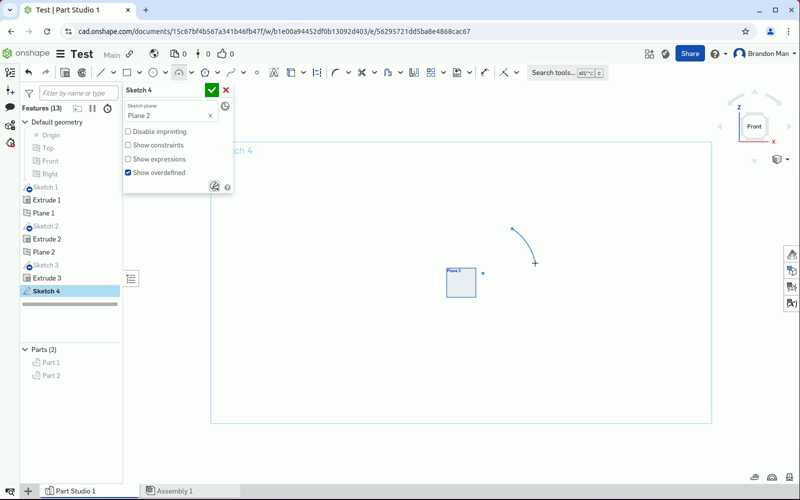
click(535, 262)
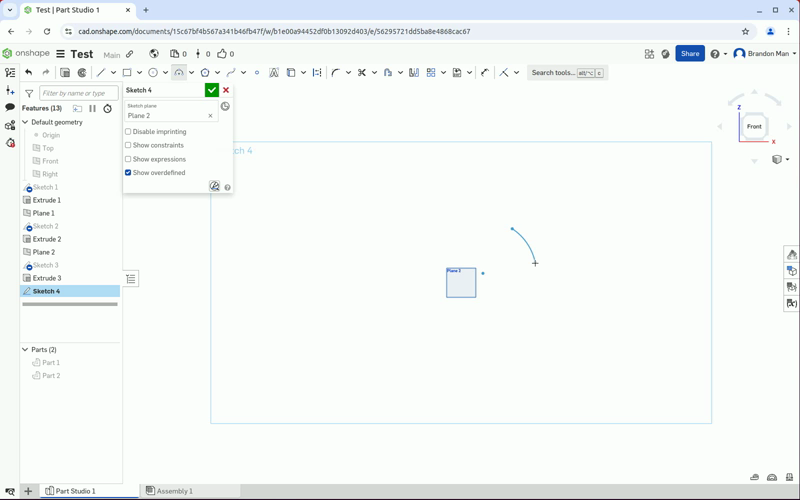
mouse_move(507, 257)
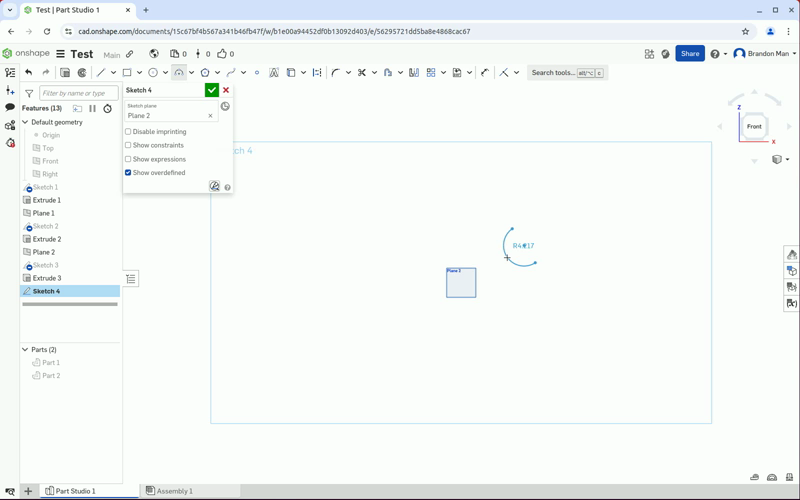
click(507, 257)
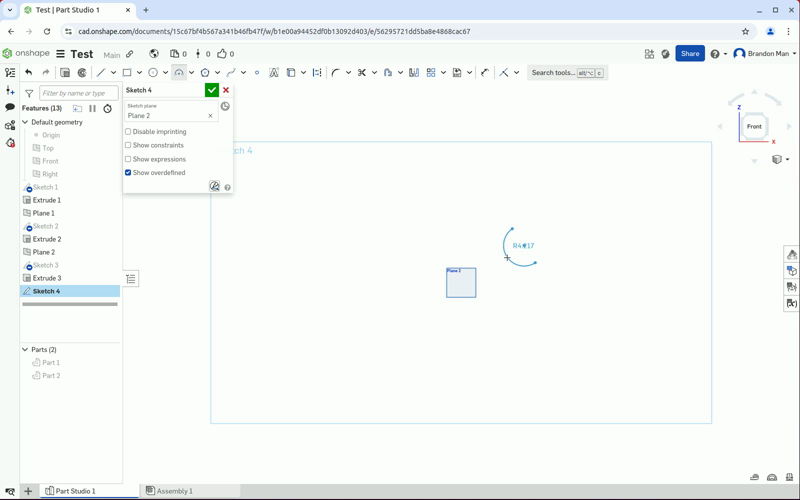
key_up(shift)
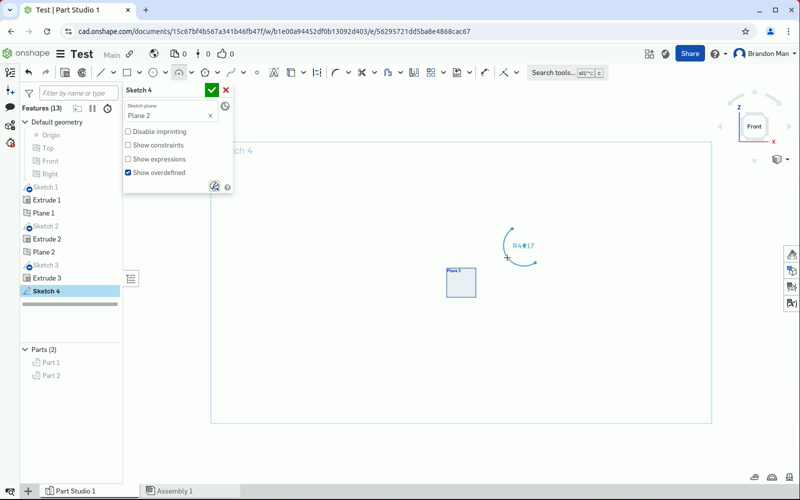
key(esc)
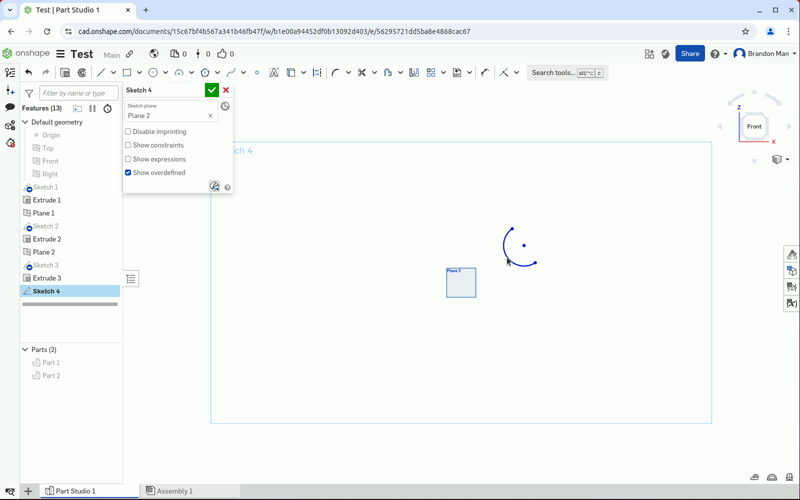
key(l)
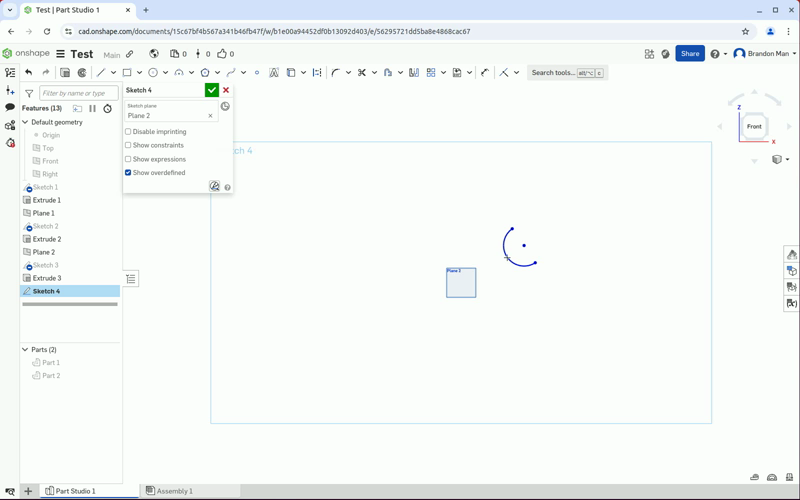
mouse_move(535, 262)
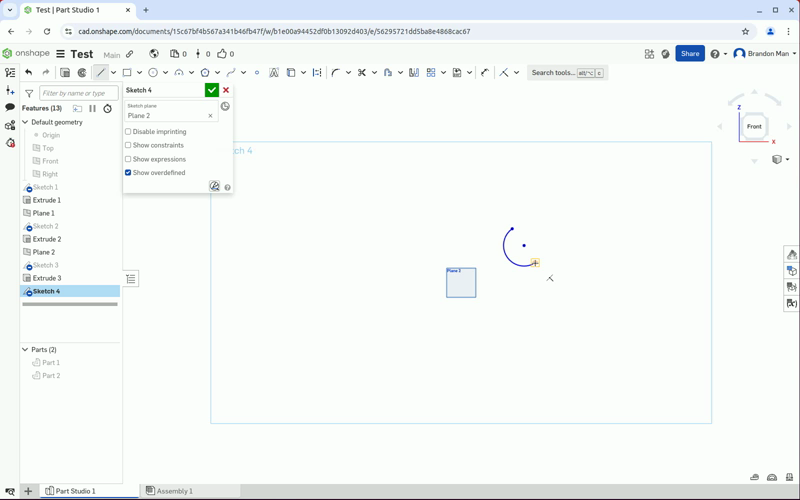
click(535, 262)
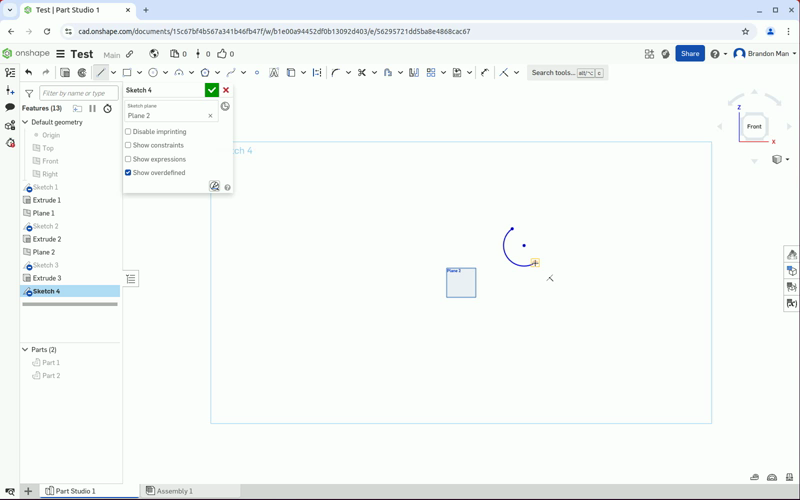
mouse_move(565, 262)
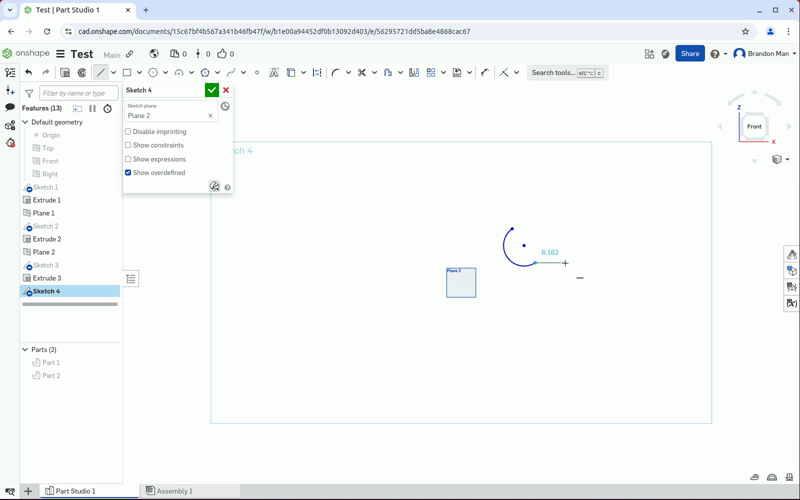
key_down(shift)
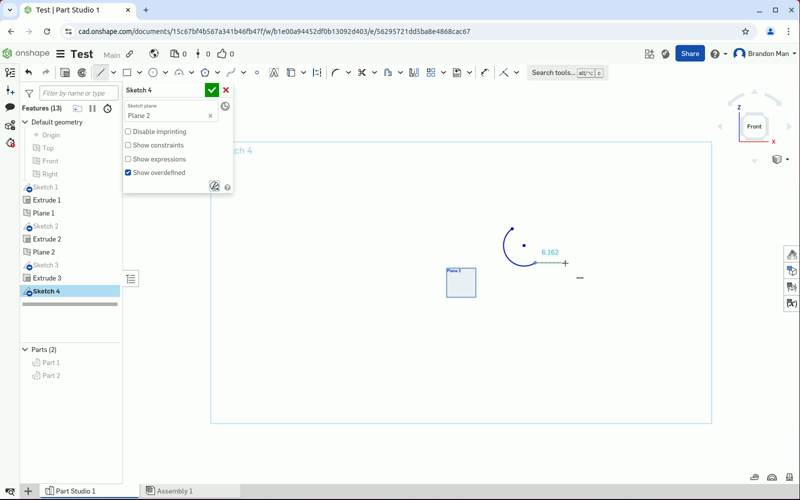
mouse_move(512, 228)
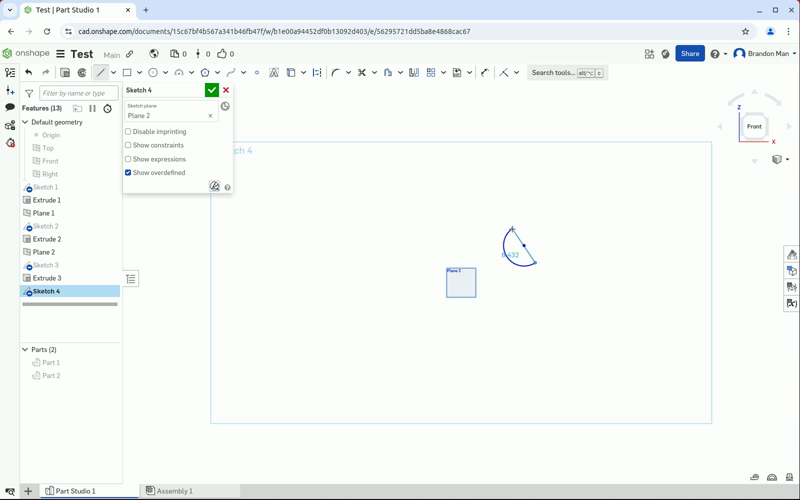
key_up(shift)
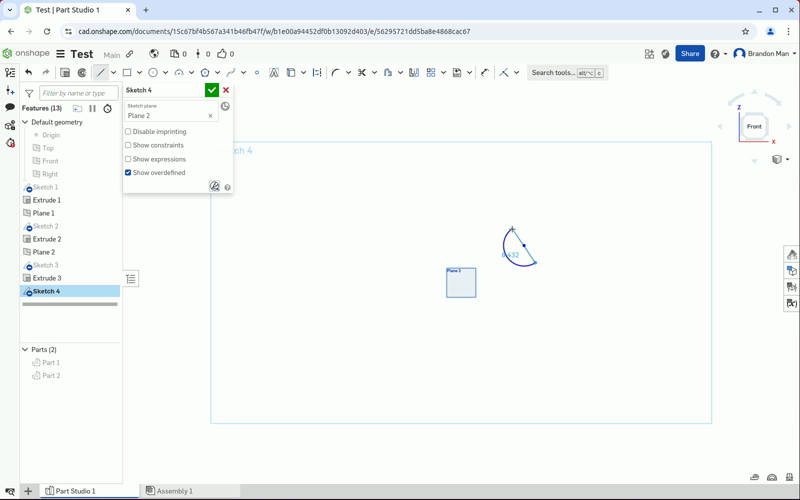
click(512, 228)
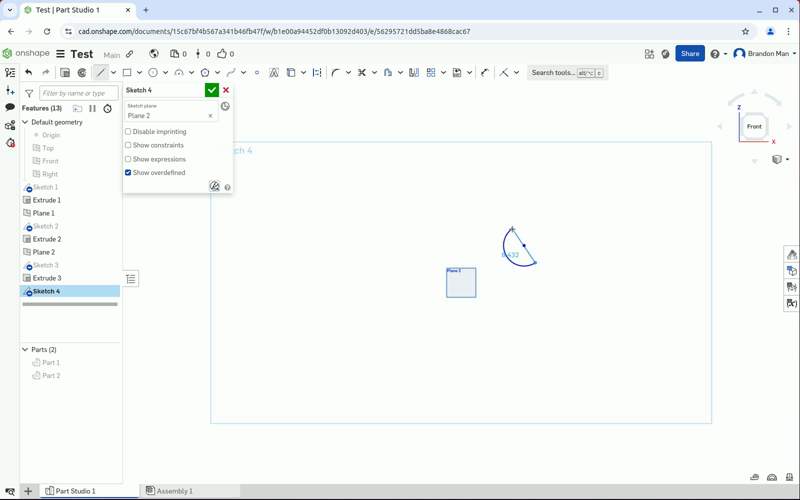
key(esc)
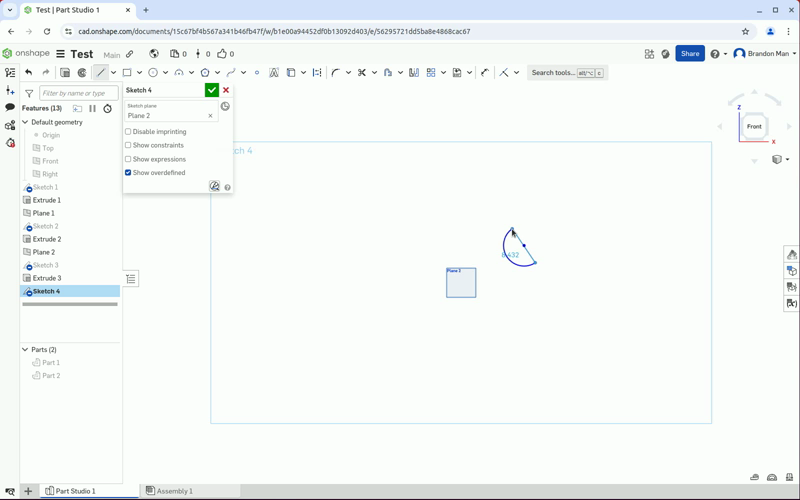
mouse_move(508, 238)
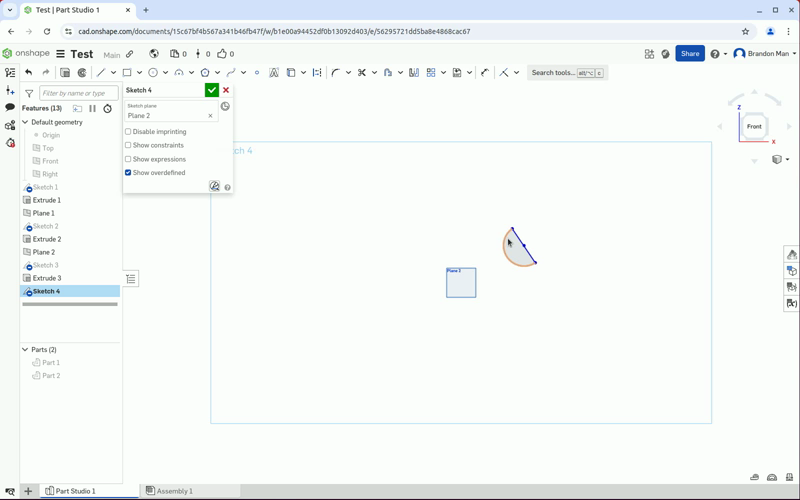
scroll(6)
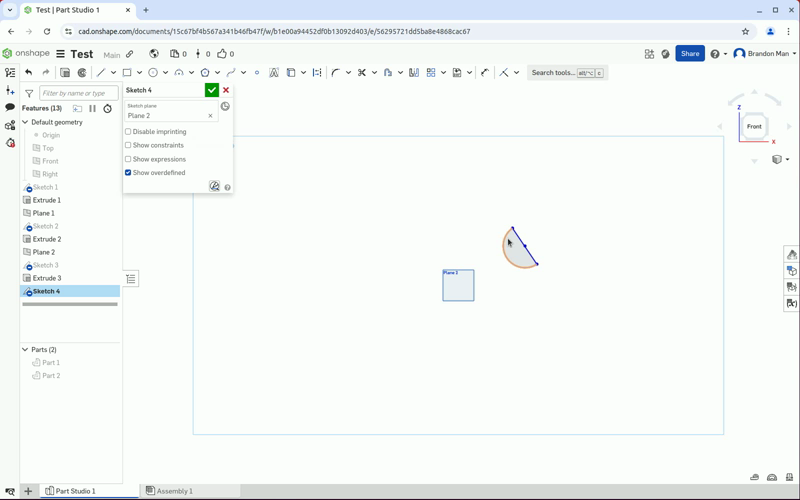
scroll(6)
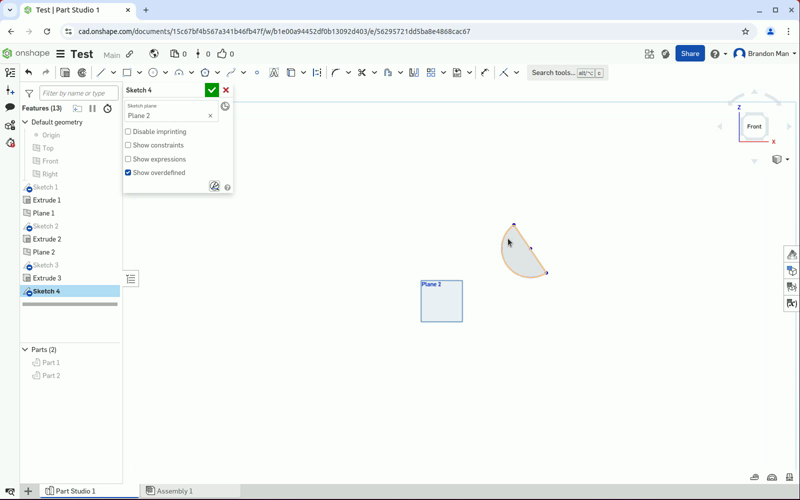
scroll(6)
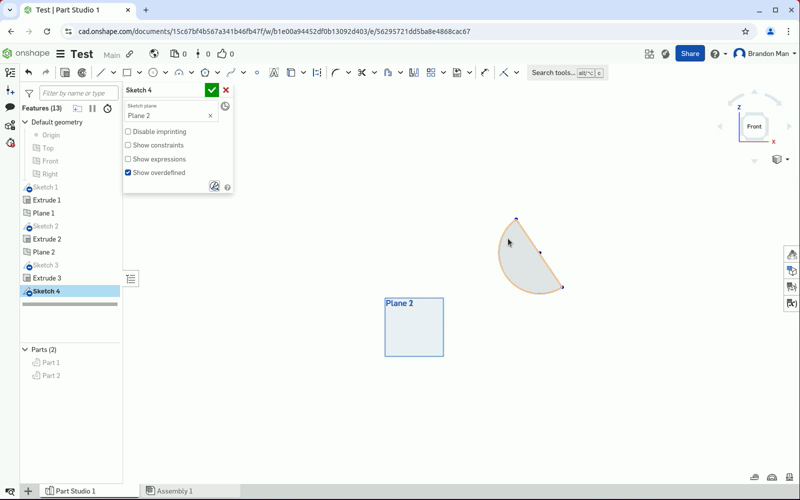
scroll(6)
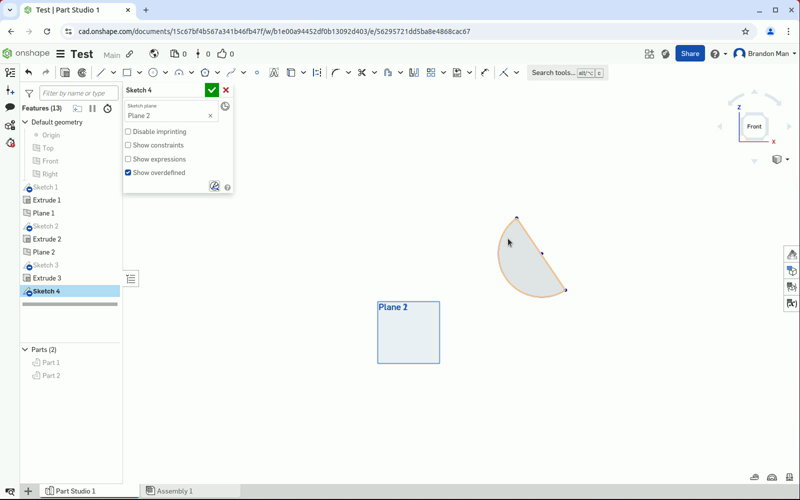
scroll(6)
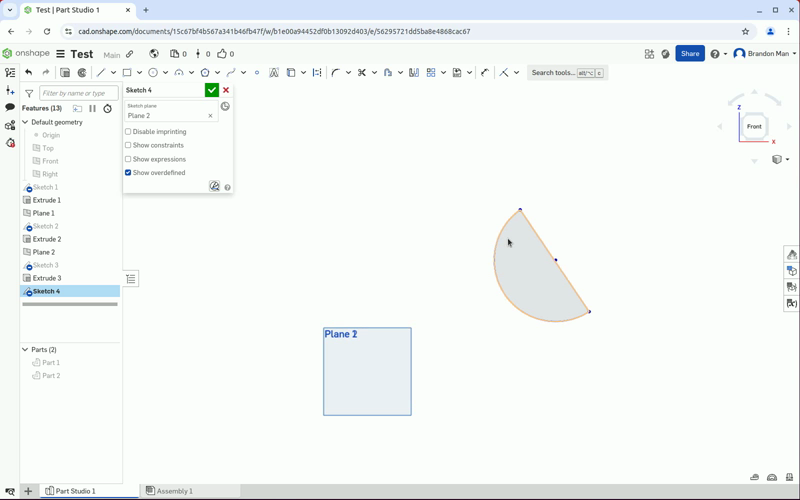
scroll(6)
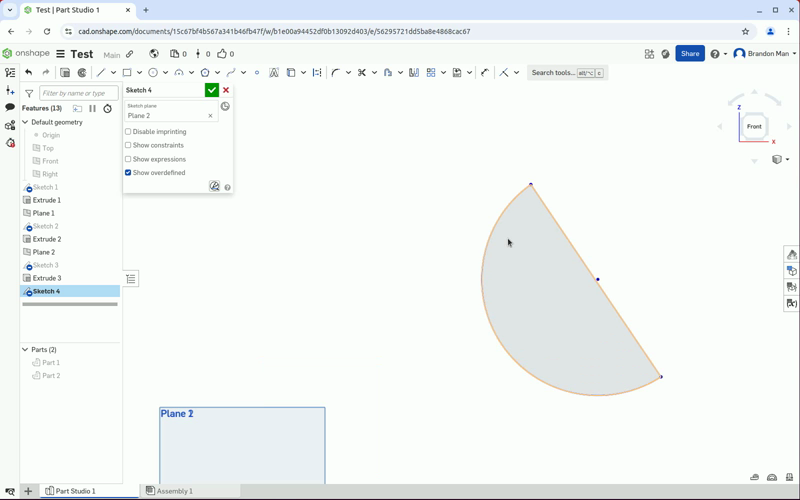
scroll(6)
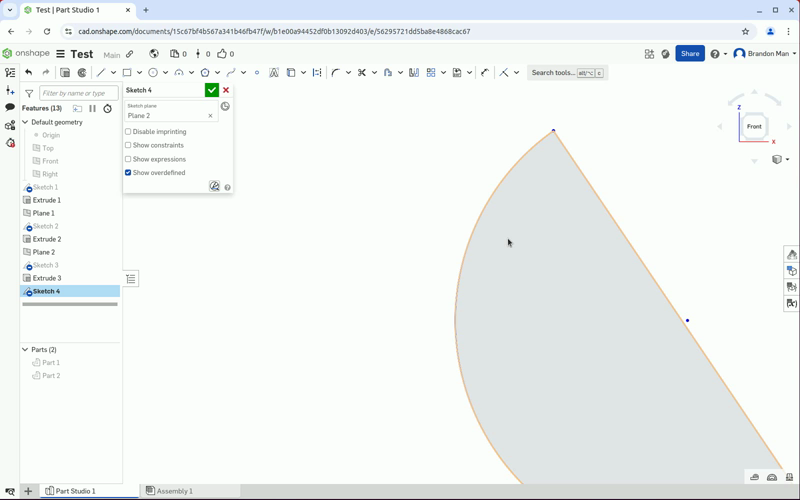
click(508, 238)
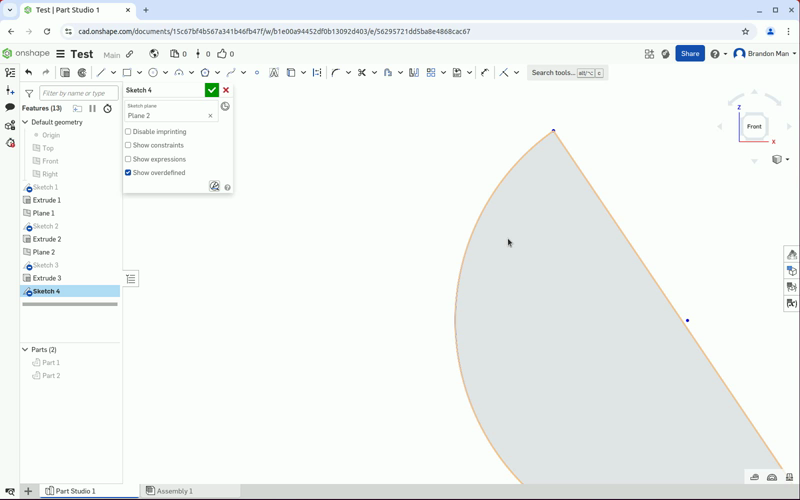
scroll(-6)
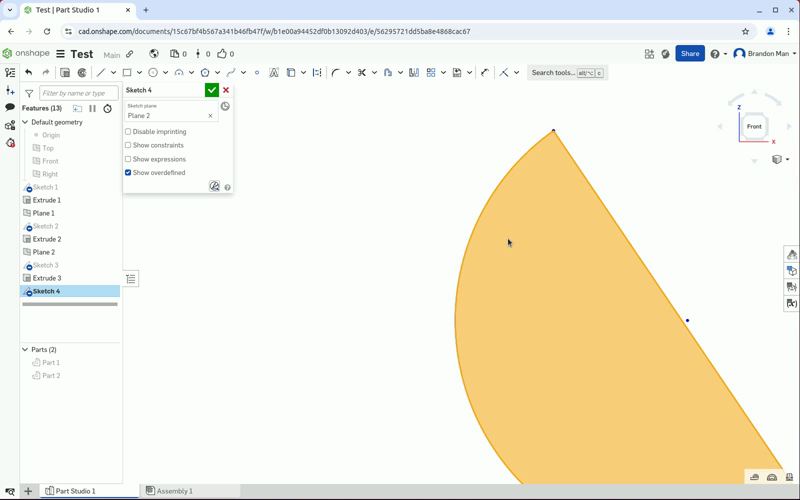
scroll(-6)
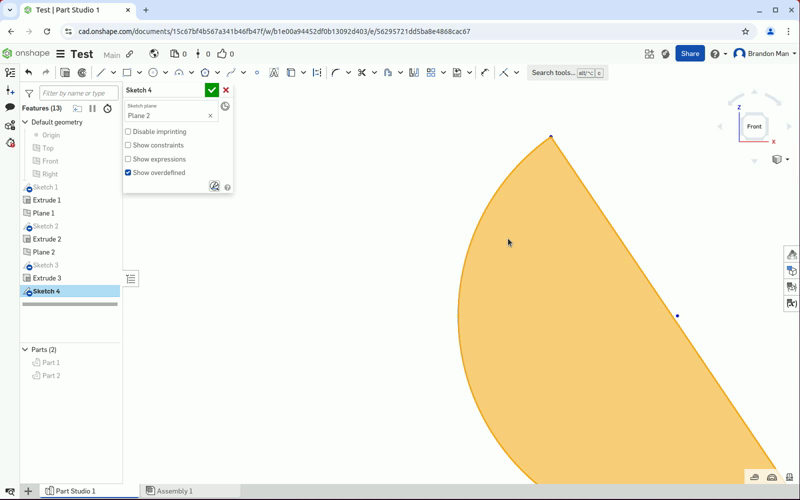
scroll(-6)
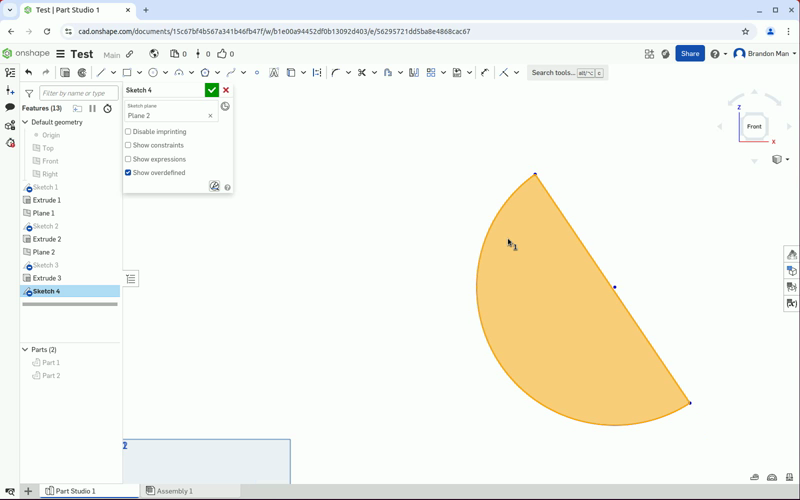
scroll(-6)
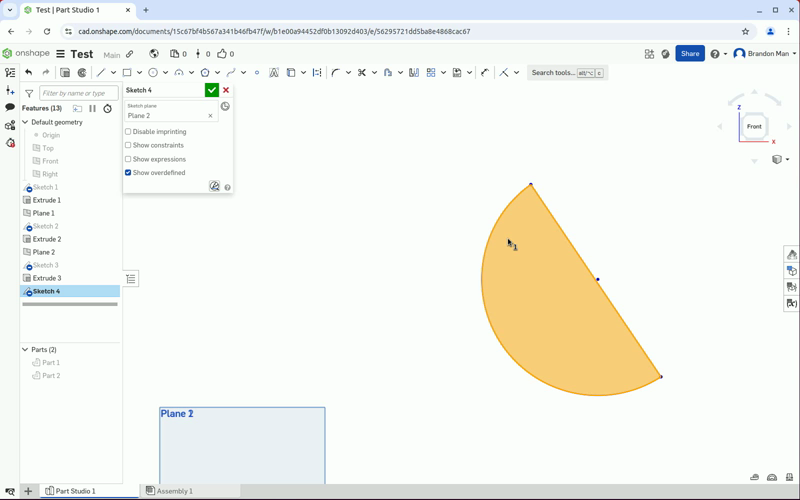
scroll(-6)
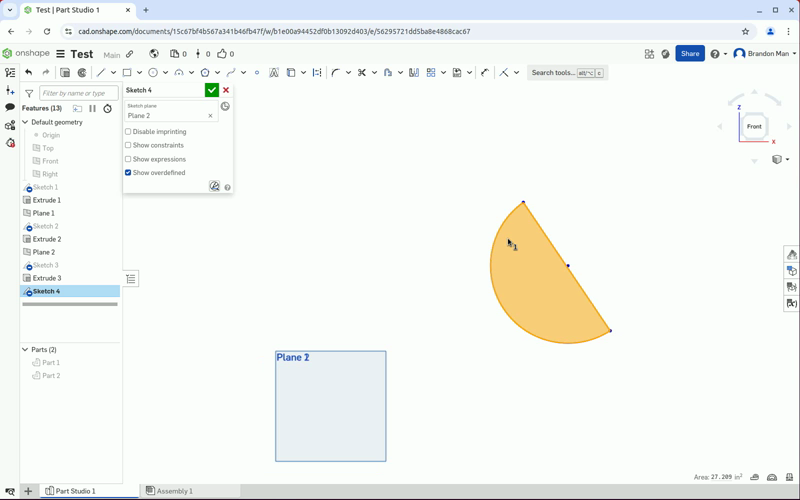
scroll(-6)
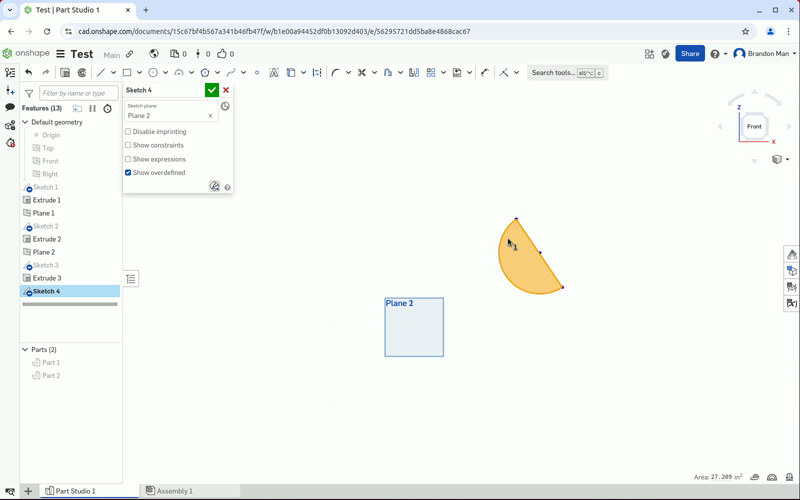
scroll(-6)
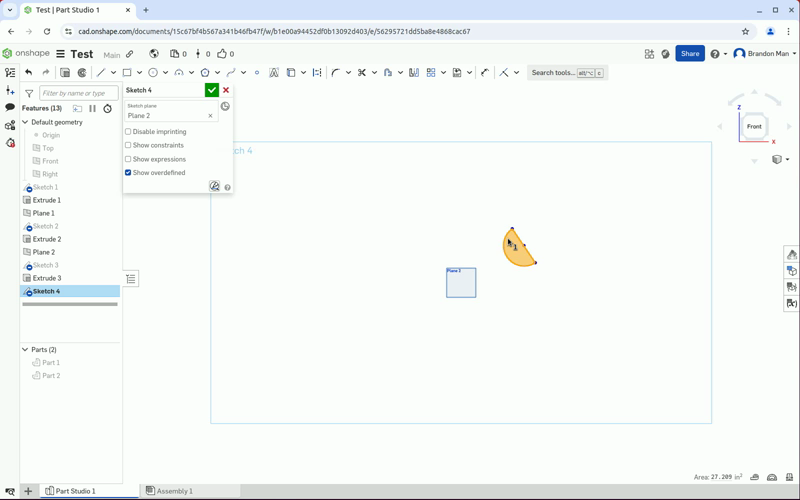
mouse_move(73, 352)
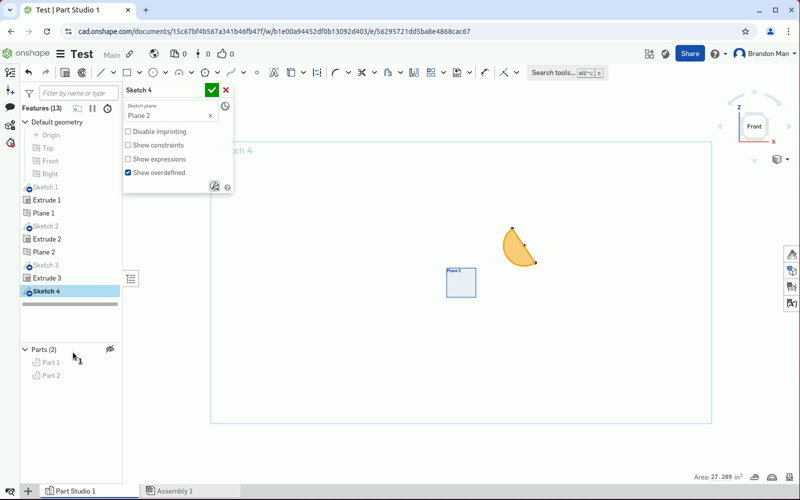
key(shift+y)
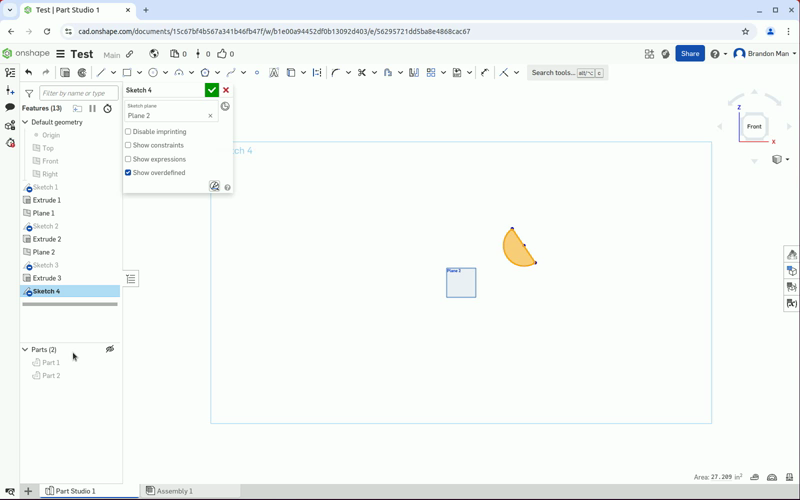
key(shift+e)
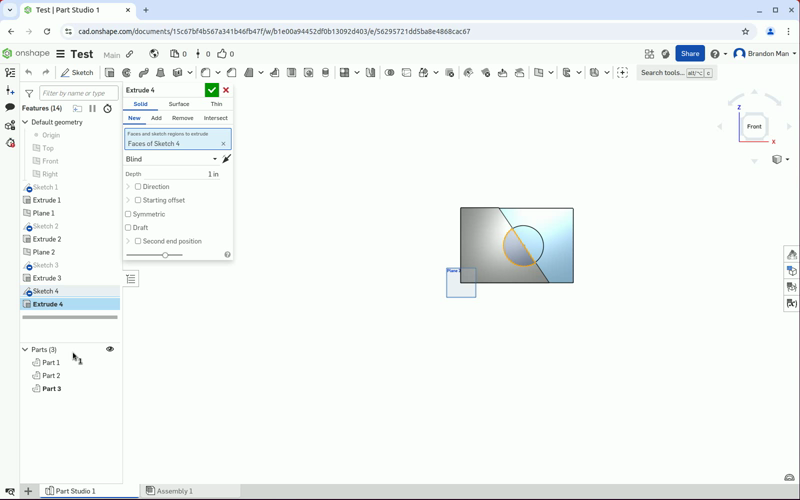
mouse_move(143, 106)
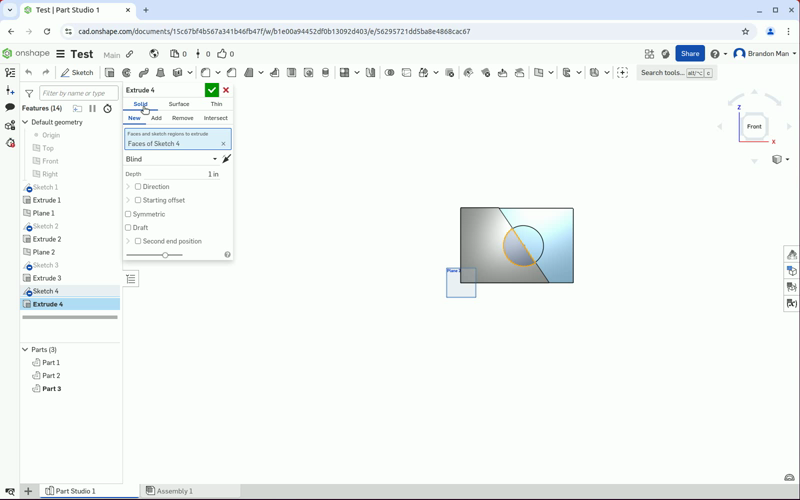
click(143, 106)
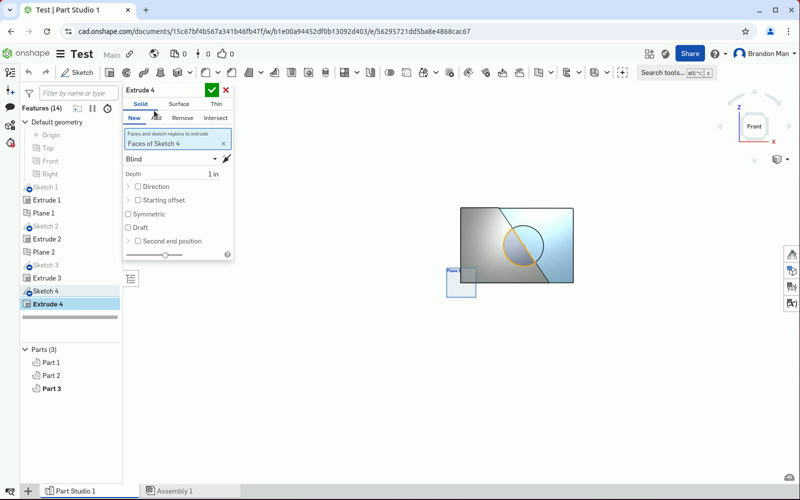
mouse_move(186, 120)
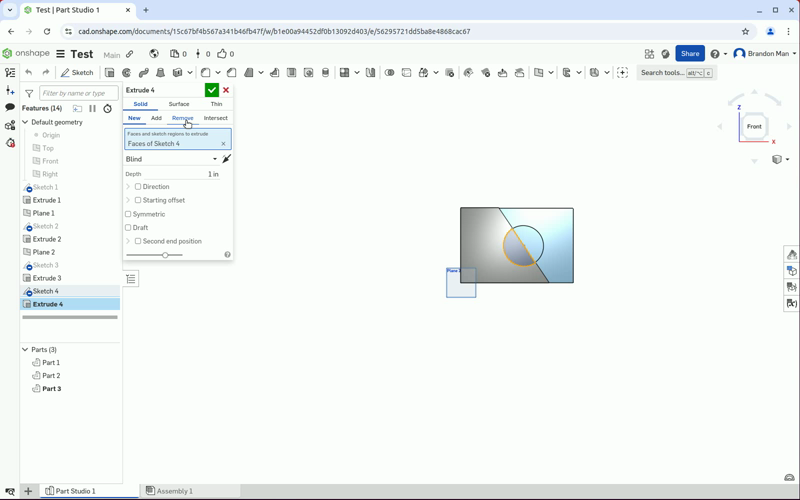
click(186, 120)
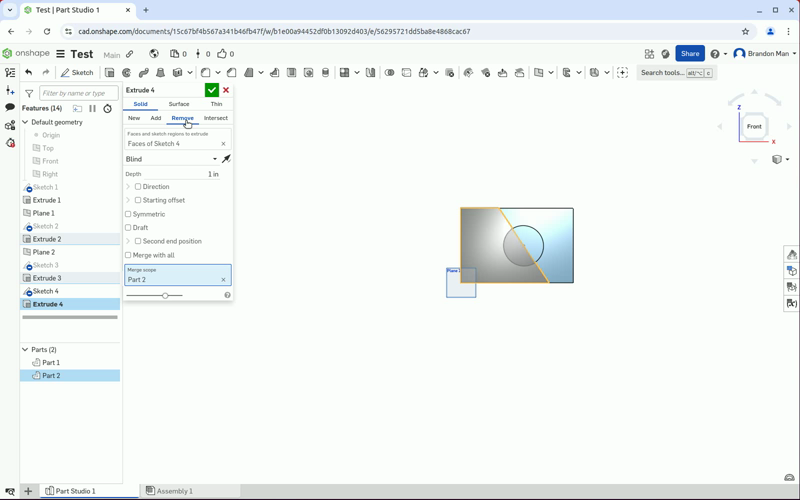
key(tab, 4)
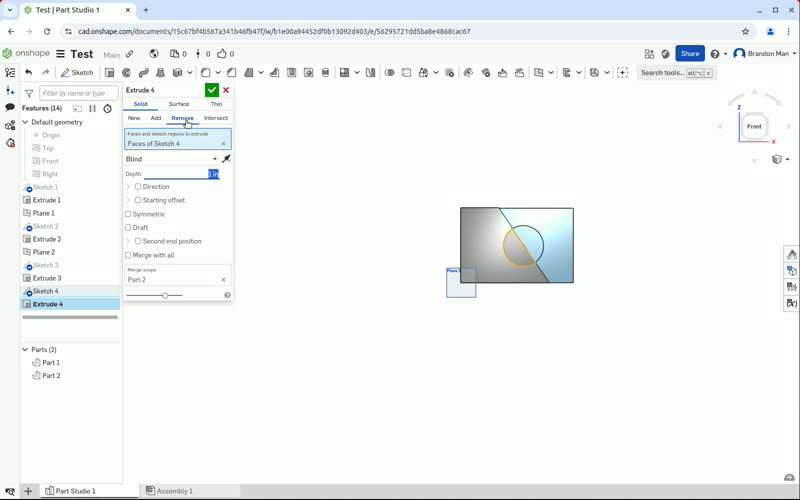
text(10.351)
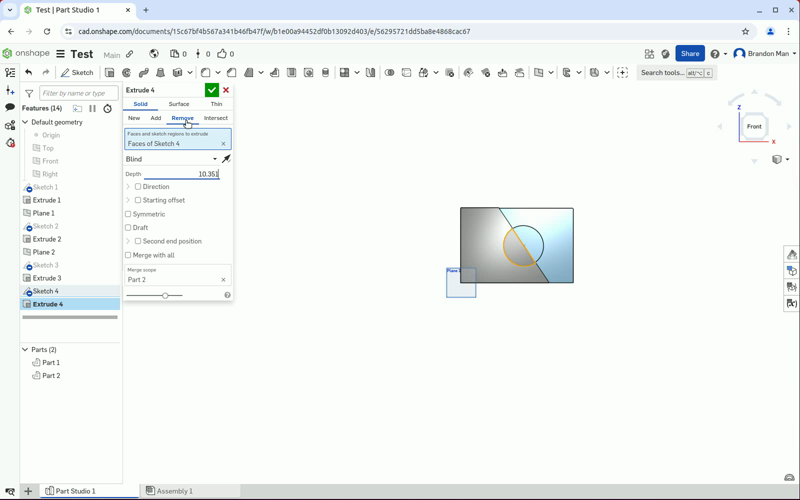
key(tab, 6)
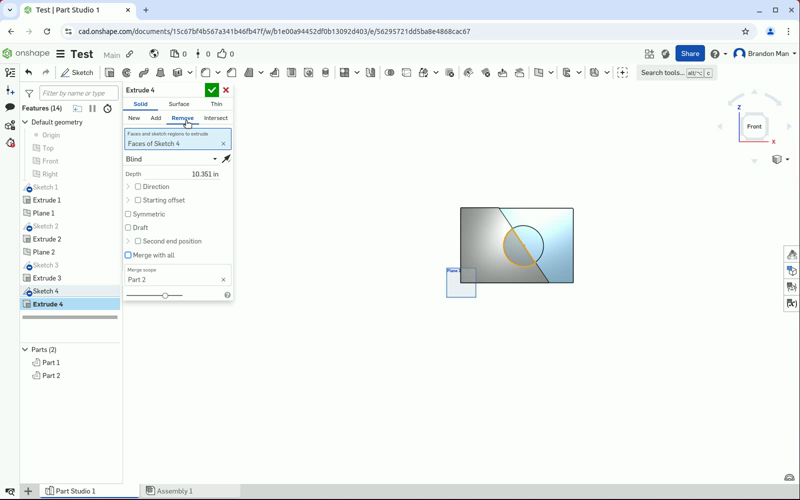
key(space)
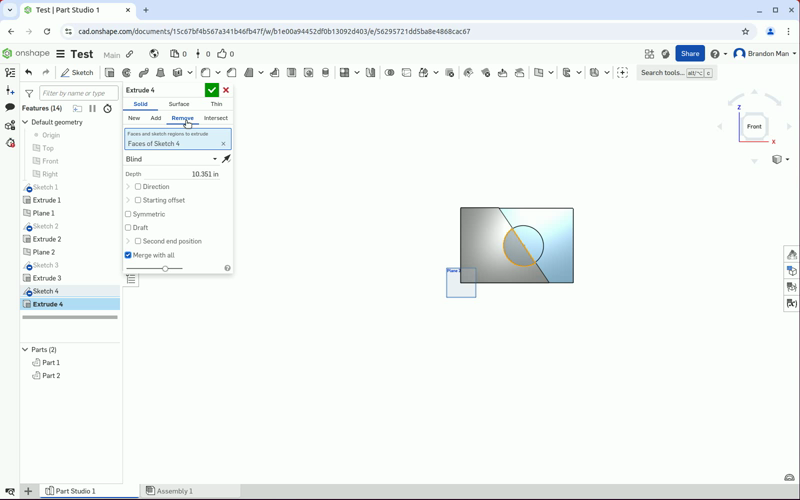
key(enter)
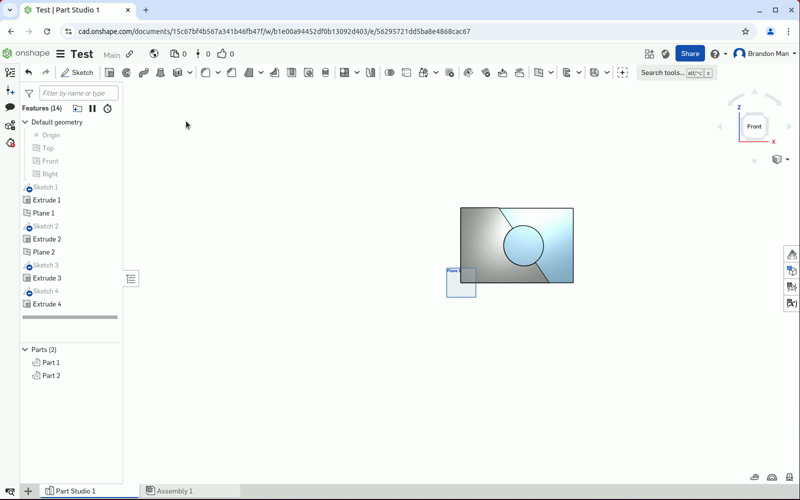
key(shift+h)
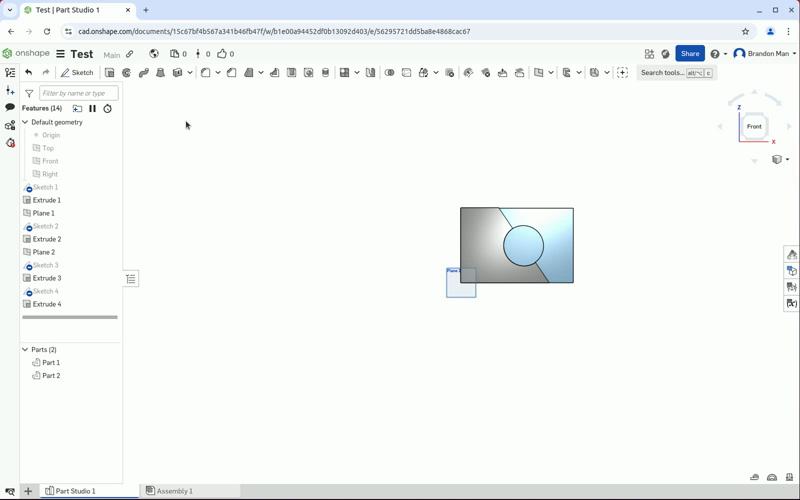
key(shift+h)
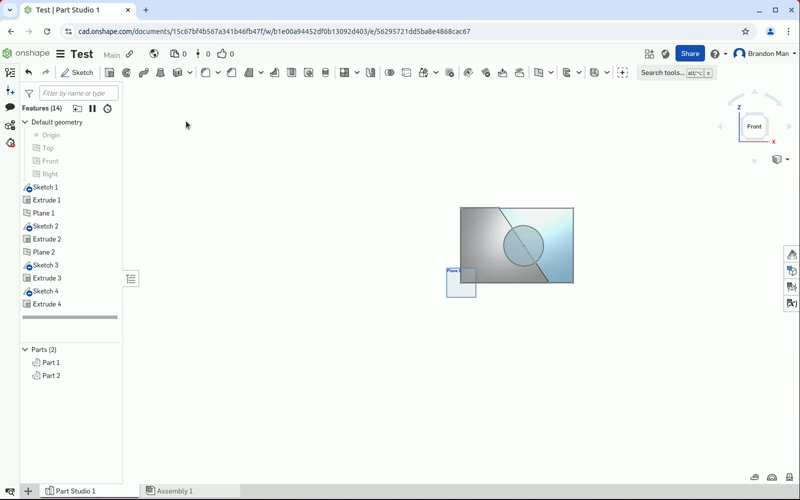
key(shift+7)
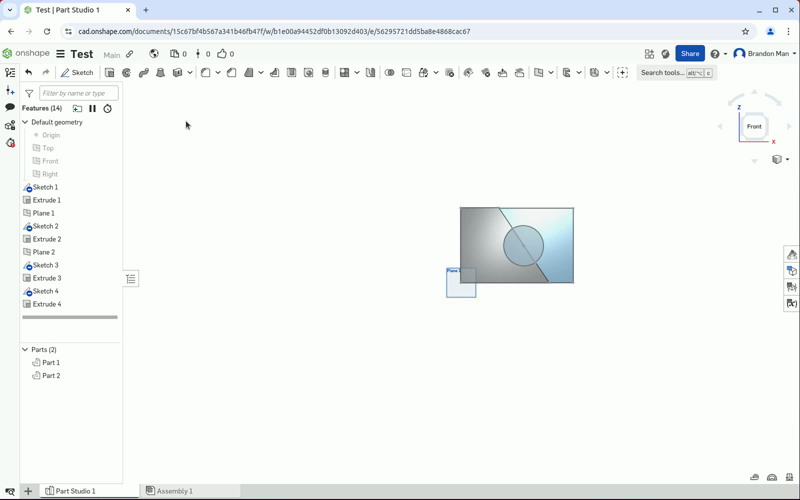
key(left, 2)
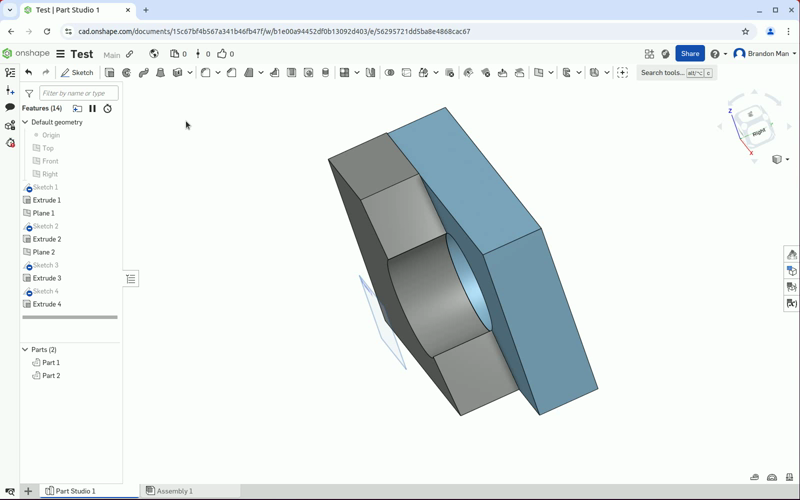
key(down, 2)
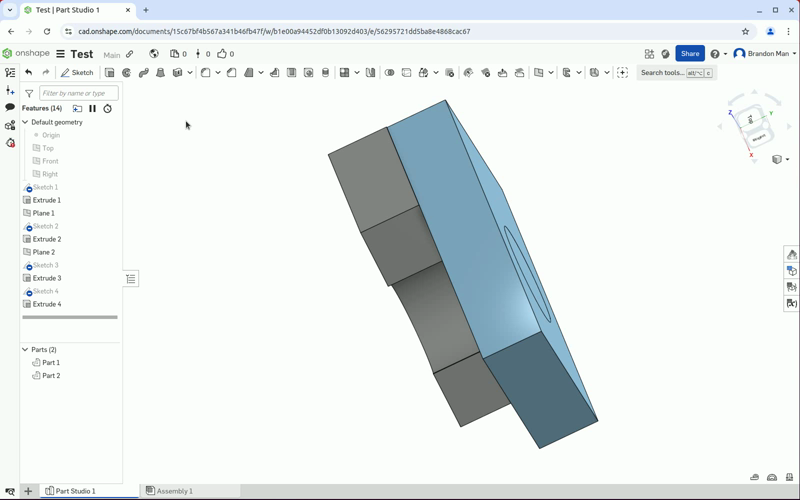
key(up, 2)
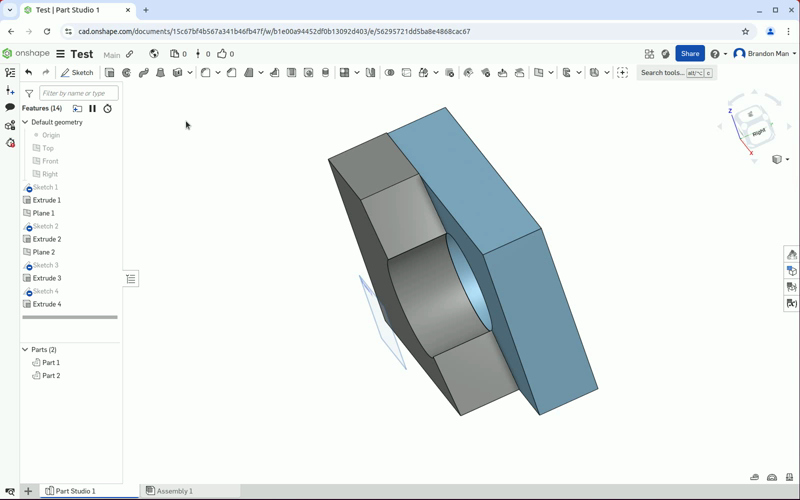
key(right, 2)
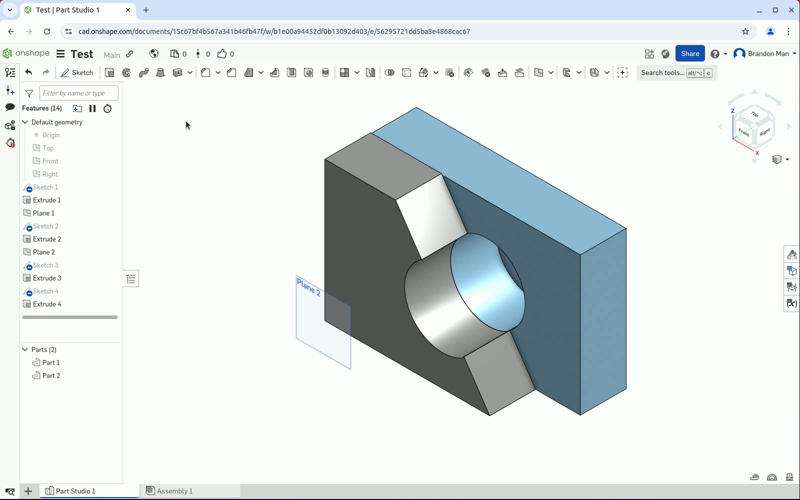
mouse_move(73, 189)
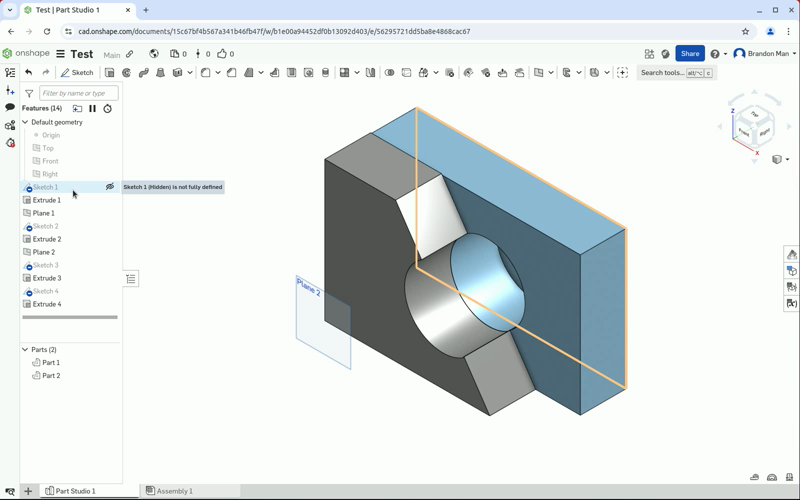
click(73, 189)